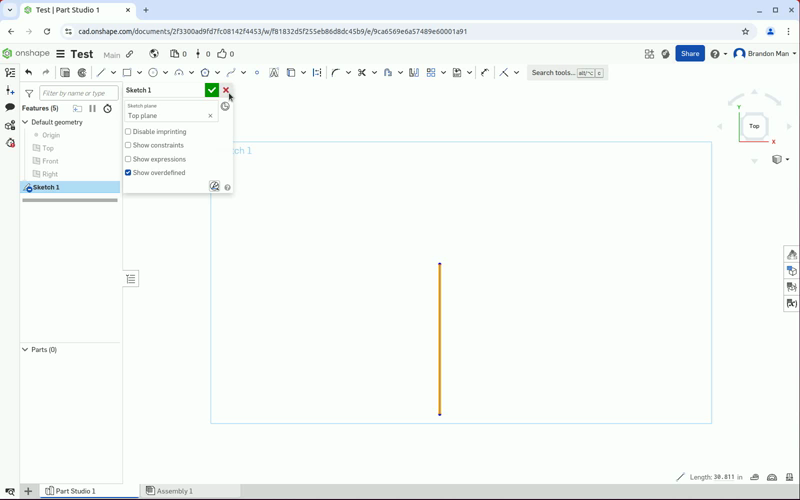
key(shift+h)
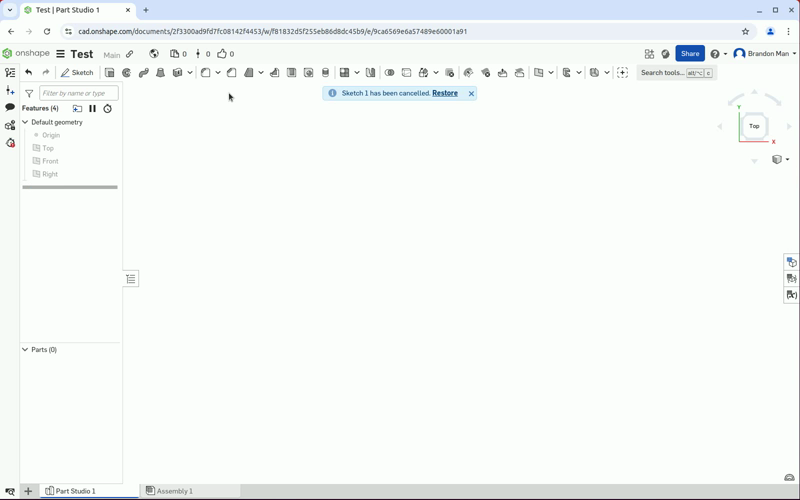
mouse_move(73, 352)
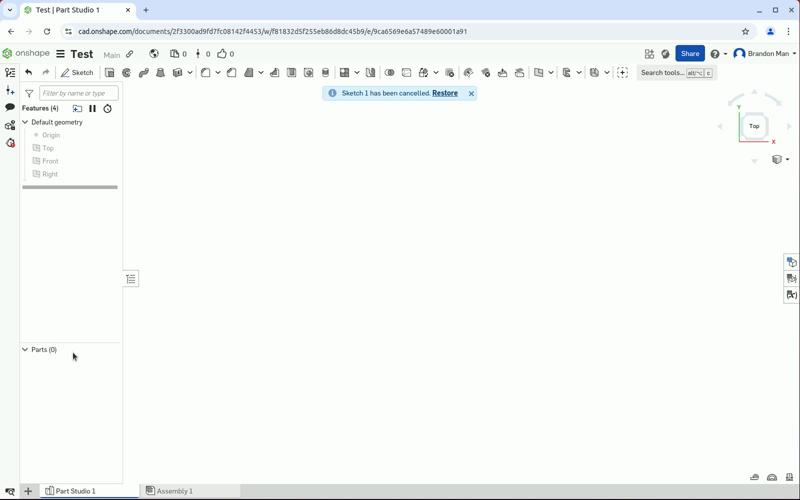
key(y)
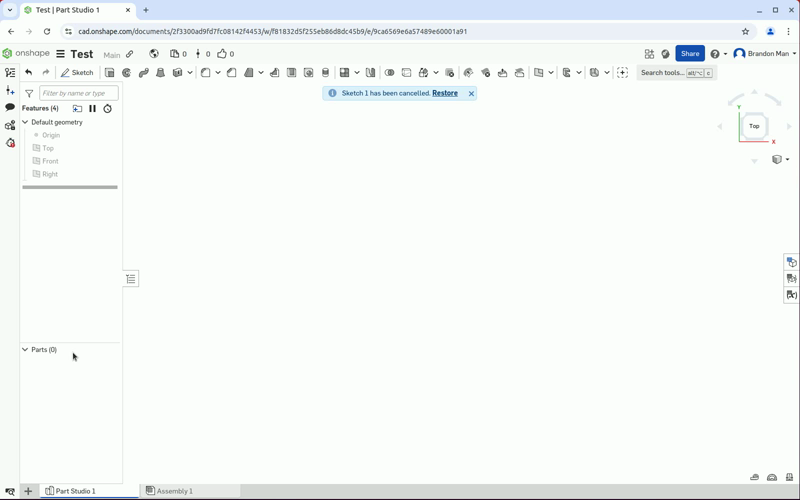
key(shift+p)
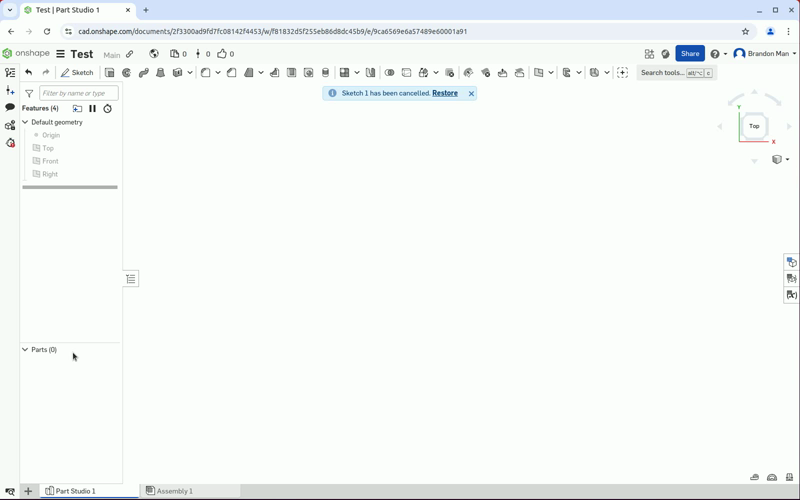
key(space)
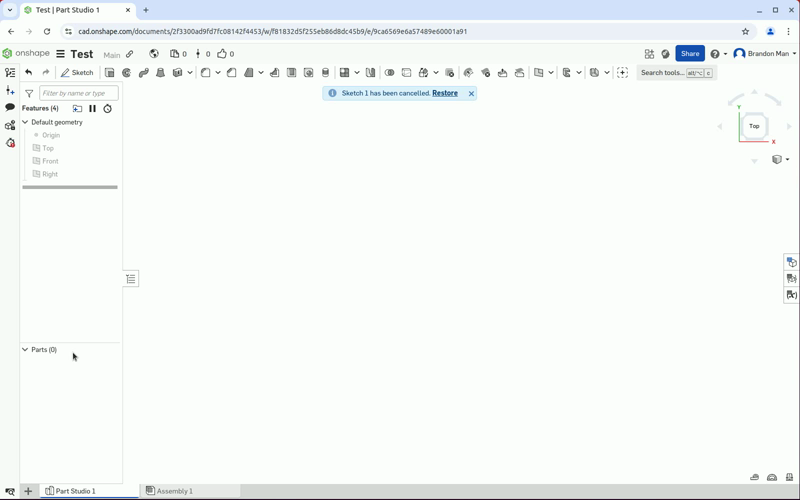
key_down(shift)
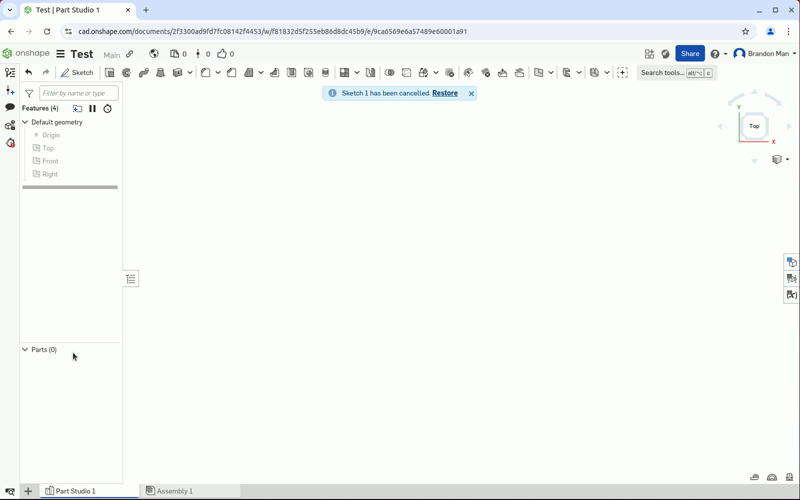
key(up)
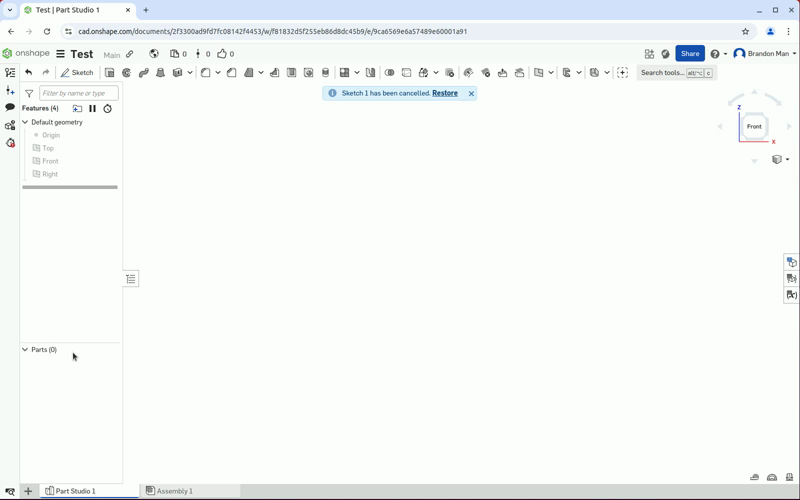
key_up(shift)
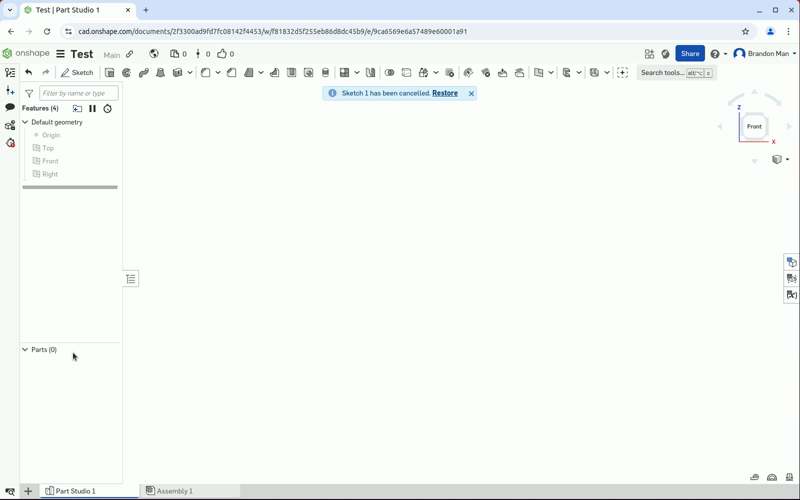
mouse_move(73, 352)
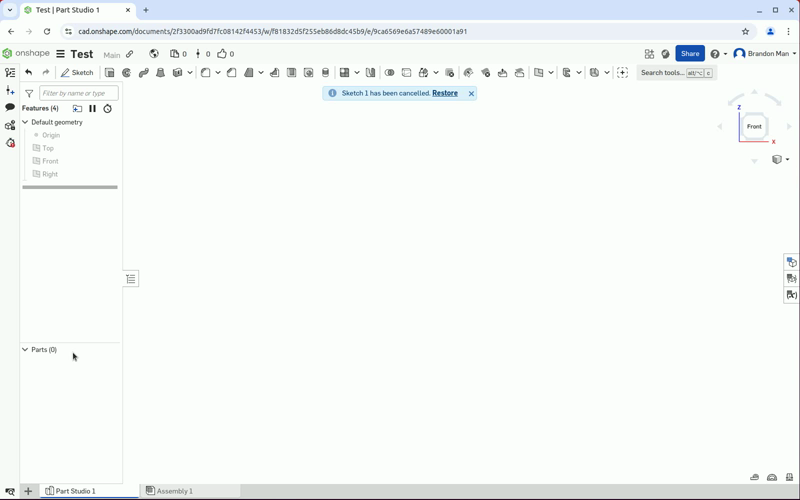
key(shift+y)
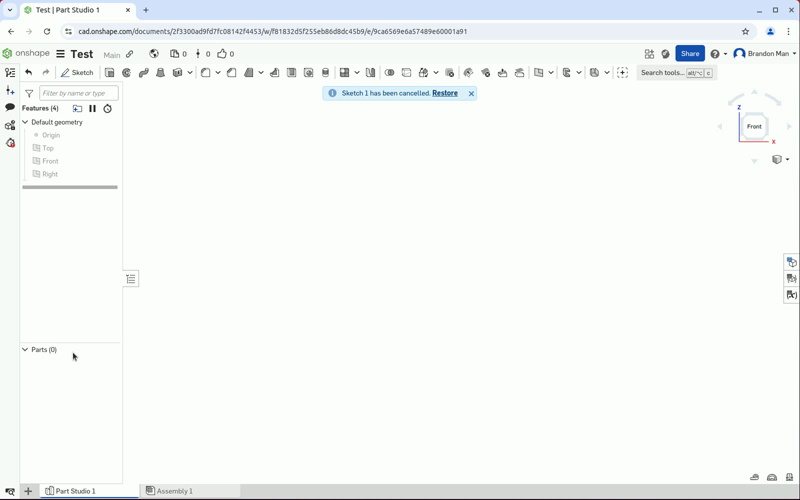
key(shift+s)
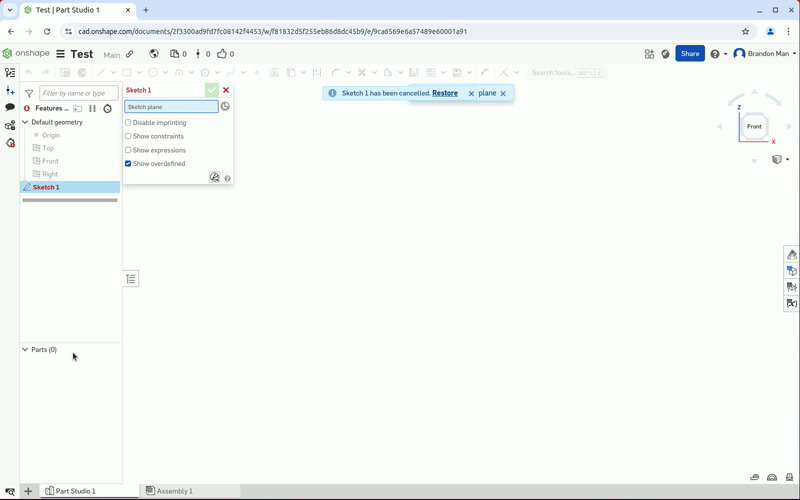
mouse_move(73, 163)
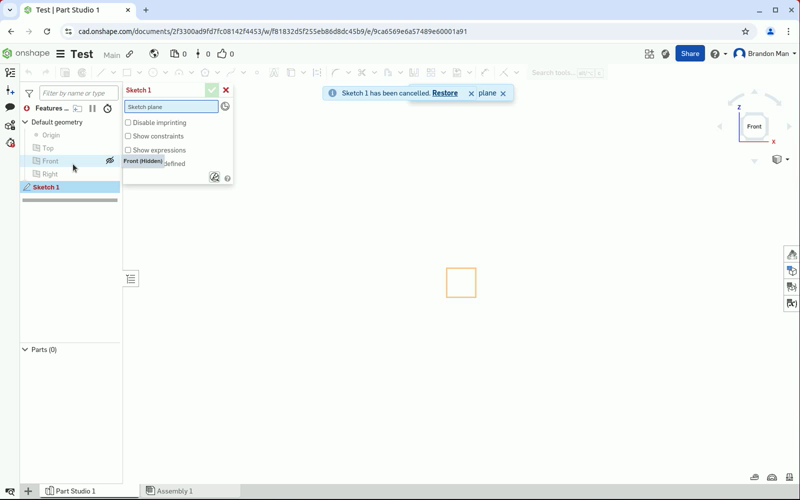
click(73, 163)
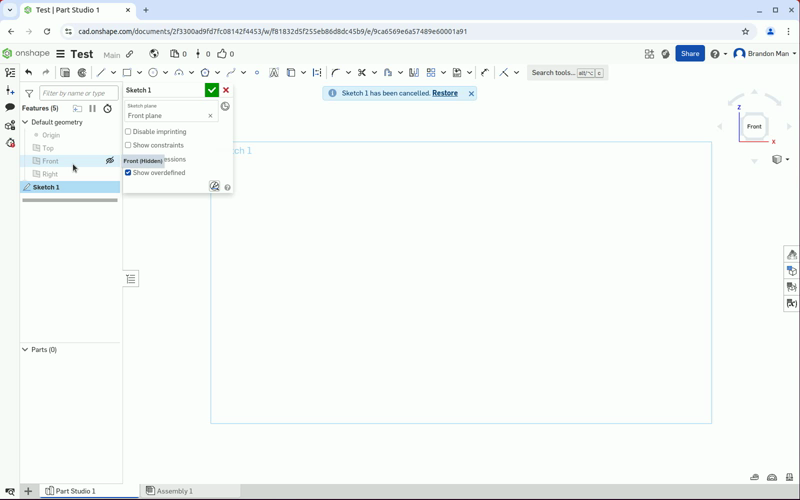
mouse_move(73, 352)
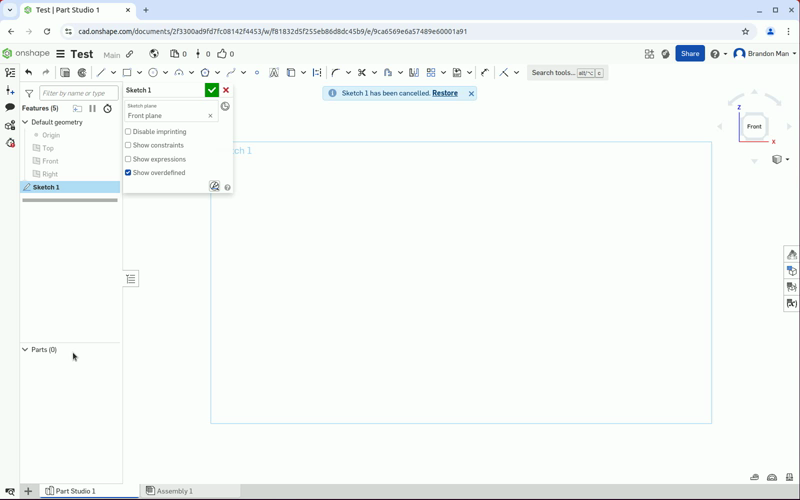
key(y)
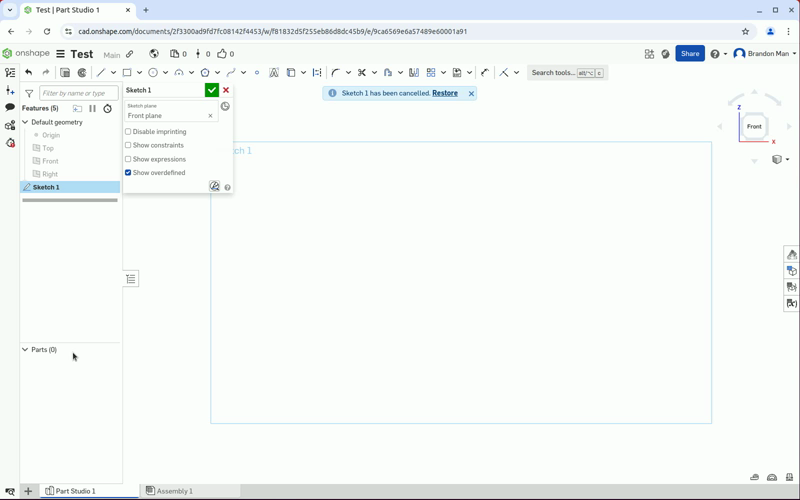
key(l)
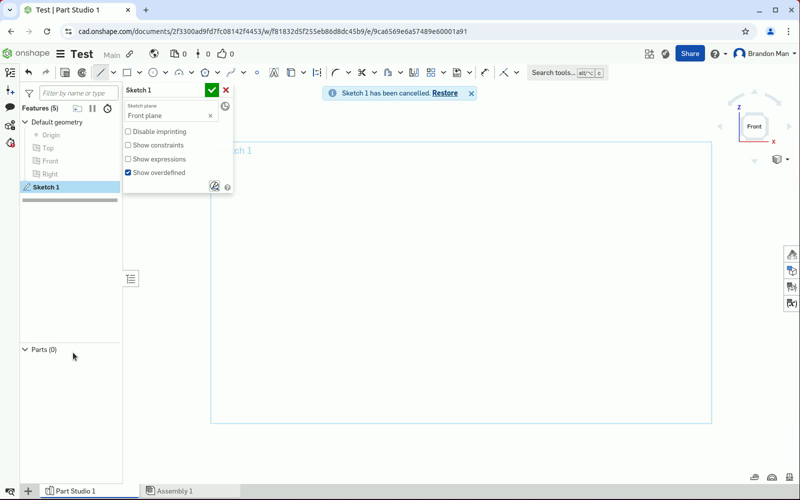
key_down(shift)
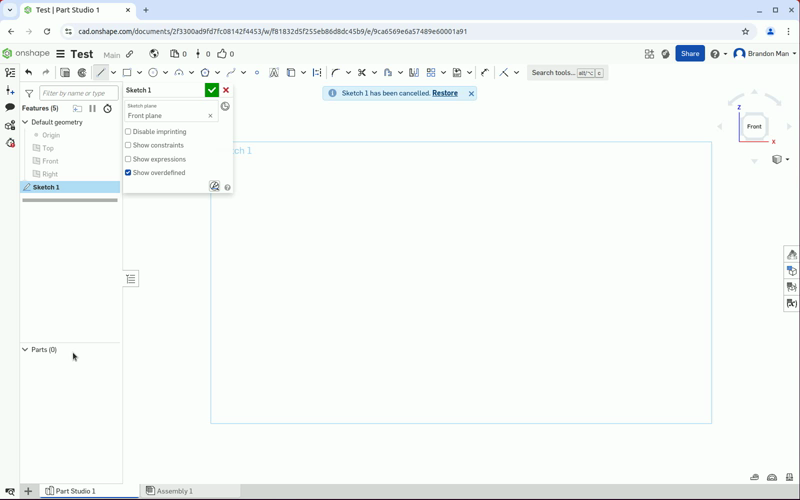
mouse_move(567, 316)
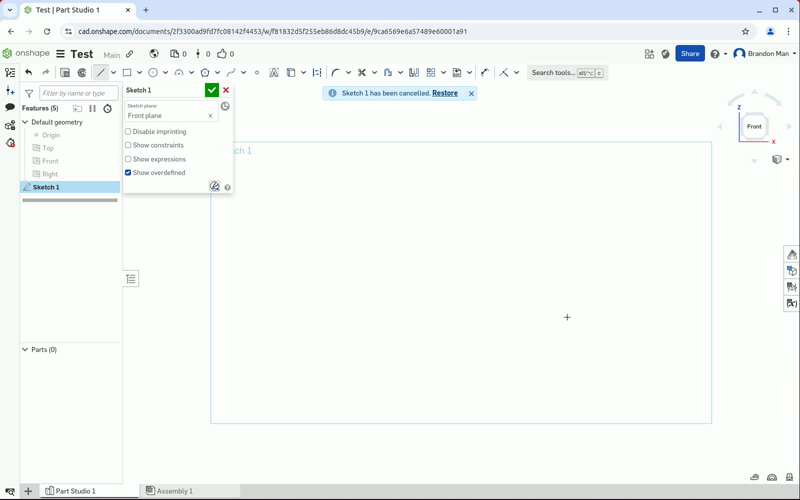
click(567, 316)
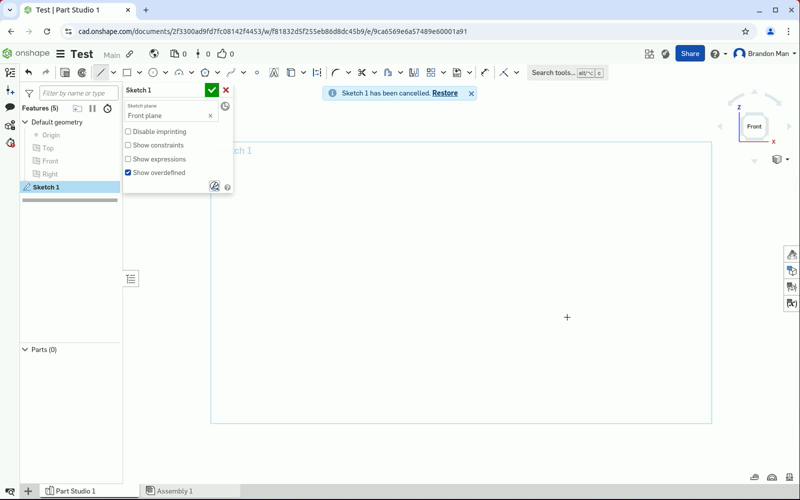
key_up(shift)
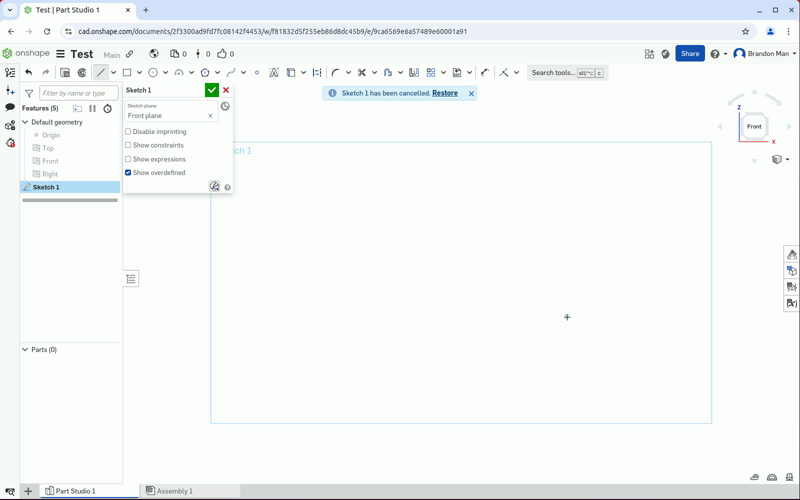
key_down(shift)
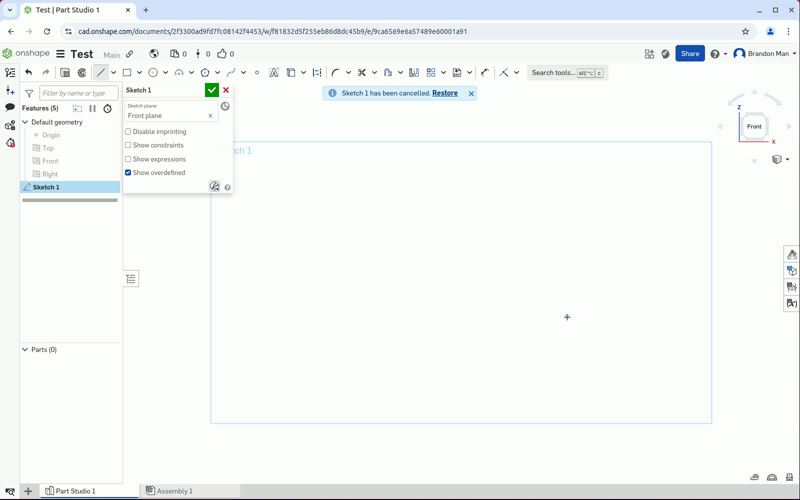
mouse_move(589, 316)
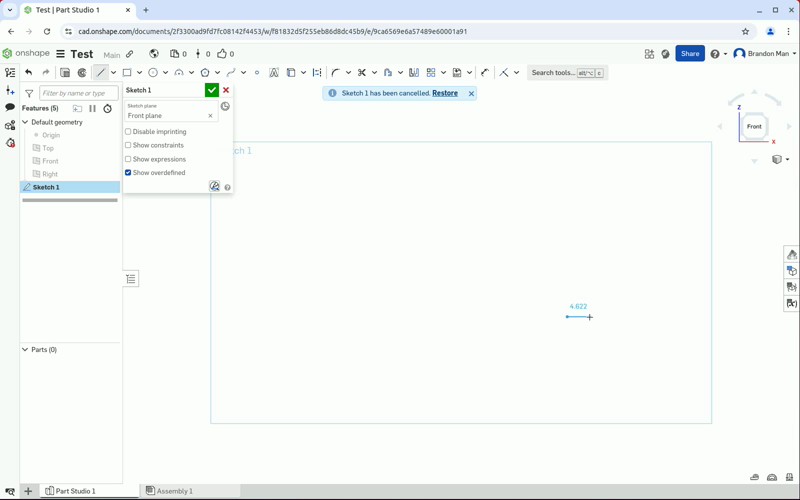
mouse_move(573, 316)
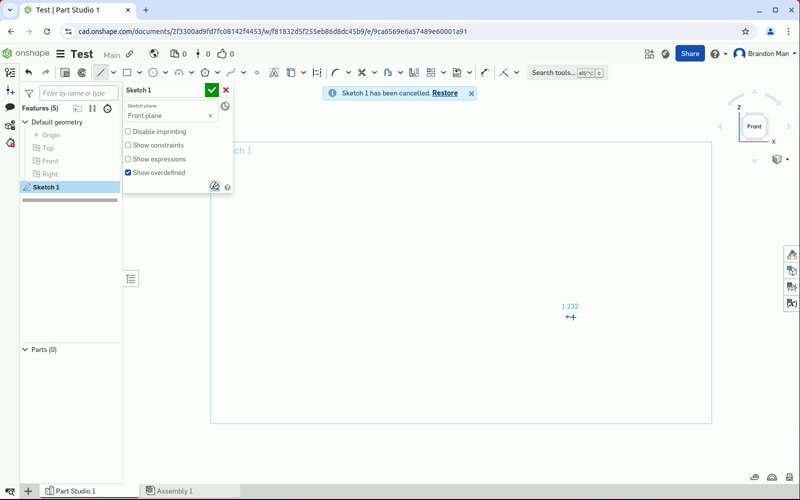
scroll(6)
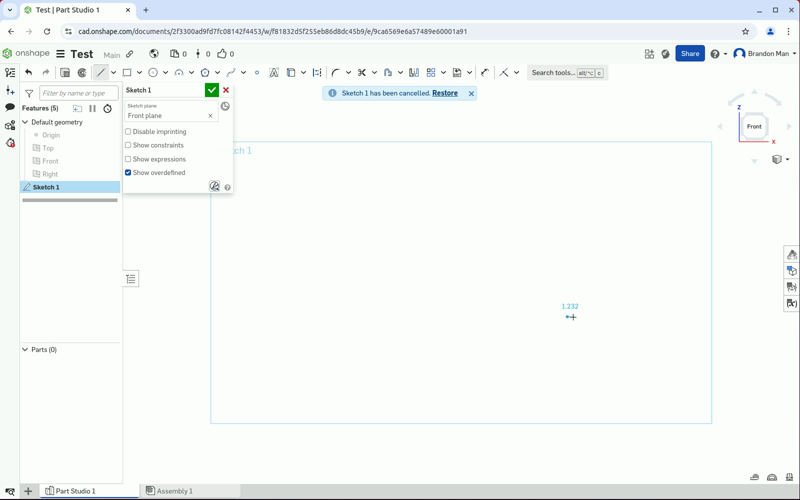
scroll(6)
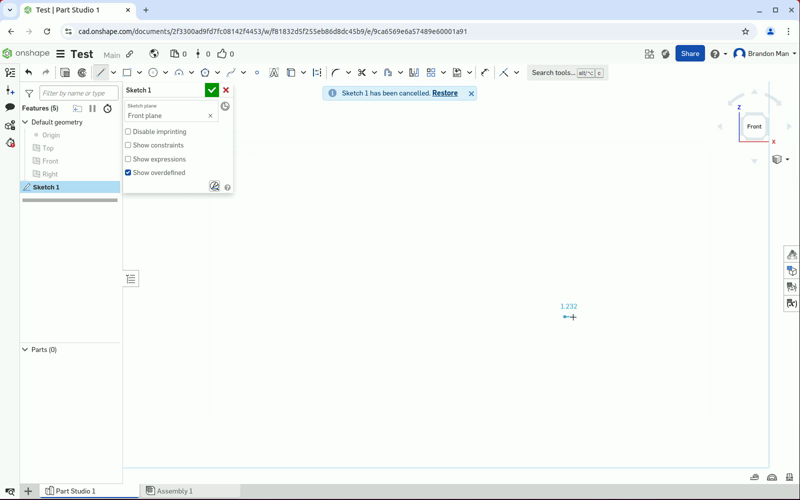
scroll(6)
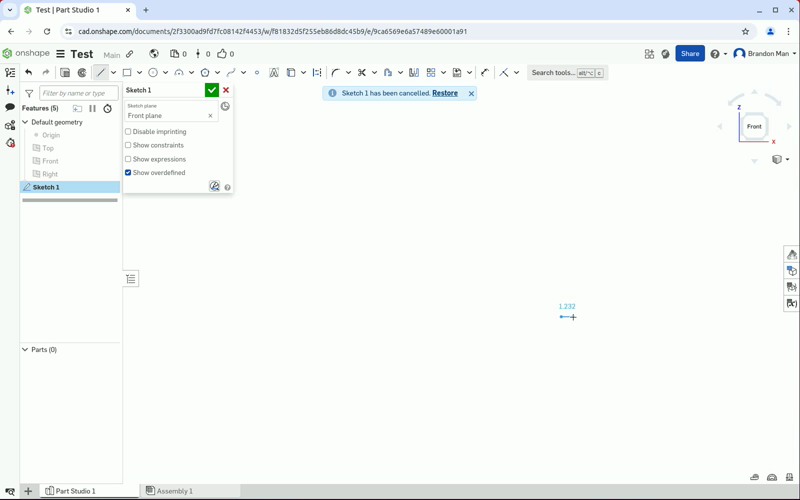
scroll(6)
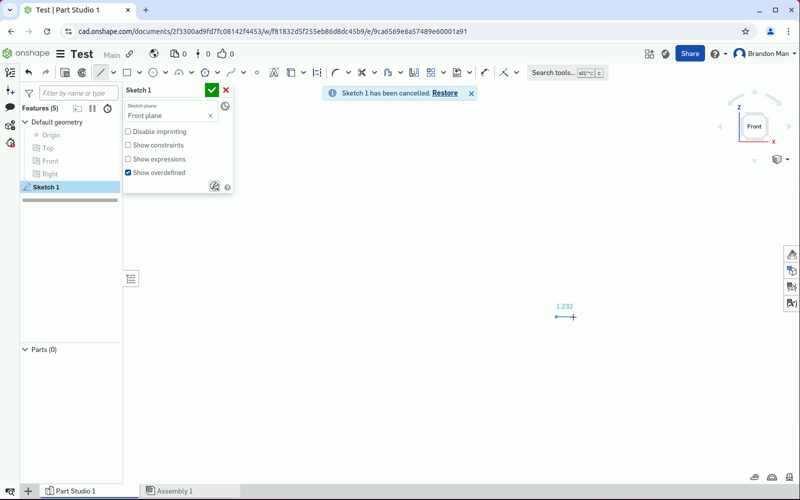
scroll(6)
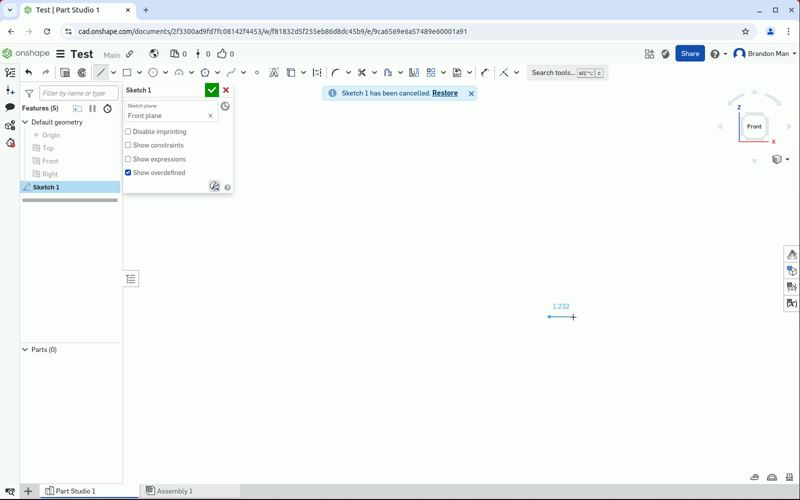
scroll(6)
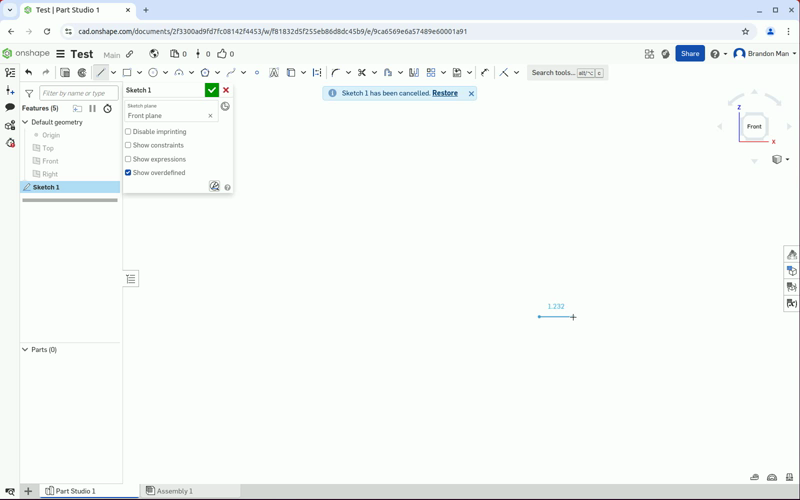
scroll(6)
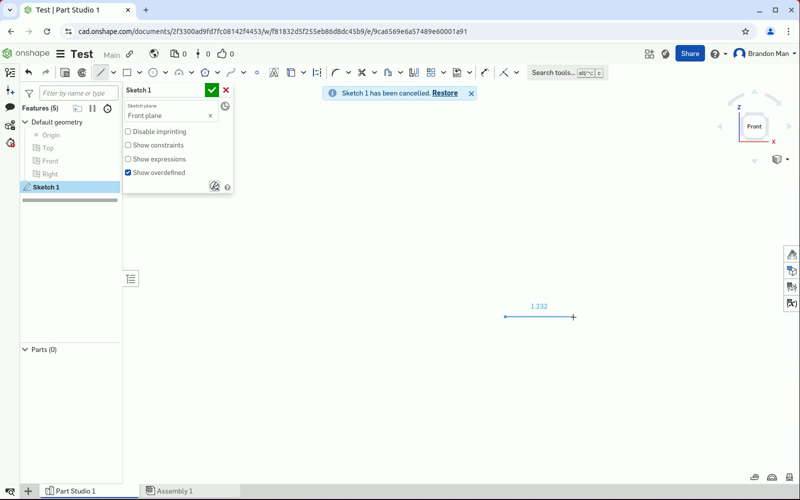
click(573, 316)
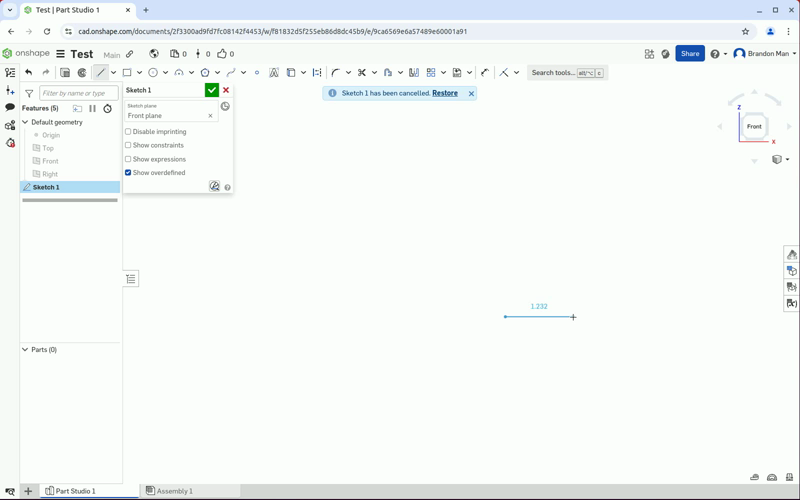
scroll(-6)
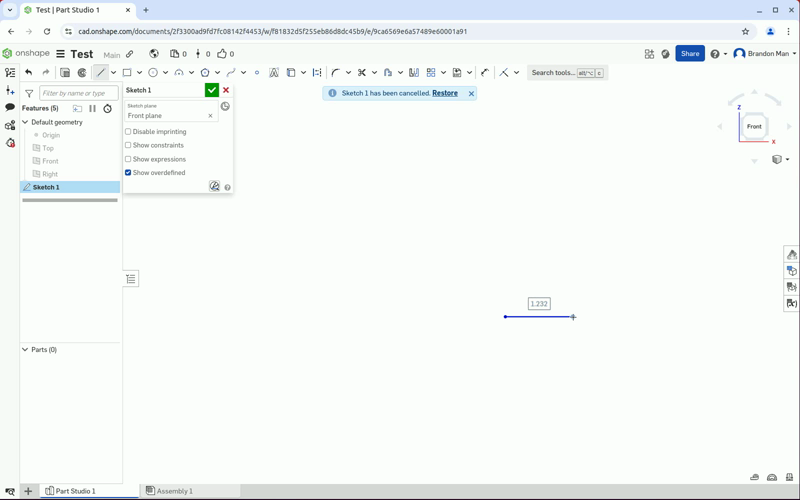
scroll(-6)
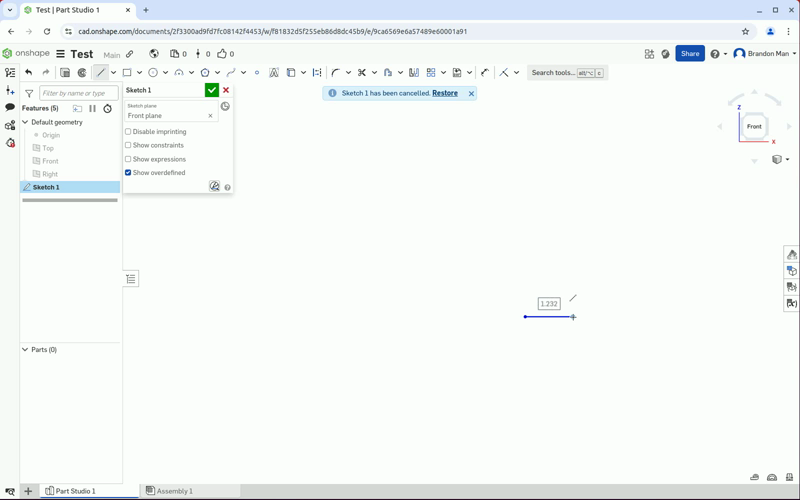
scroll(-6)
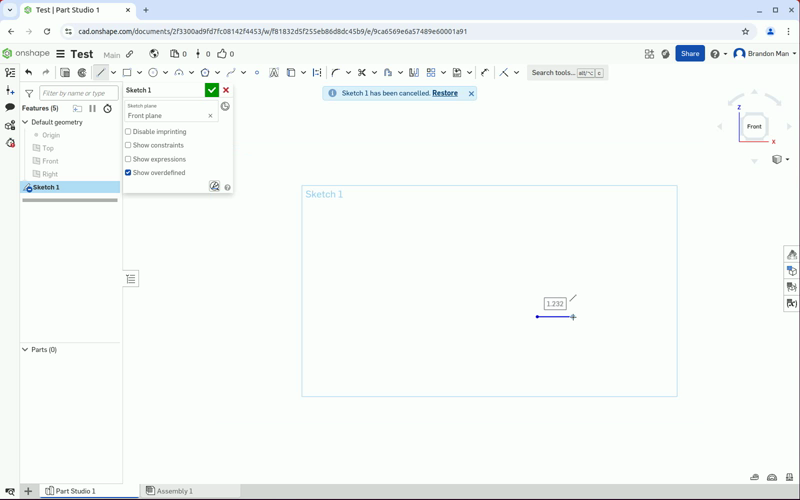
scroll(-6)
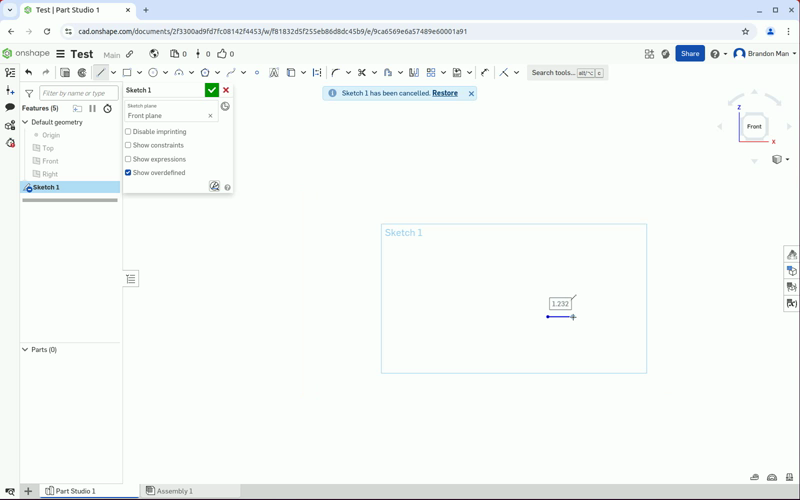
scroll(-6)
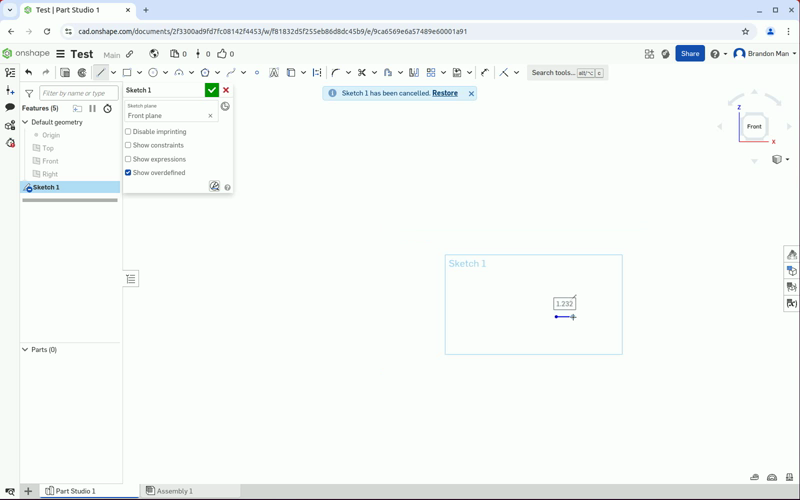
scroll(-6)
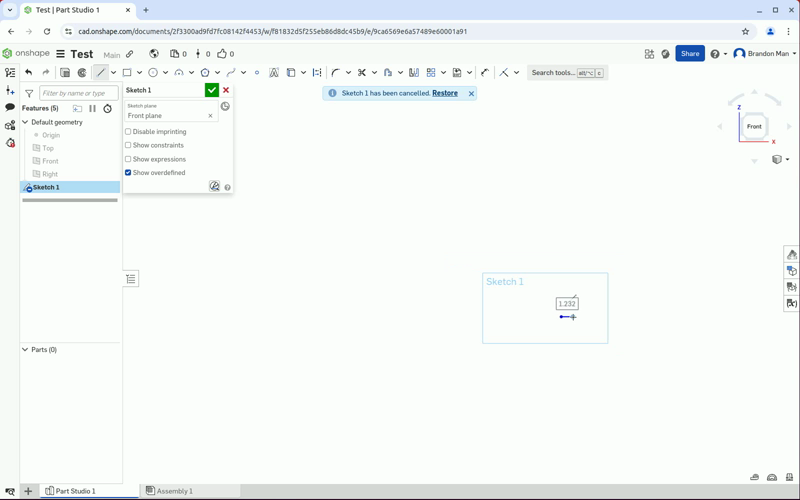
scroll(-6)
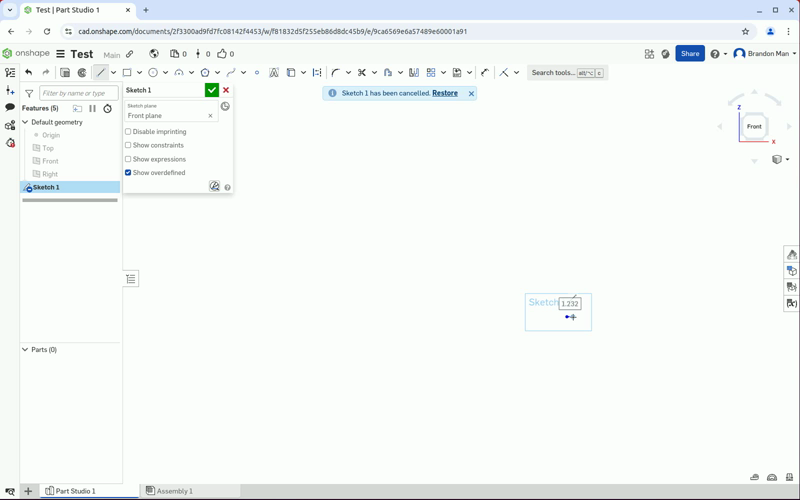
key_up(shift)
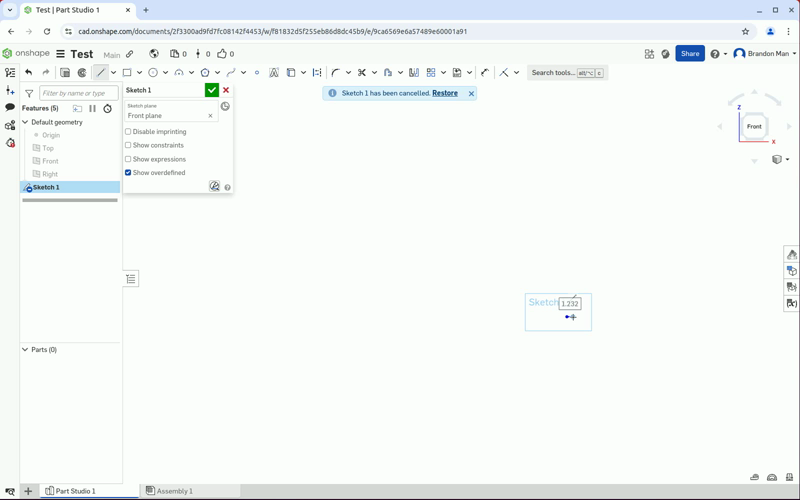
key_down(shift)
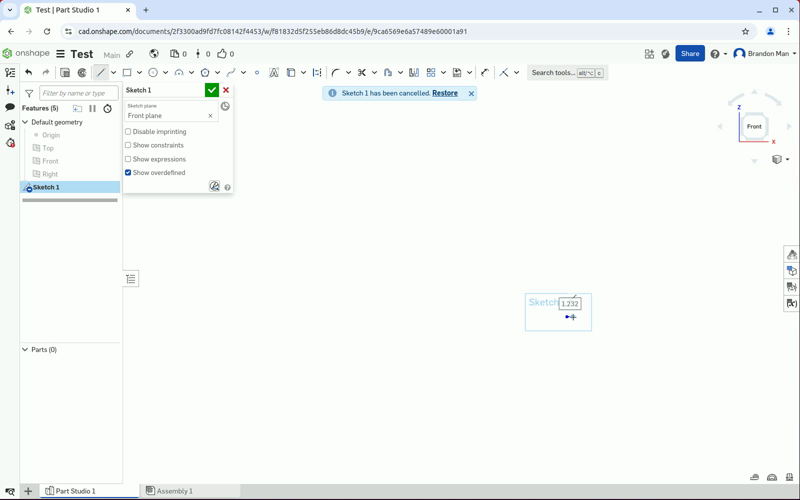
mouse_move(573, 241)
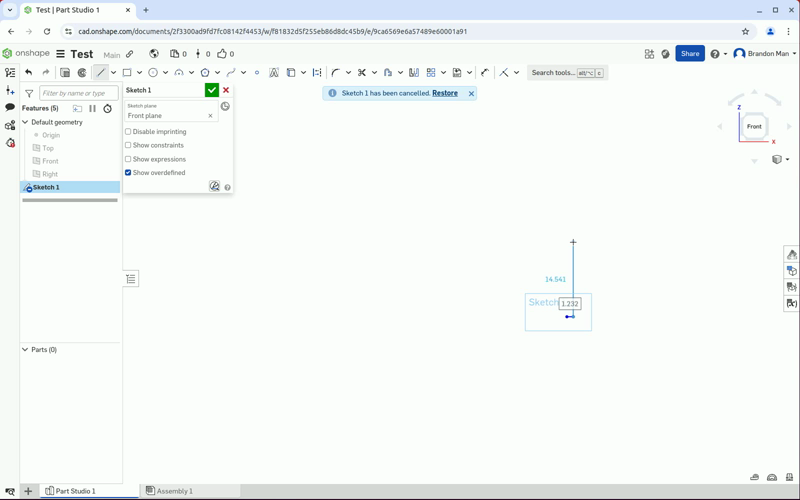
click(573, 241)
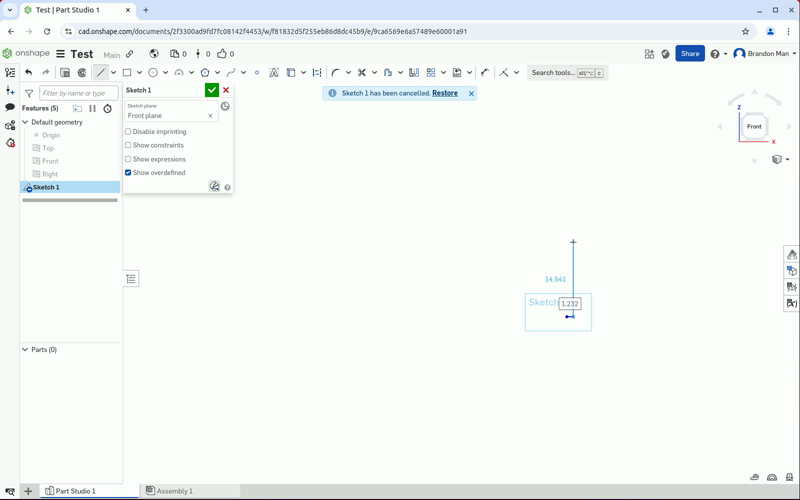
key_up(shift)
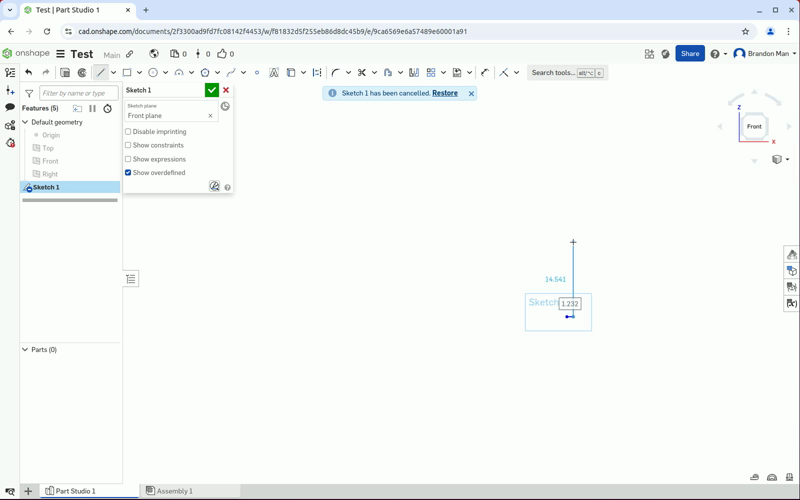
key_down(shift)
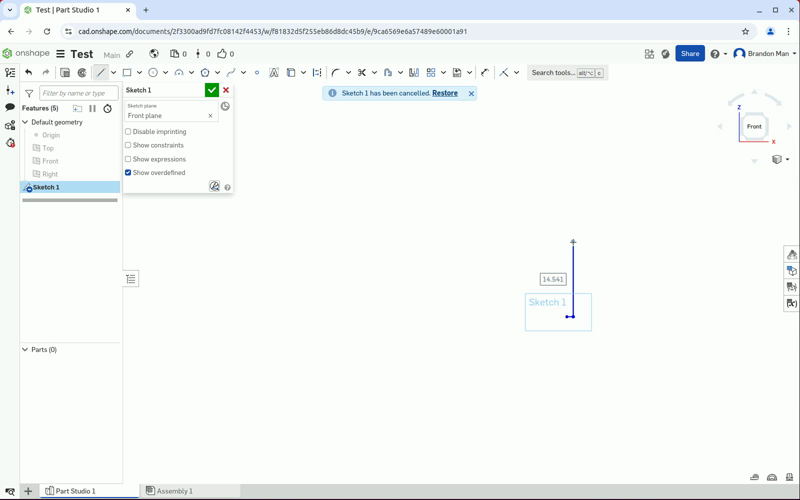
mouse_move(589, 241)
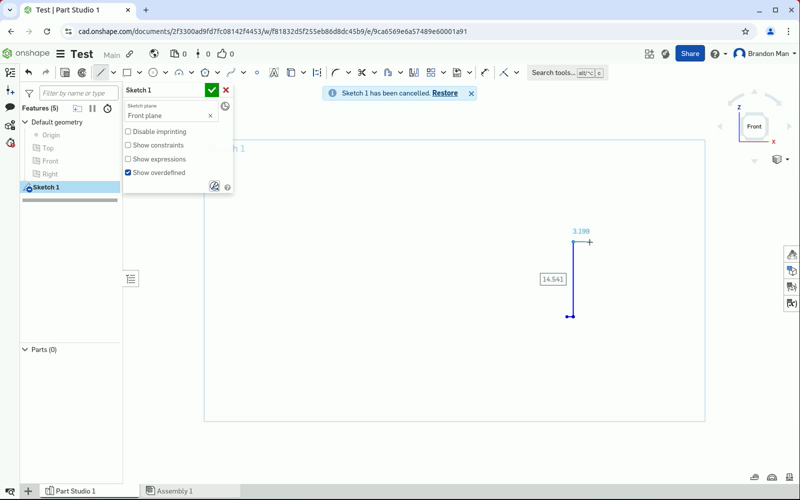
mouse_move(567, 241)
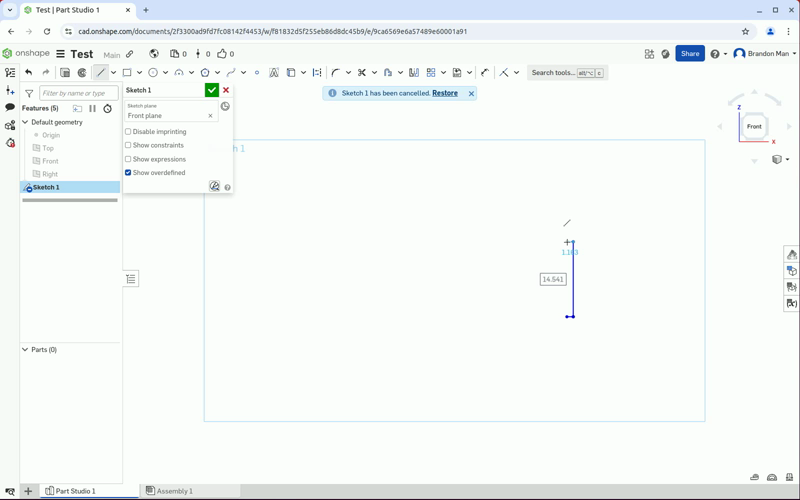
scroll(6)
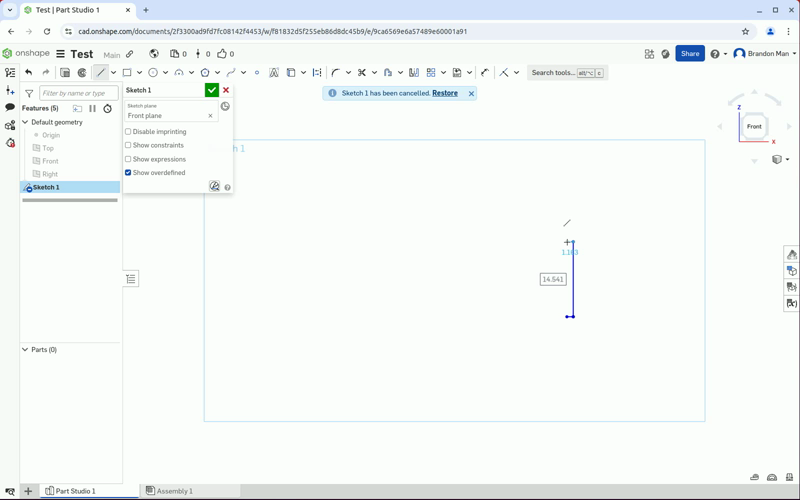
scroll(6)
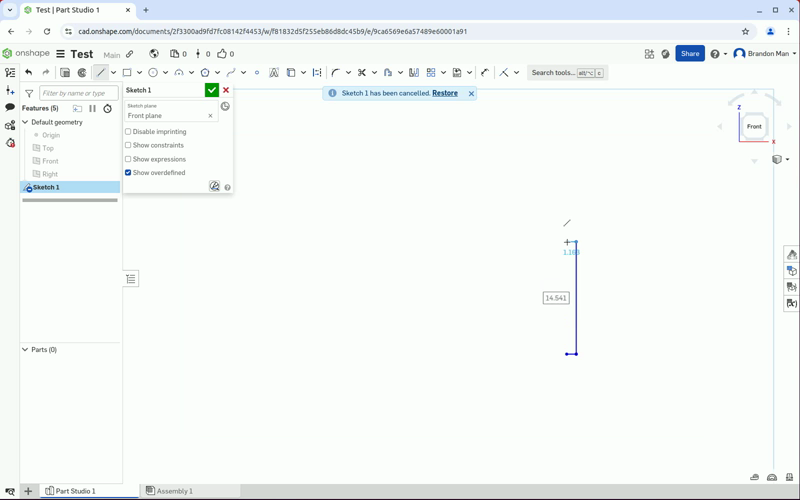
scroll(6)
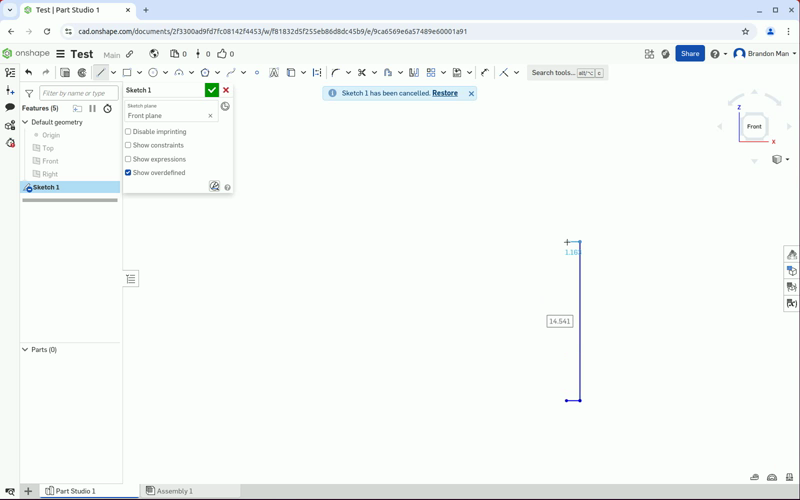
scroll(6)
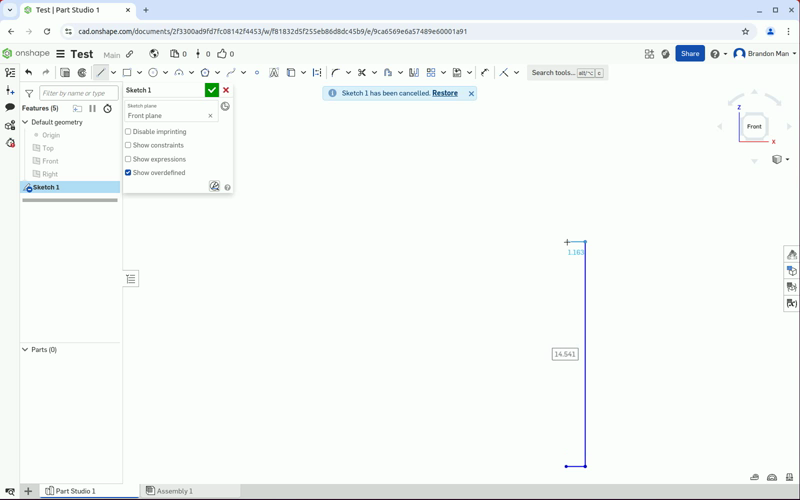
scroll(6)
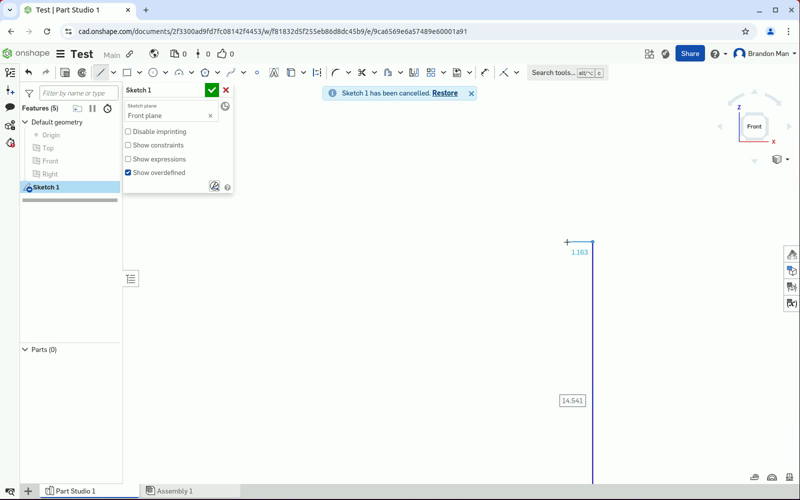
scroll(6)
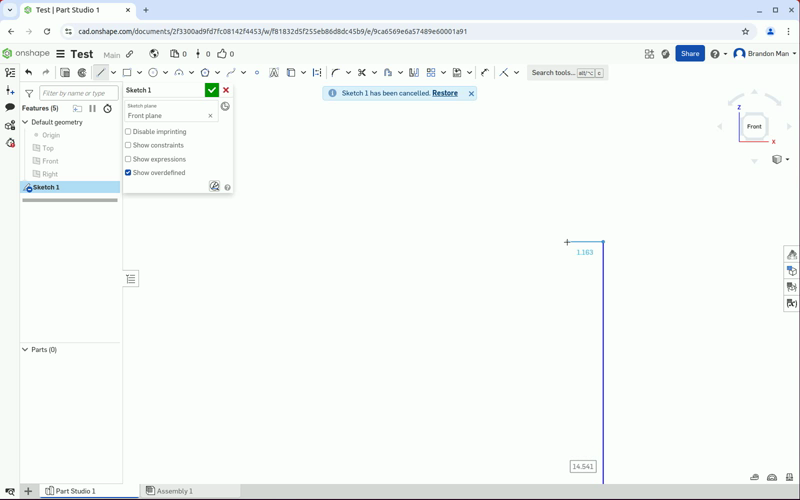
scroll(6)
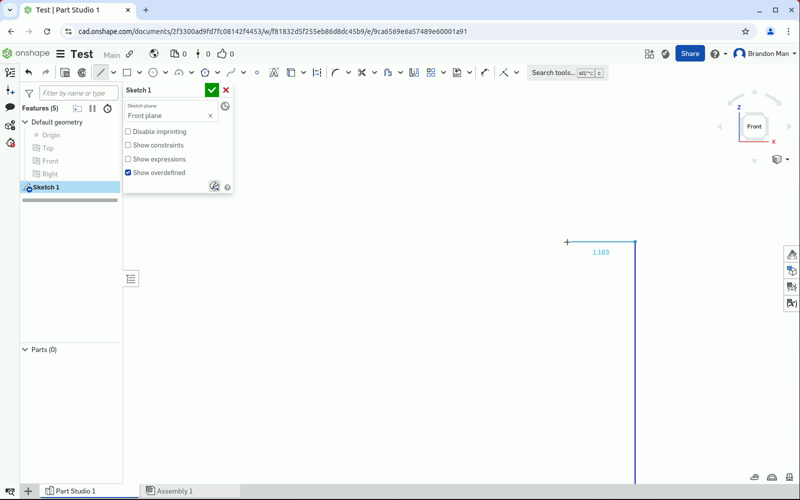
click(567, 241)
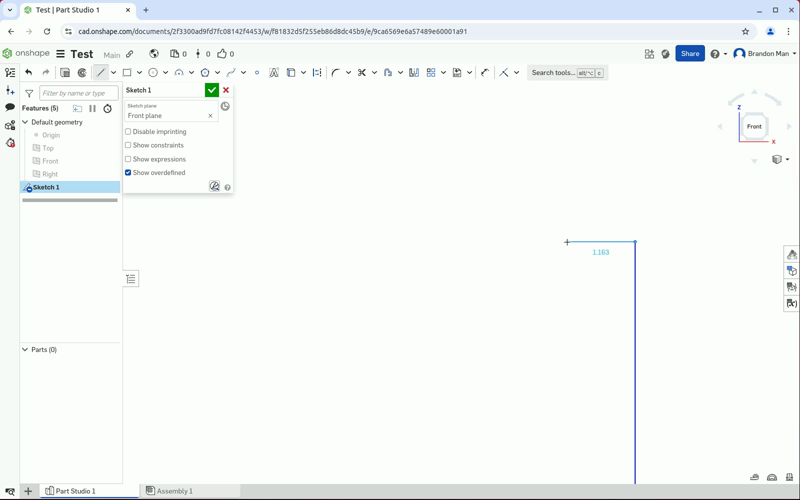
scroll(-6)
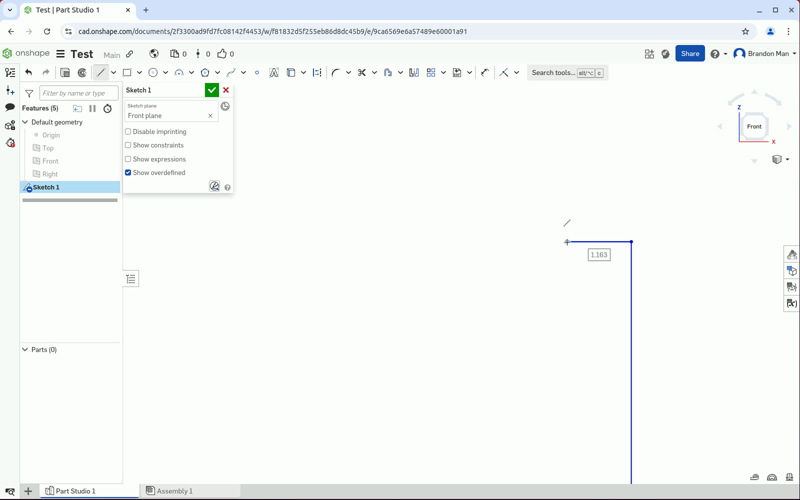
scroll(-6)
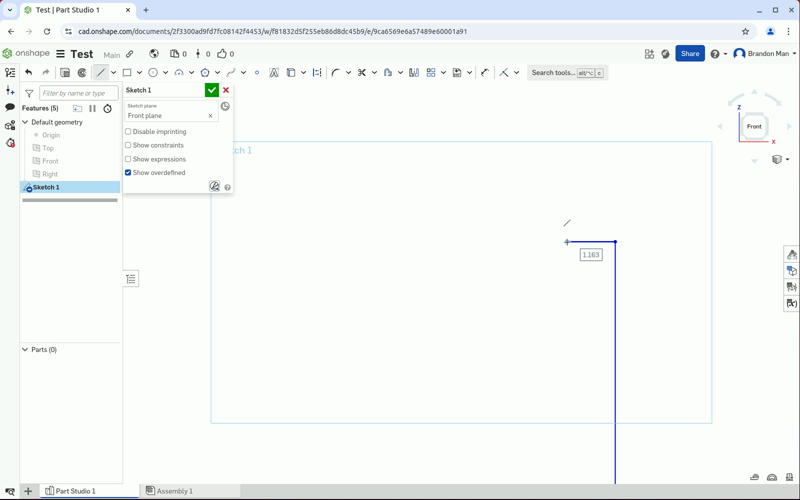
scroll(-6)
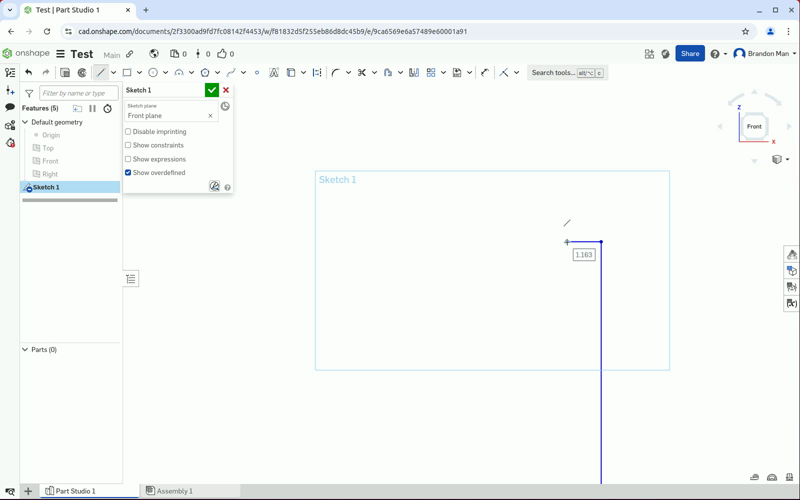
scroll(-6)
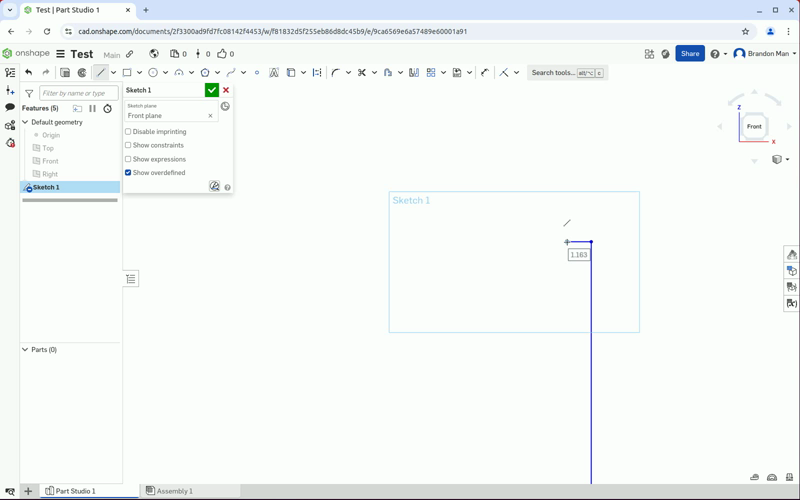
scroll(-6)
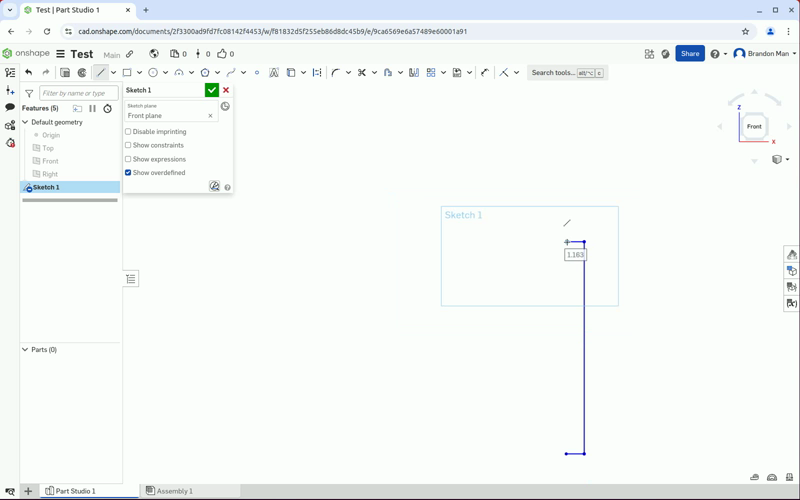
scroll(-6)
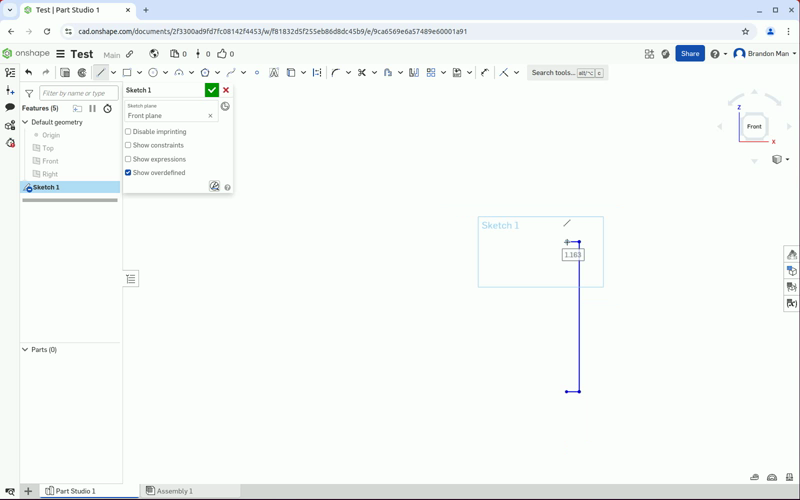
scroll(-6)
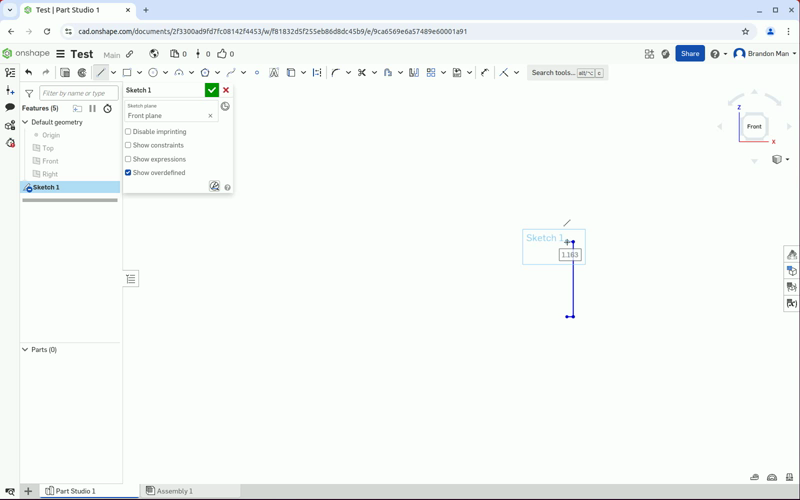
key_up(shift)
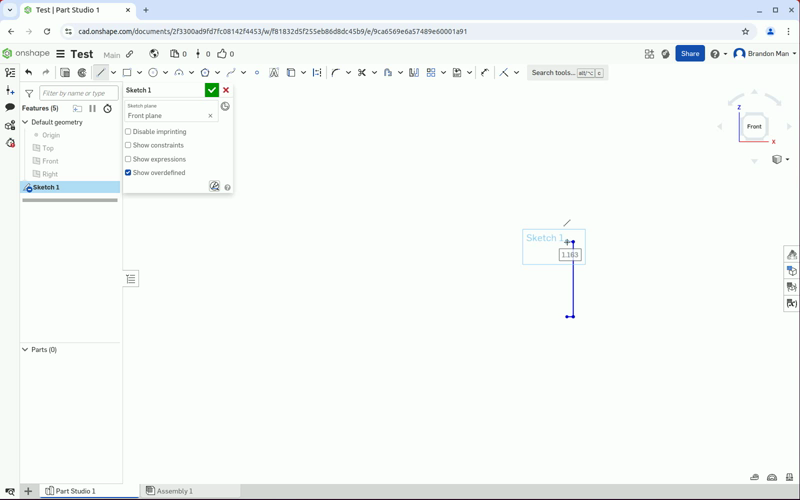
key_down(shift)
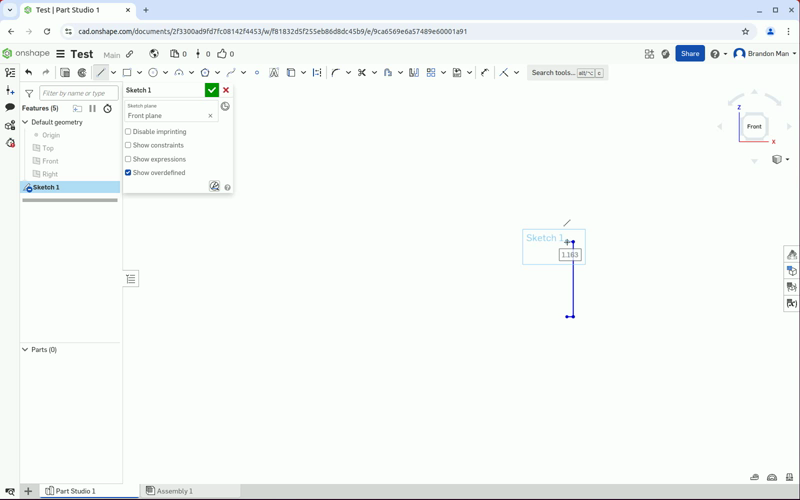
mouse_move(567, 316)
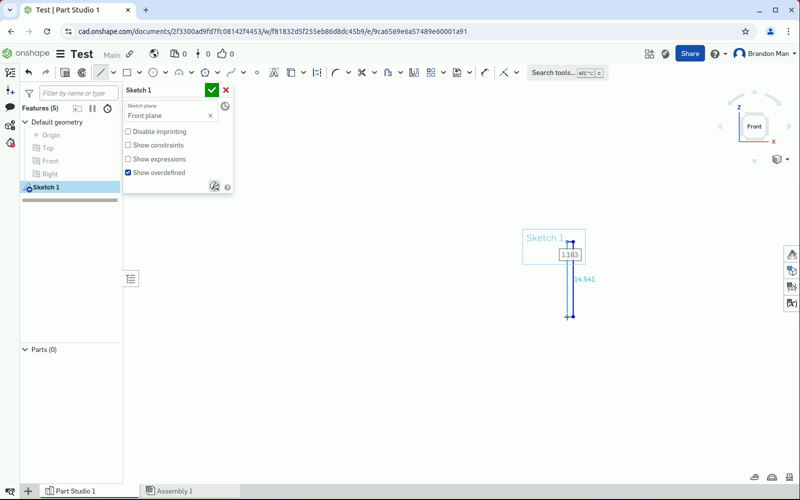
key_up(shift)
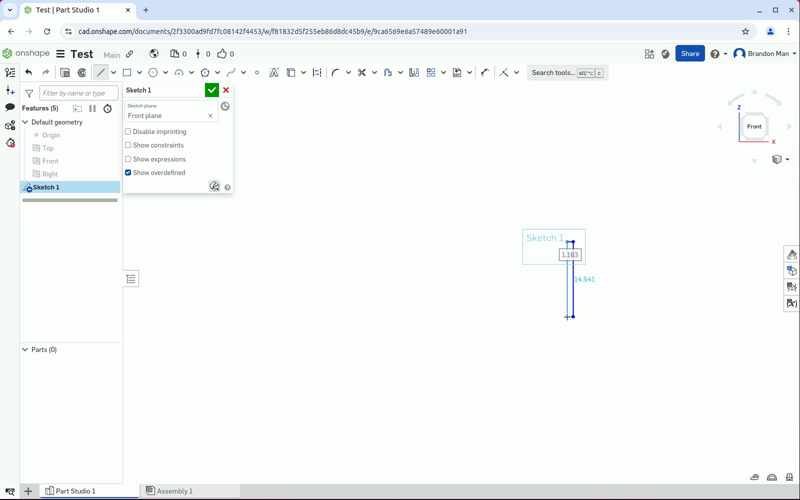
click(567, 316)
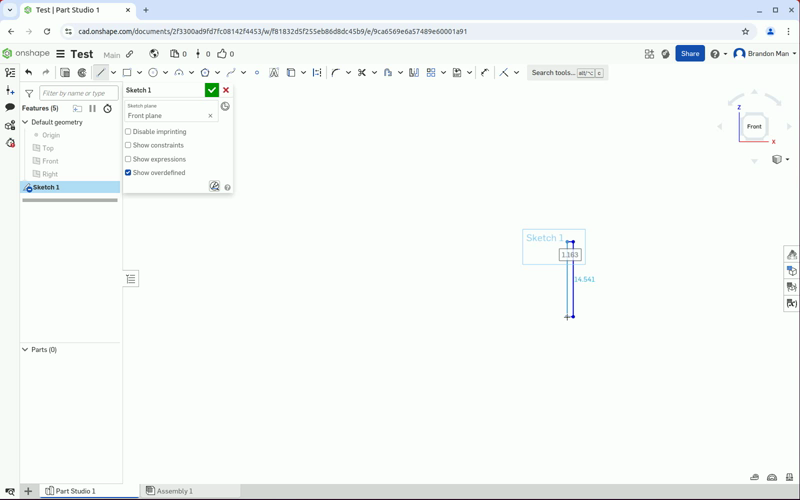
key(esc)
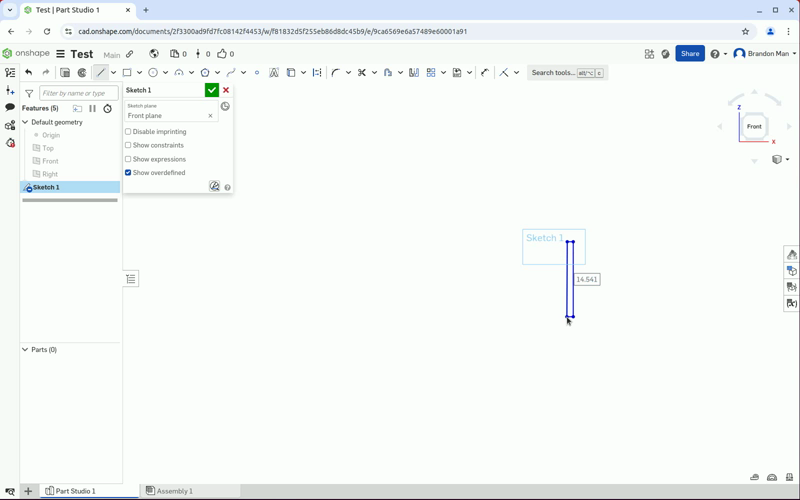
mouse_move(571, 261)
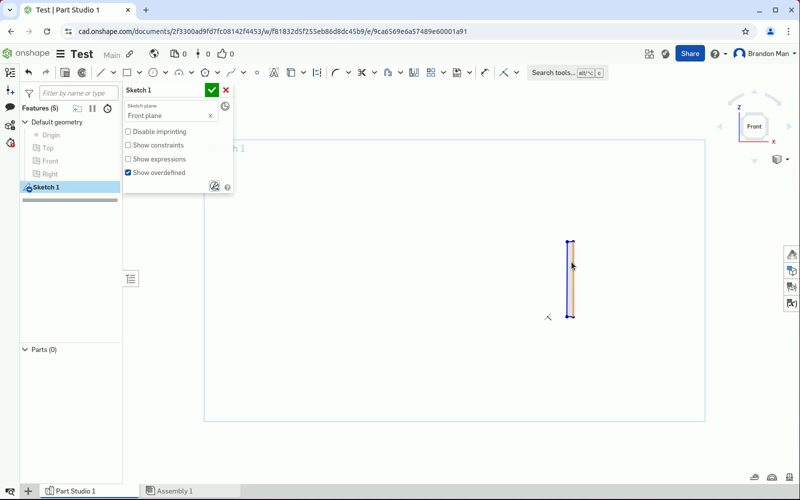
scroll(6)
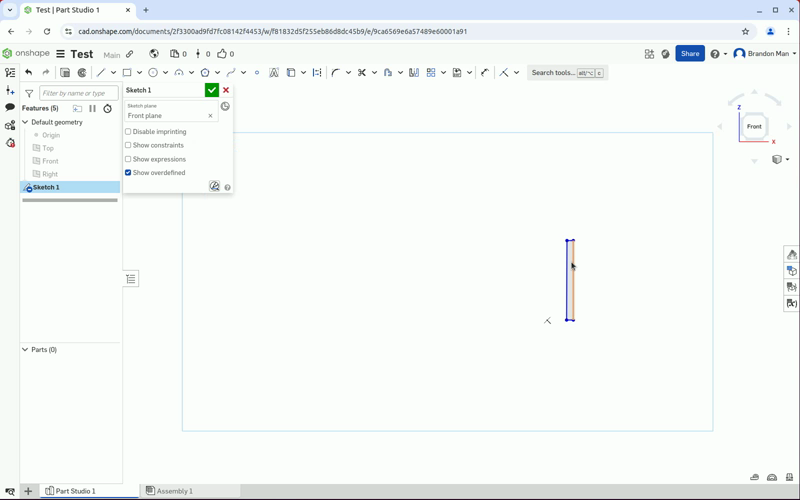
scroll(6)
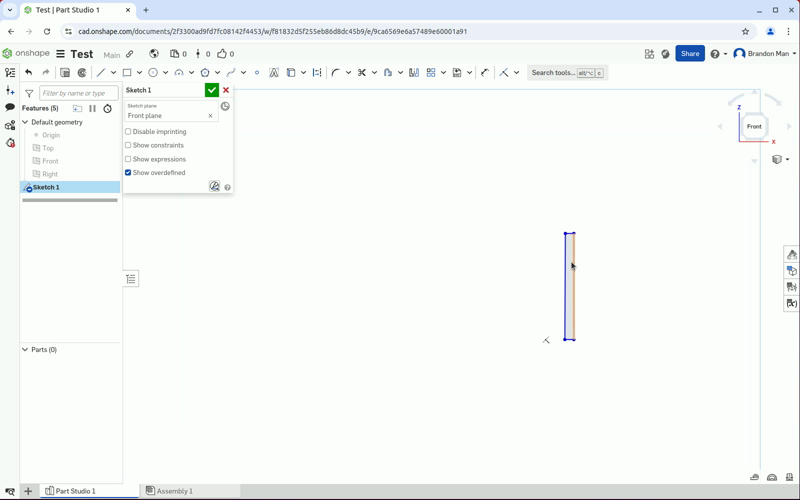
scroll(6)
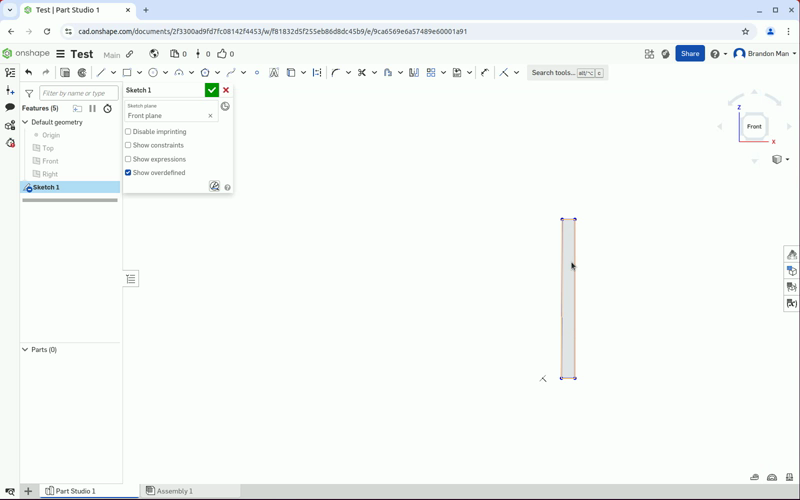
scroll(6)
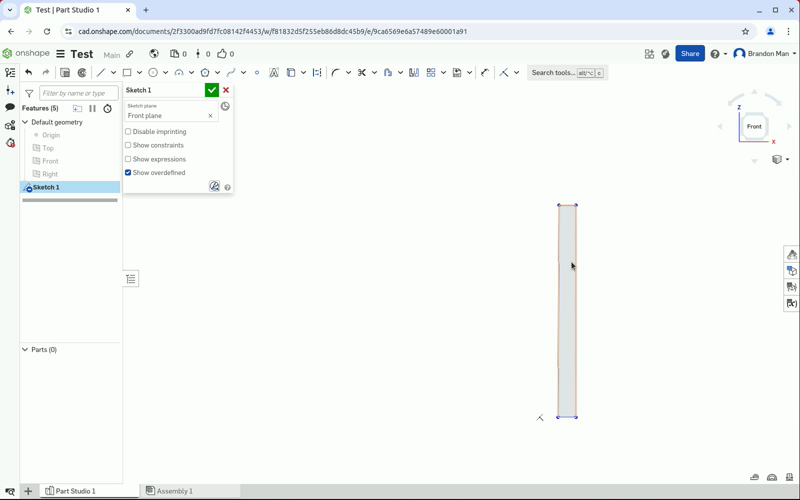
scroll(6)
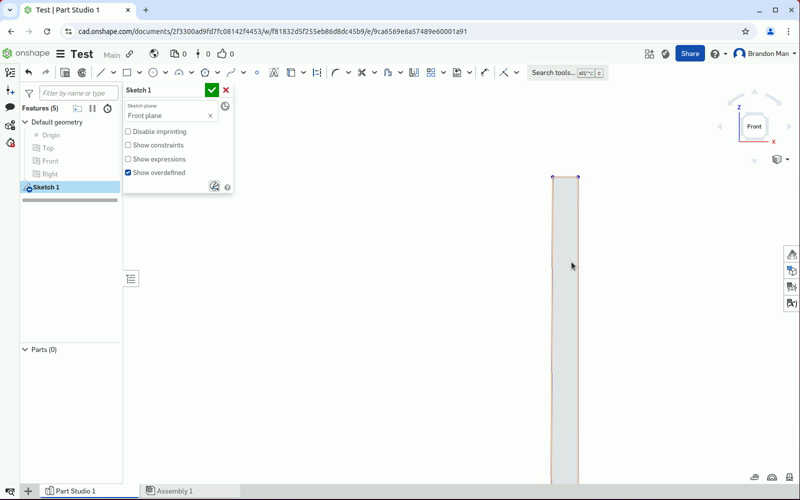
scroll(6)
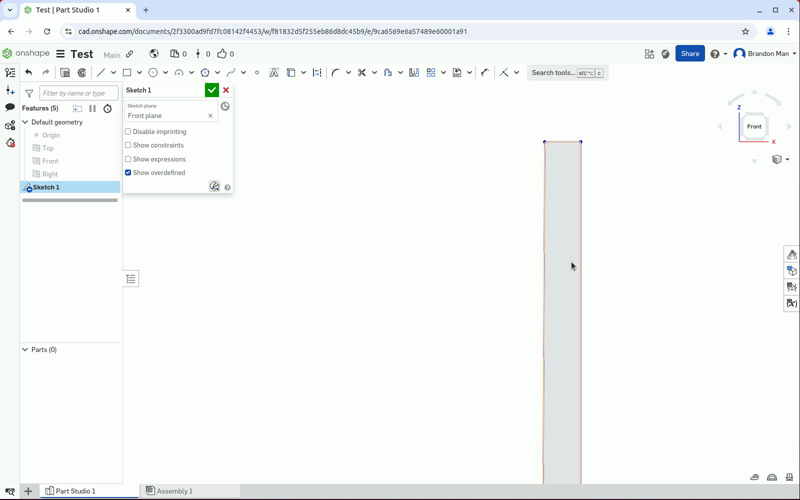
scroll(6)
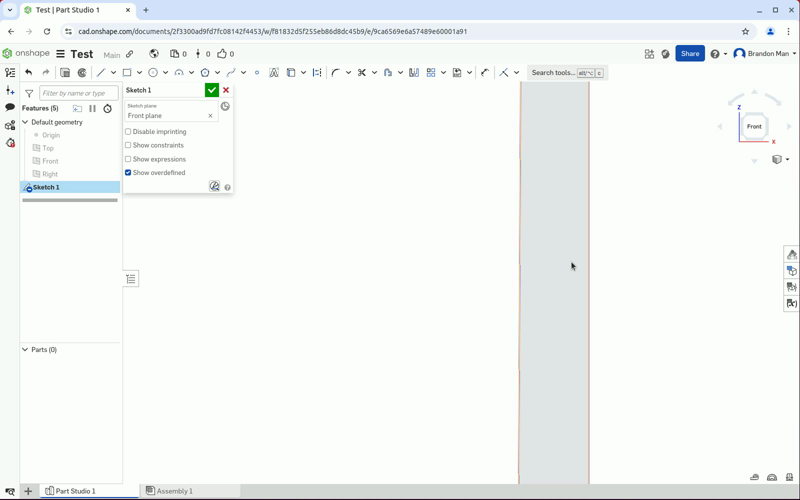
click(571, 261)
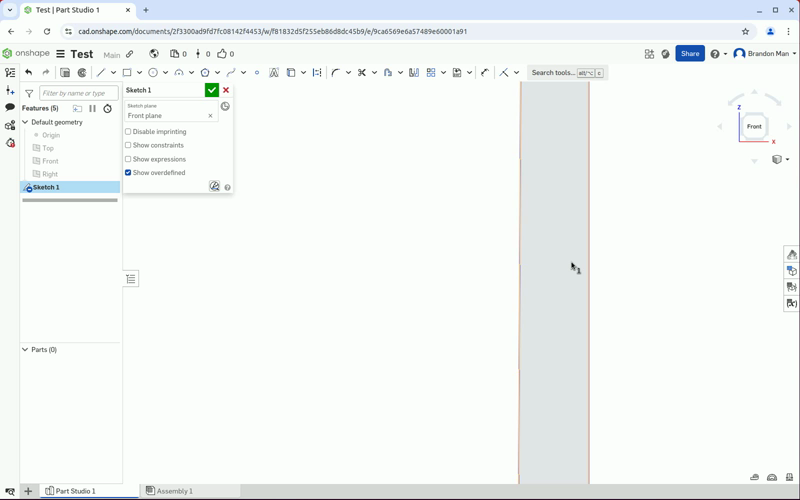
scroll(-6)
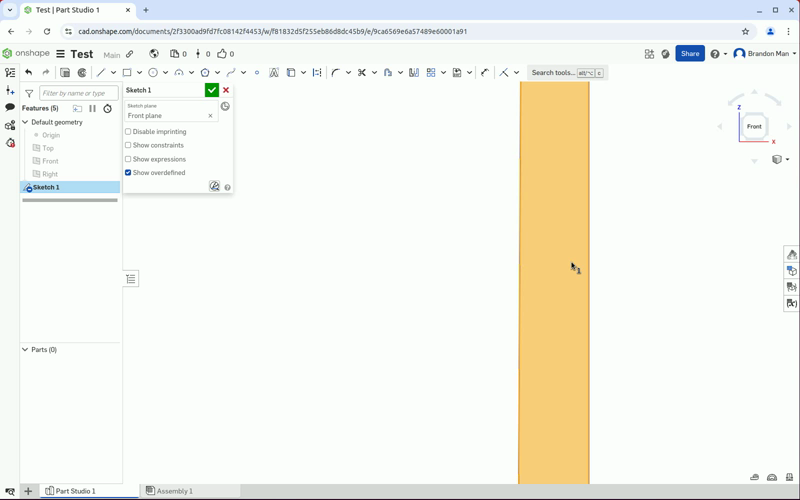
scroll(-6)
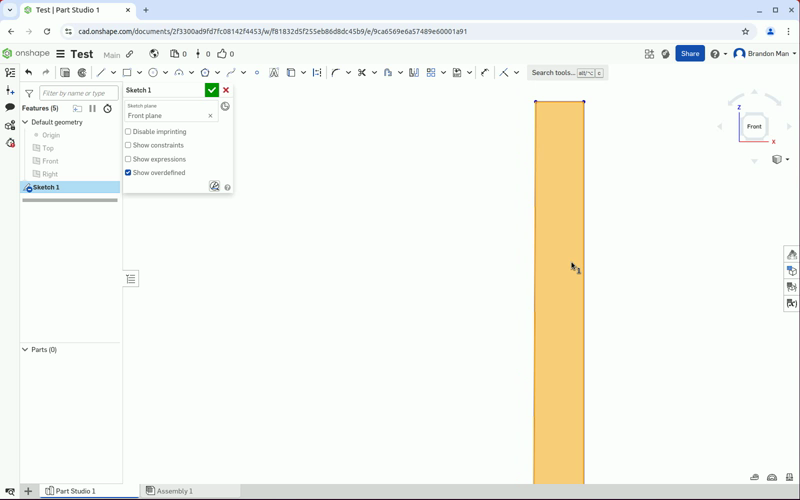
scroll(-6)
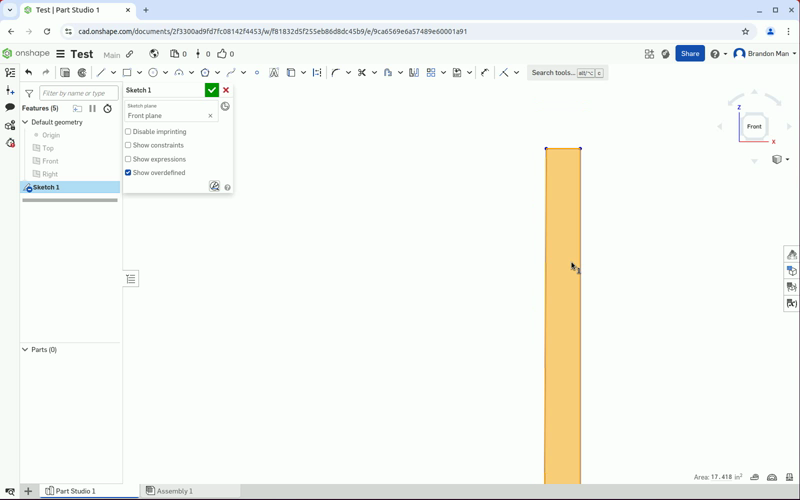
scroll(-6)
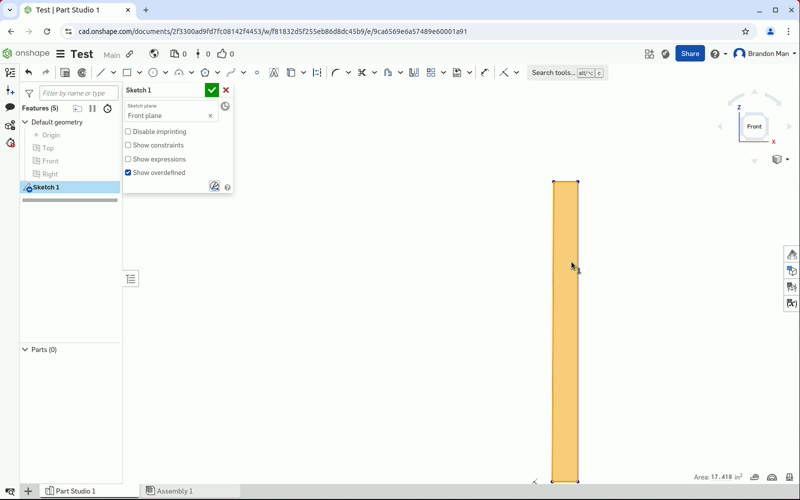
scroll(-6)
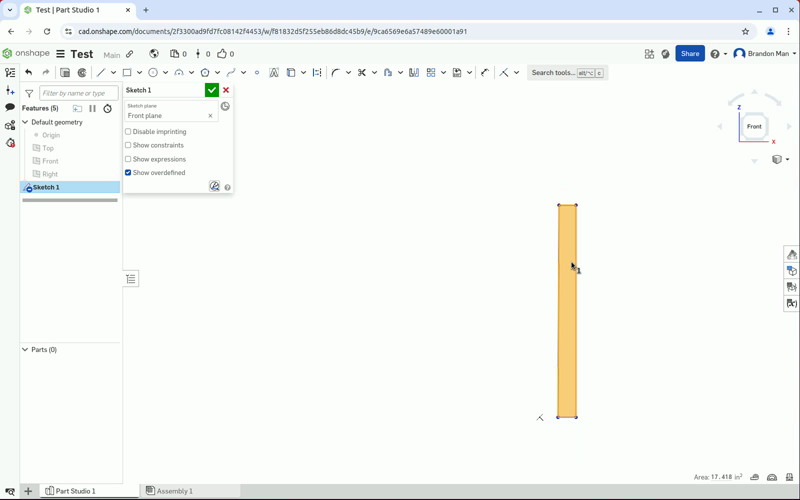
scroll(-6)
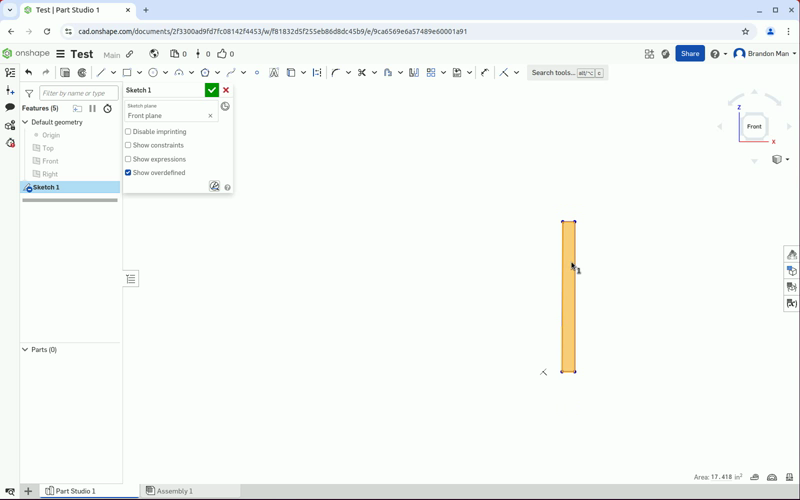
scroll(-6)
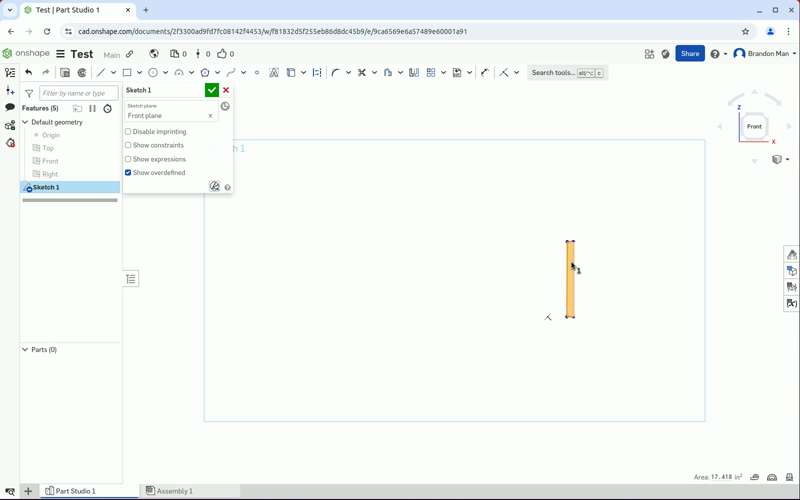
mouse_move(73, 352)
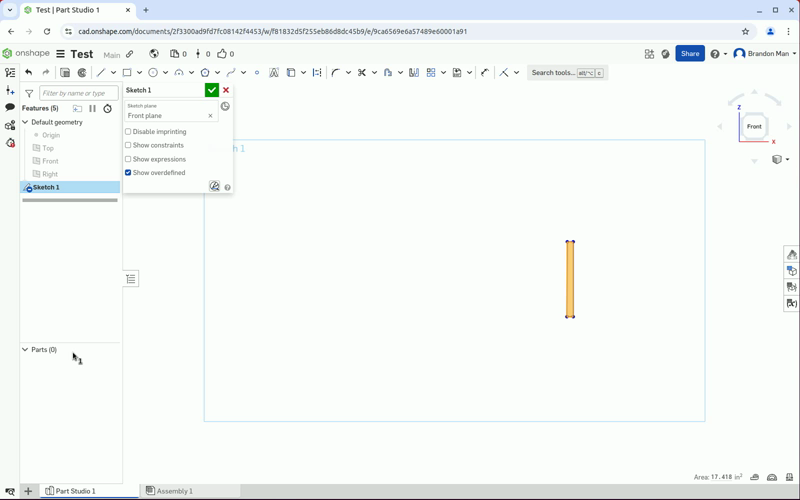
key(shift+y)
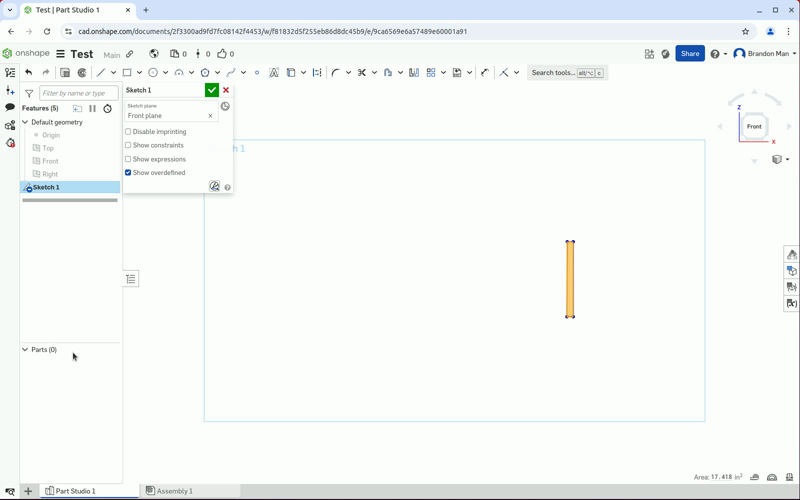
key(shift+e)
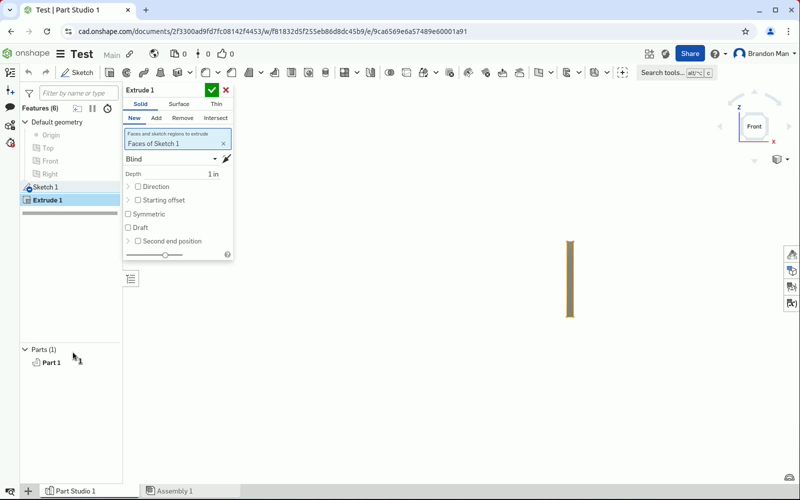
mouse_move(143, 106)
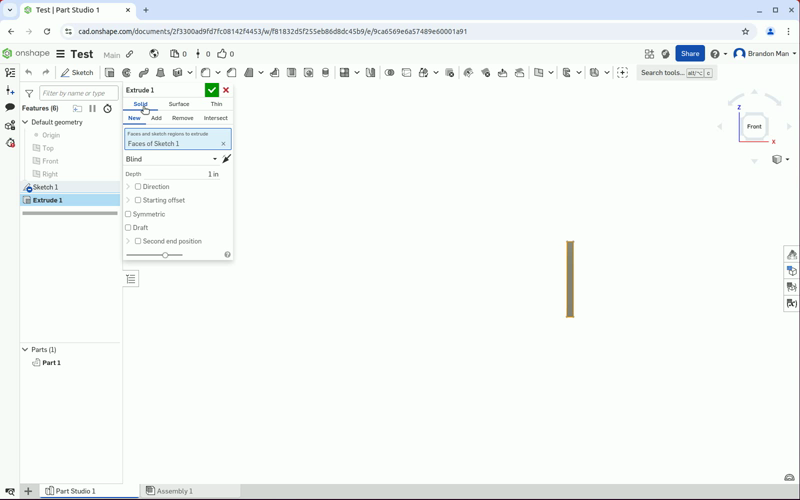
click(143, 106)
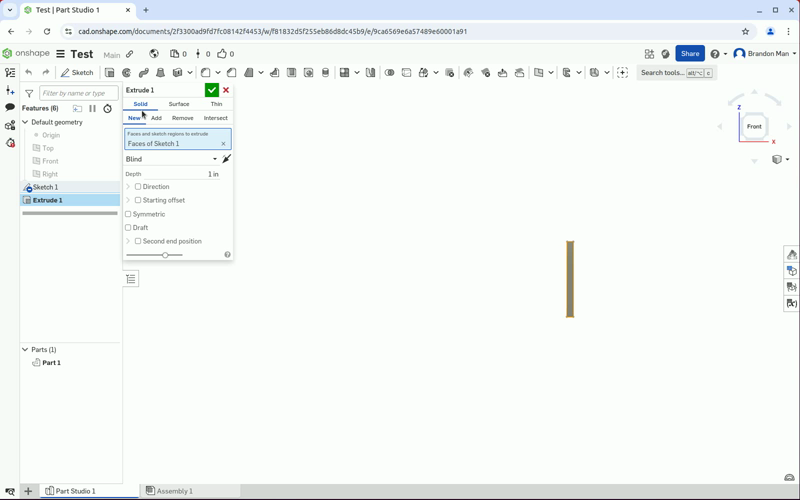
mouse_move(137, 120)
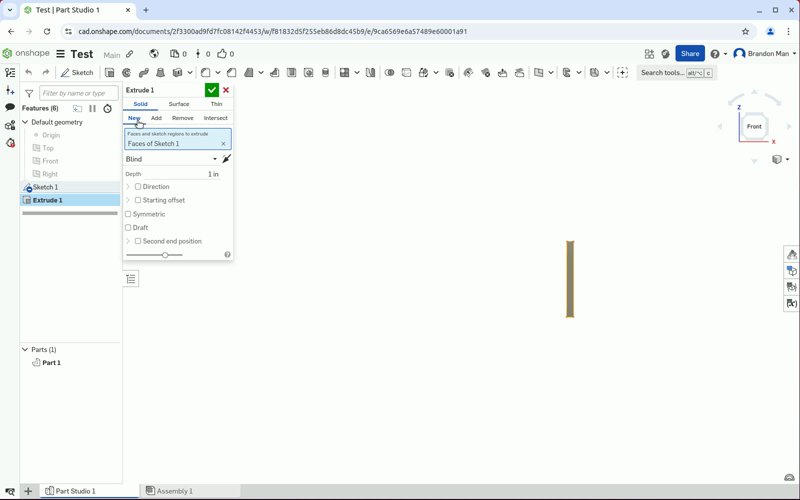
click(137, 120)
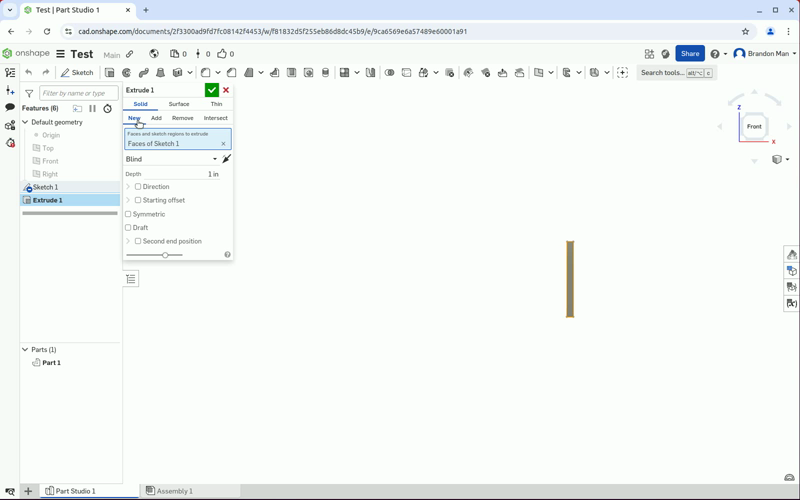
key(tab, 4)
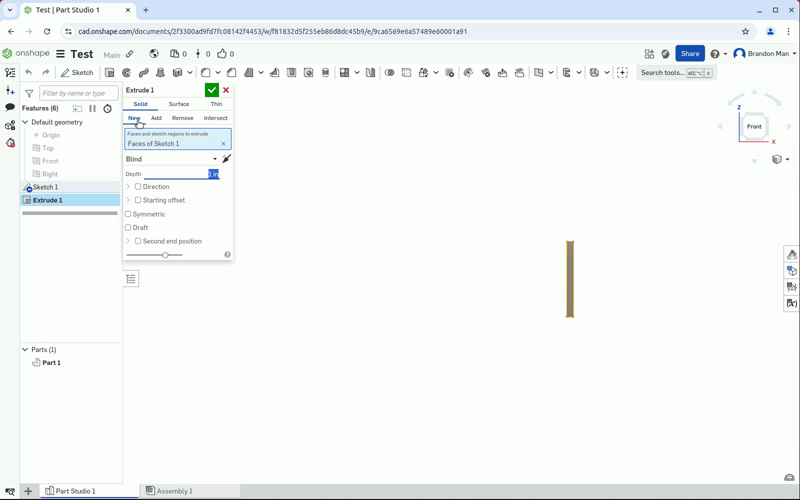
text(9.388)
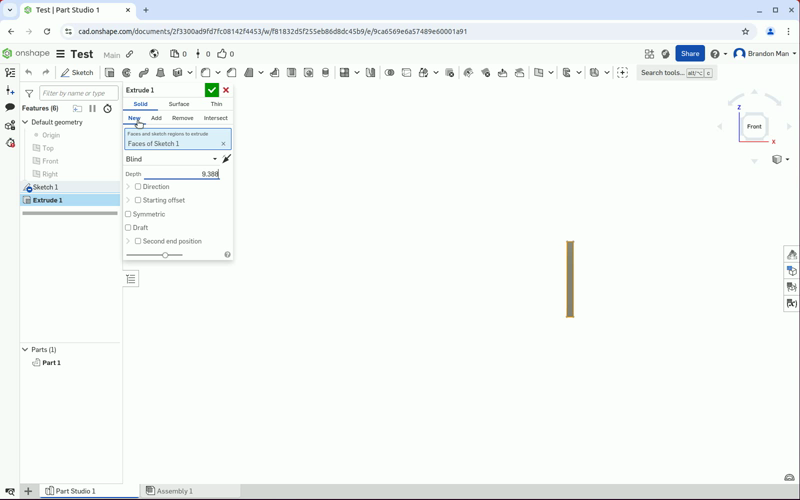
key(enter)
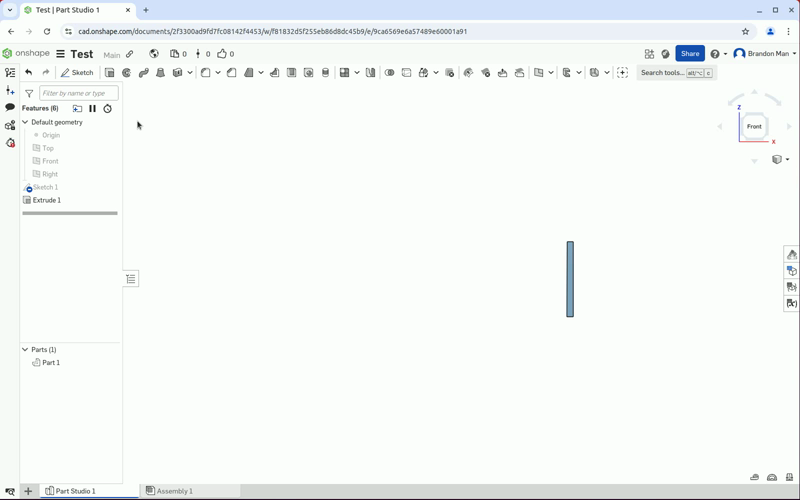
key(shift+h)
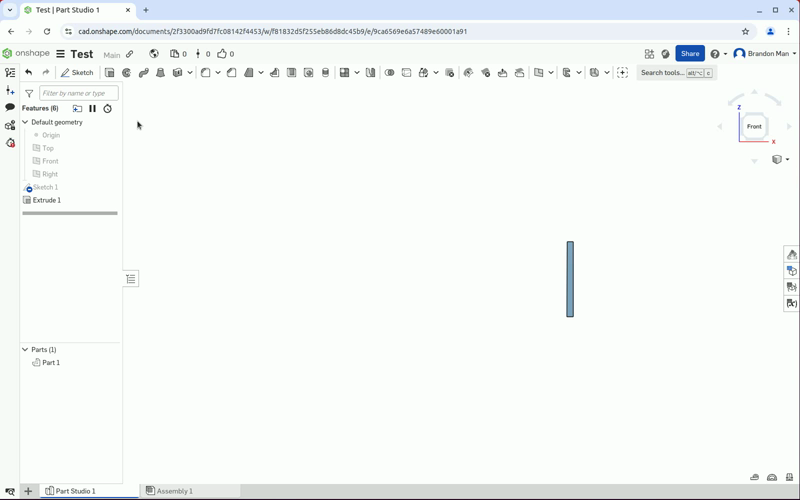
key(shift+h)
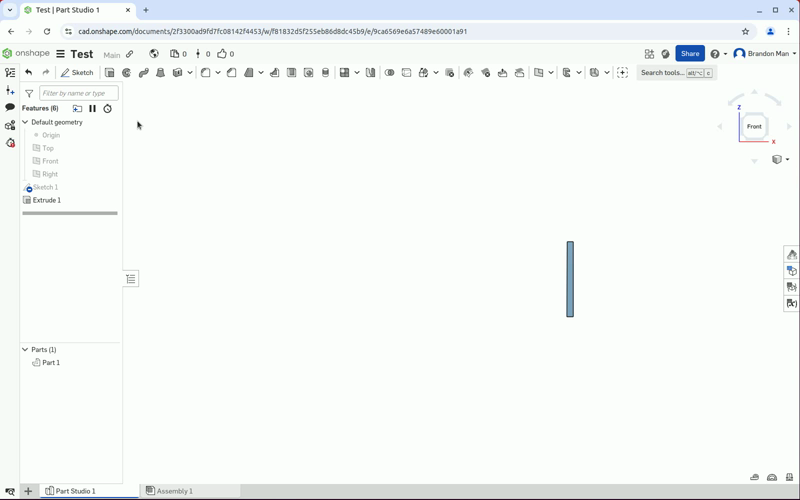
mouse_move(73, 189)
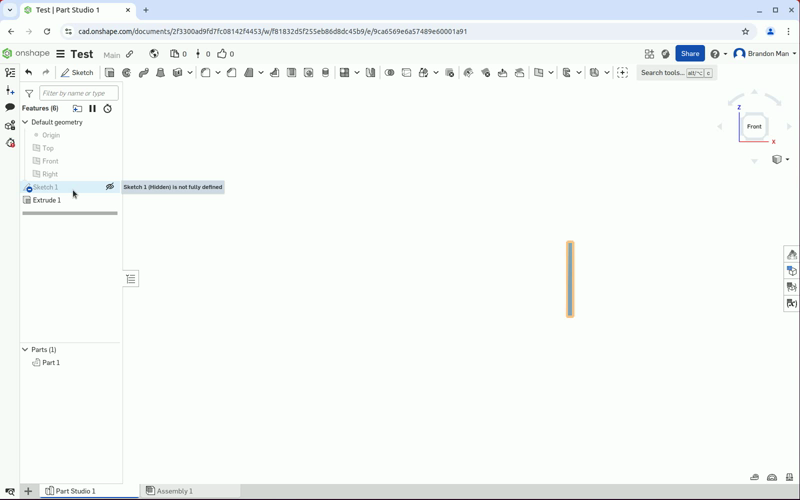
click(73, 189)
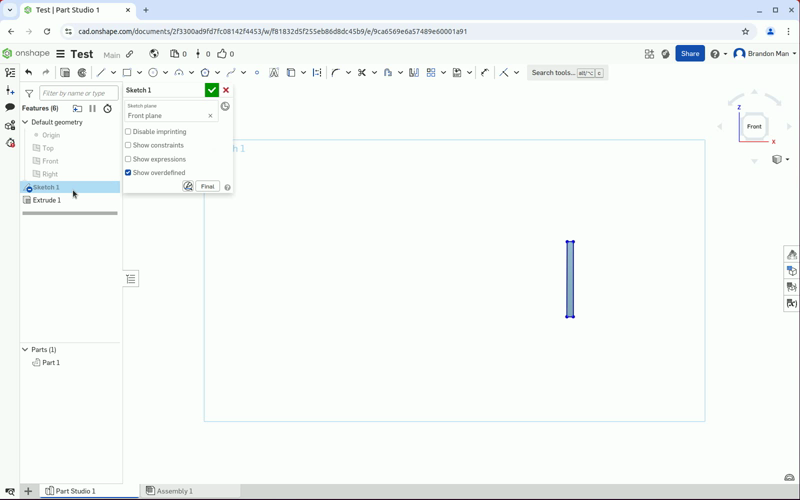
mouse_move(229, 92)
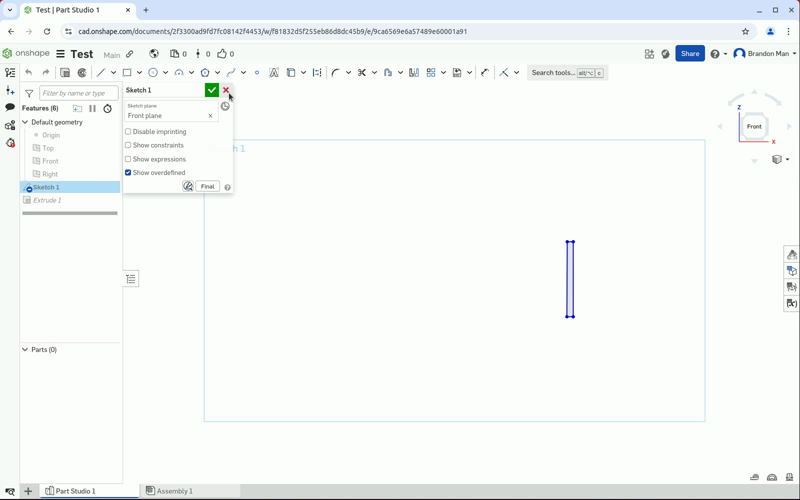
click(229, 92)
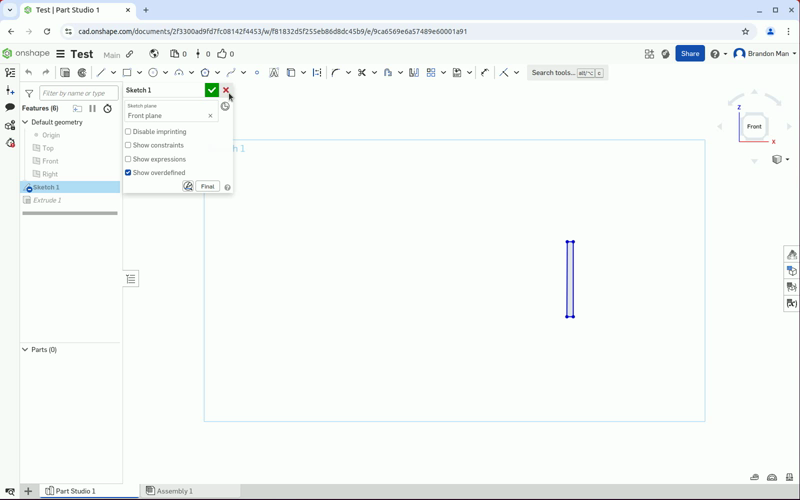
key(shift+s)
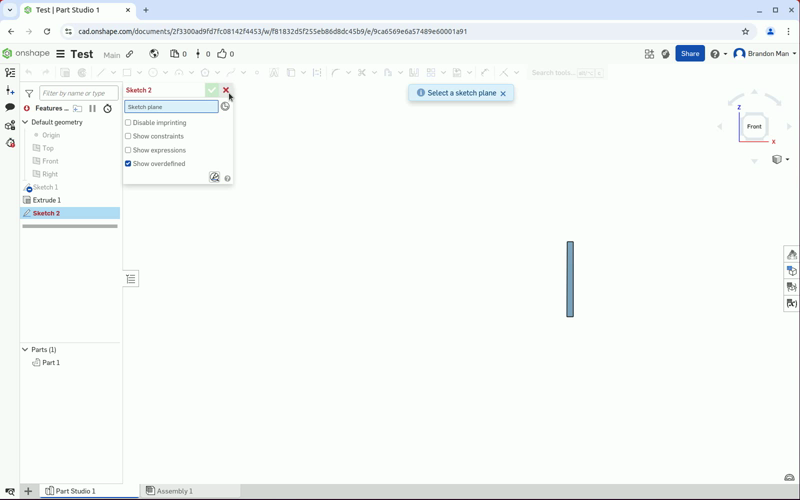
mouse_move(73, 163)
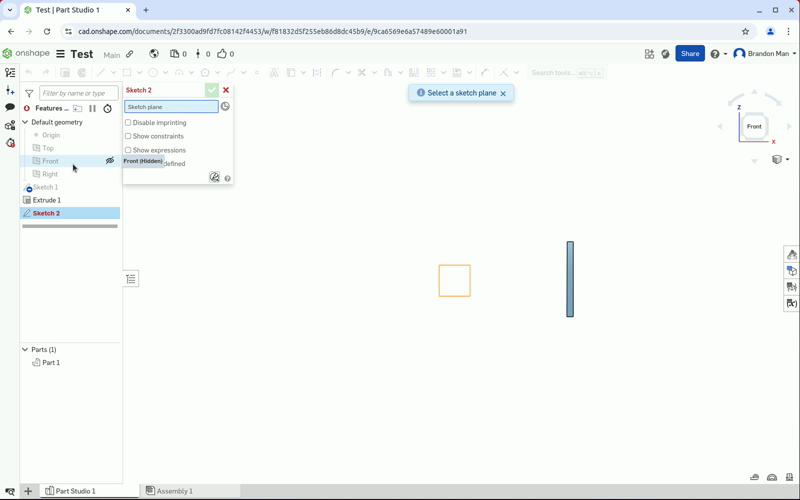
click(73, 163)
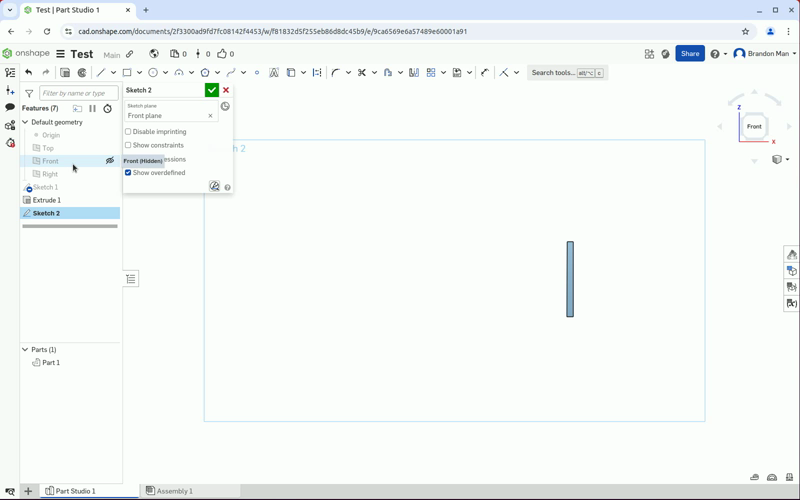
mouse_move(73, 352)
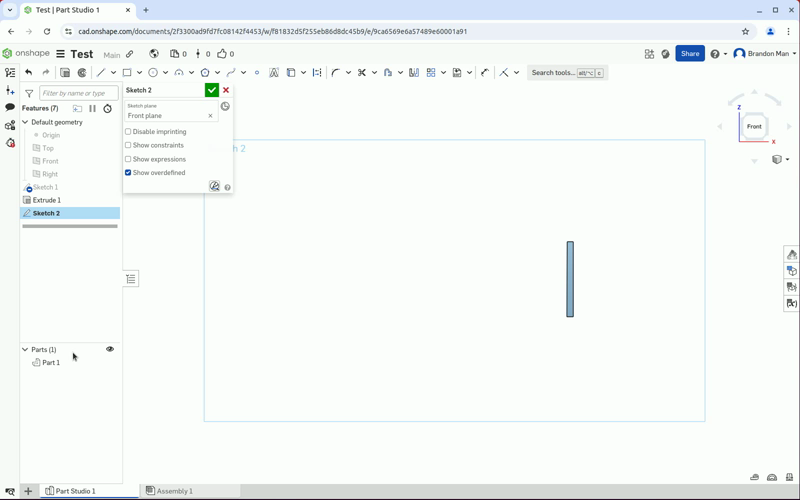
key(y)
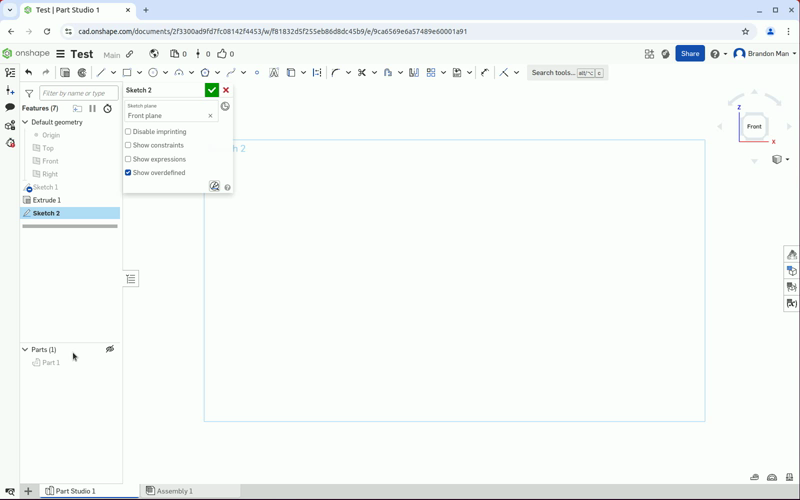
key(l)
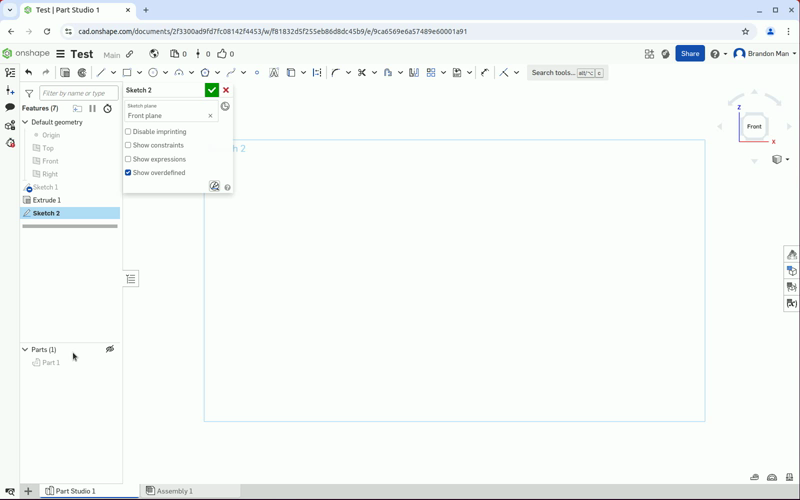
key_down(shift)
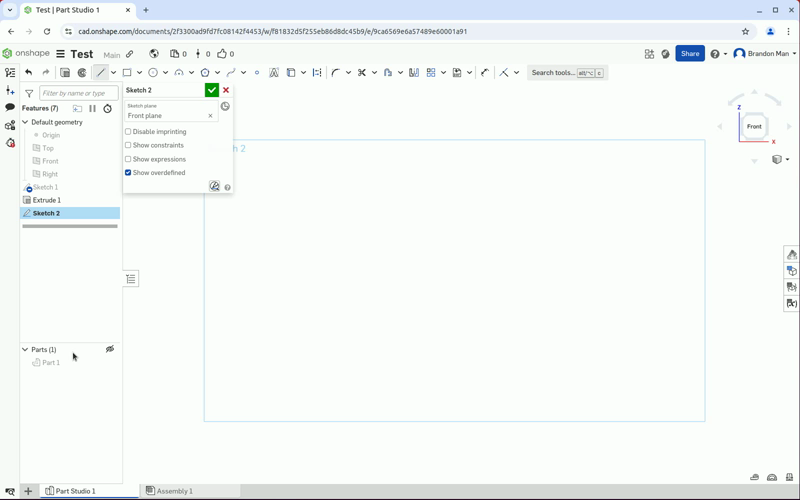
mouse_move(406, 316)
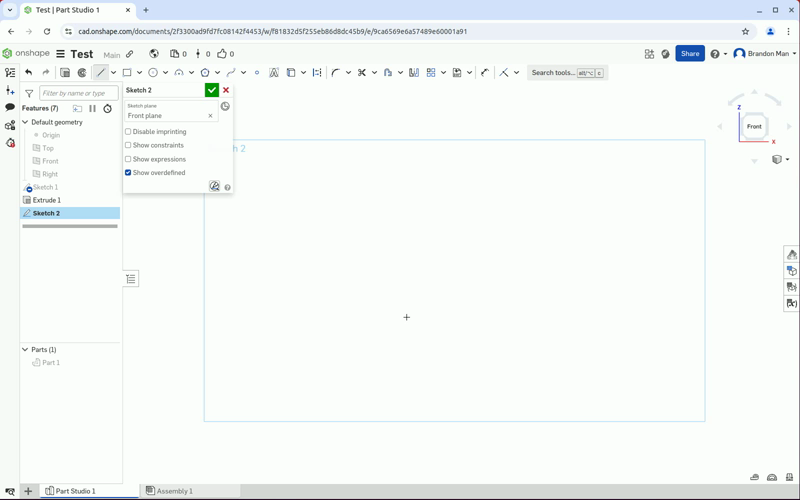
click(406, 316)
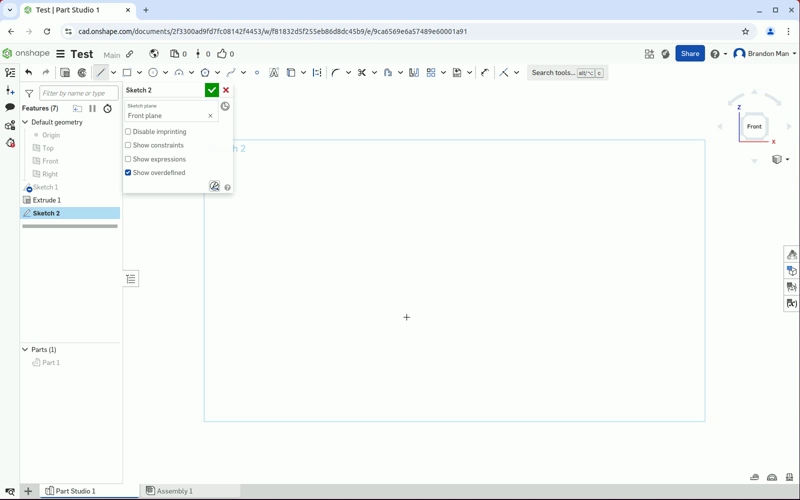
key_up(shift)
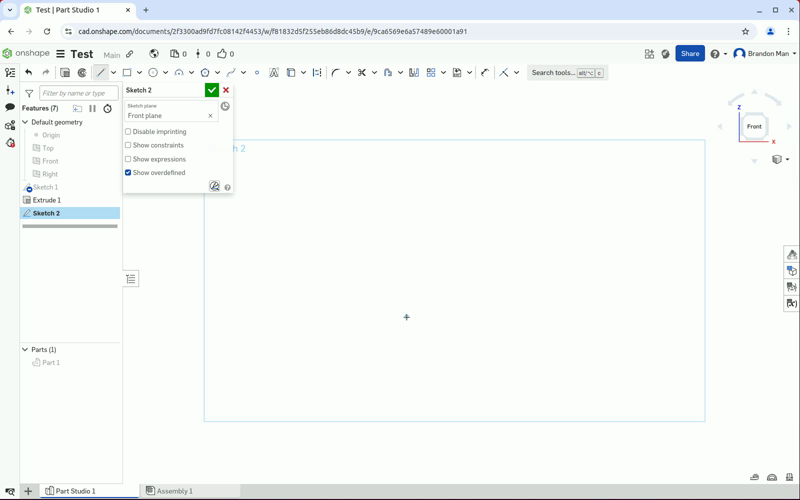
key_down(shift)
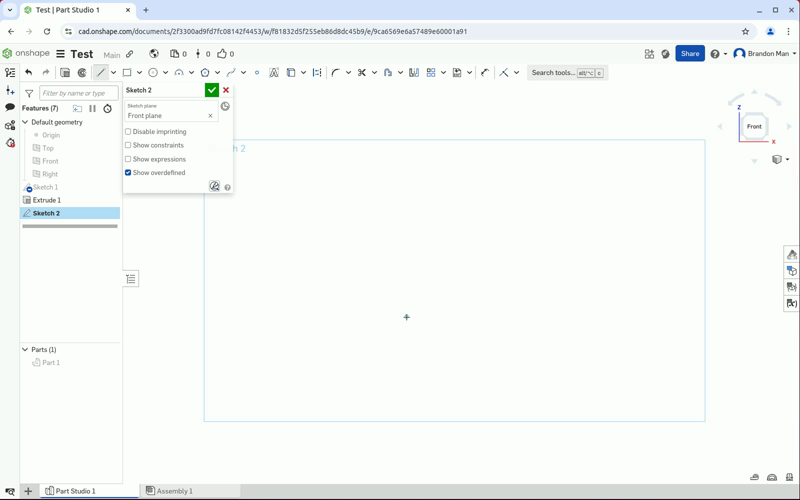
mouse_move(436, 316)
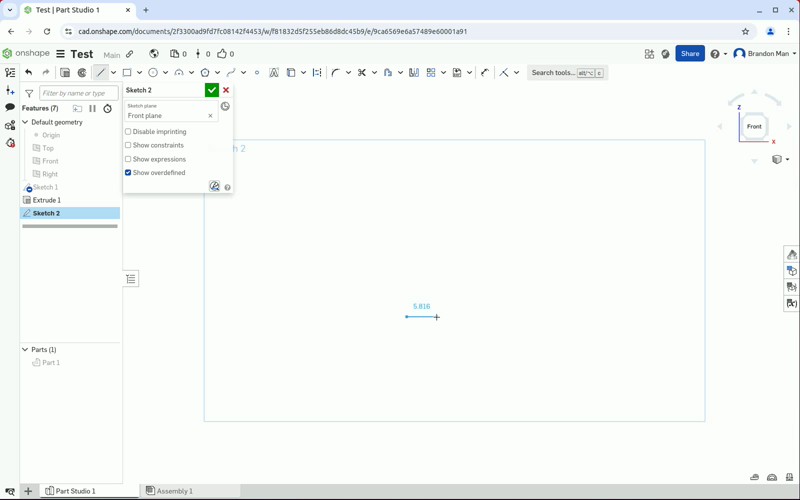
mouse_move(412, 316)
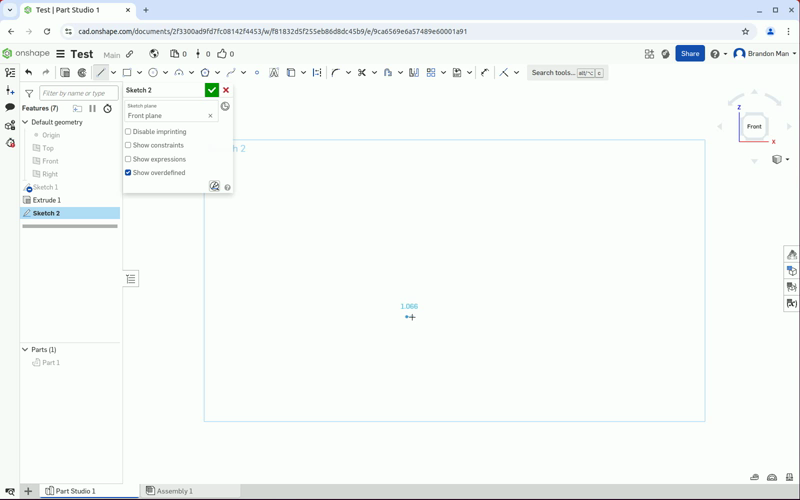
scroll(6)
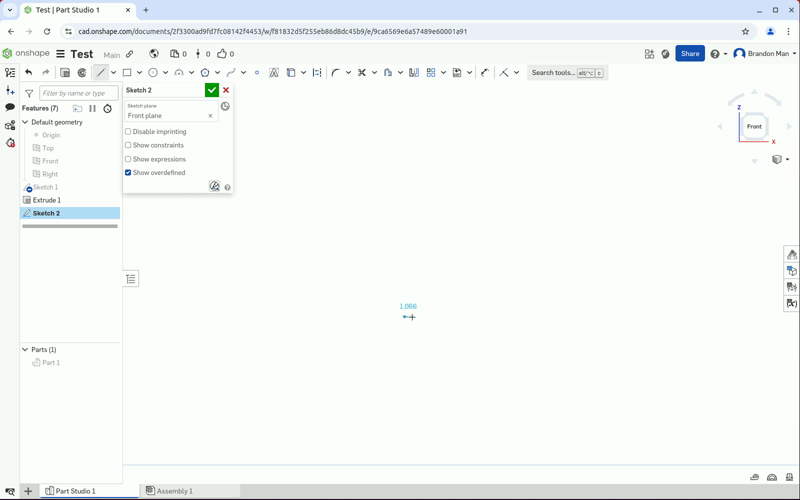
scroll(6)
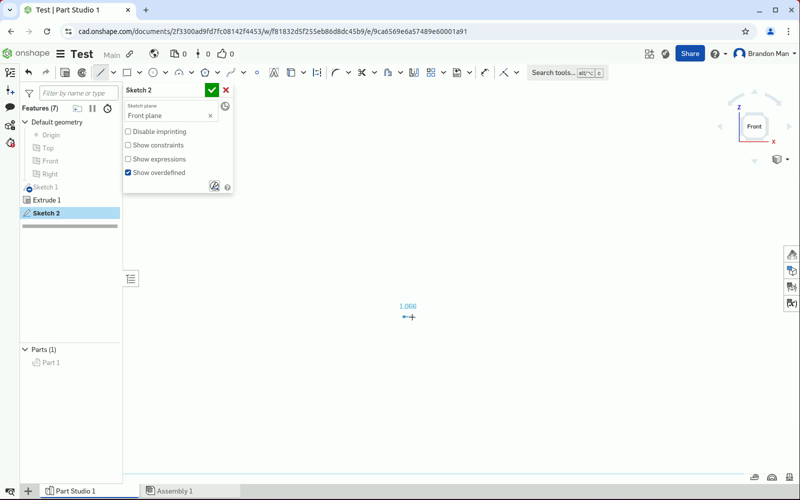
scroll(6)
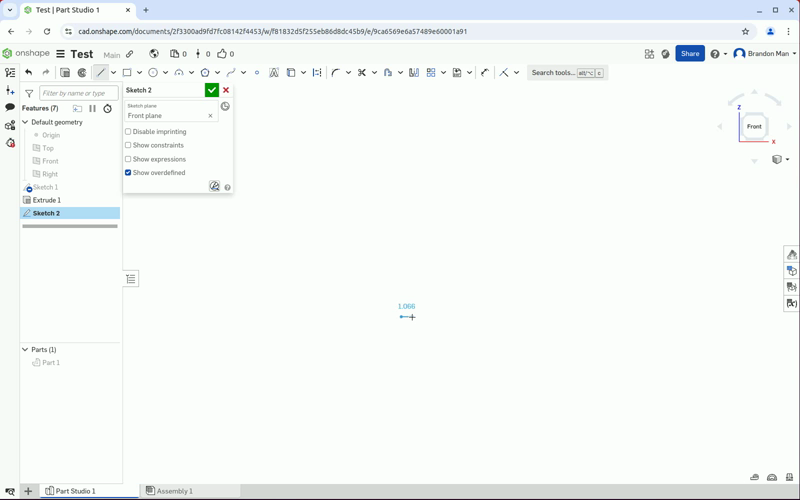
scroll(6)
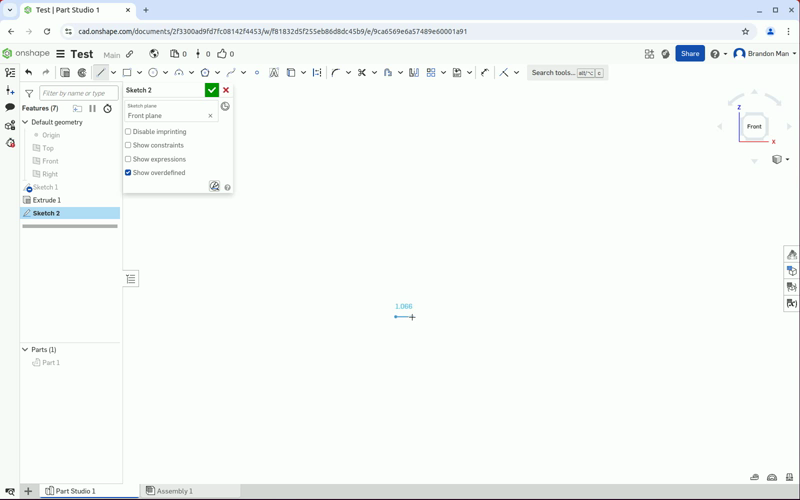
scroll(6)
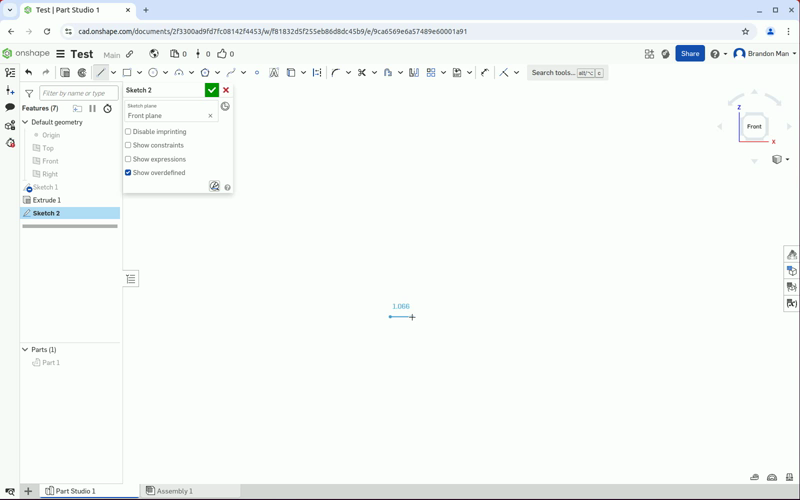
scroll(6)
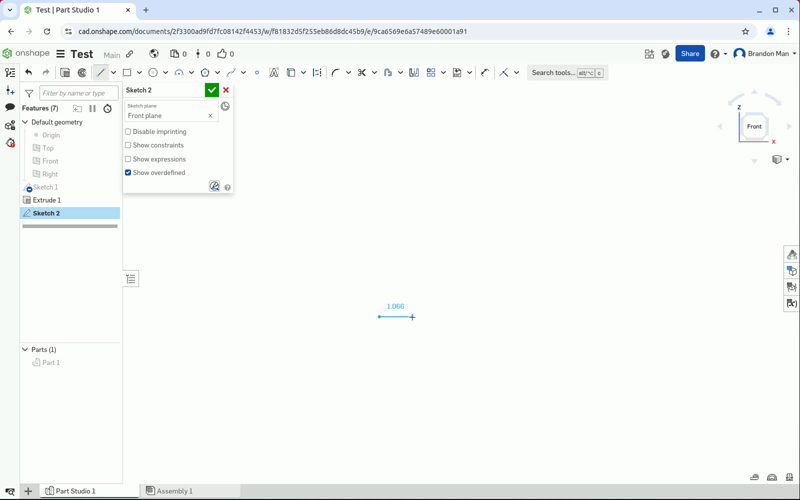
scroll(6)
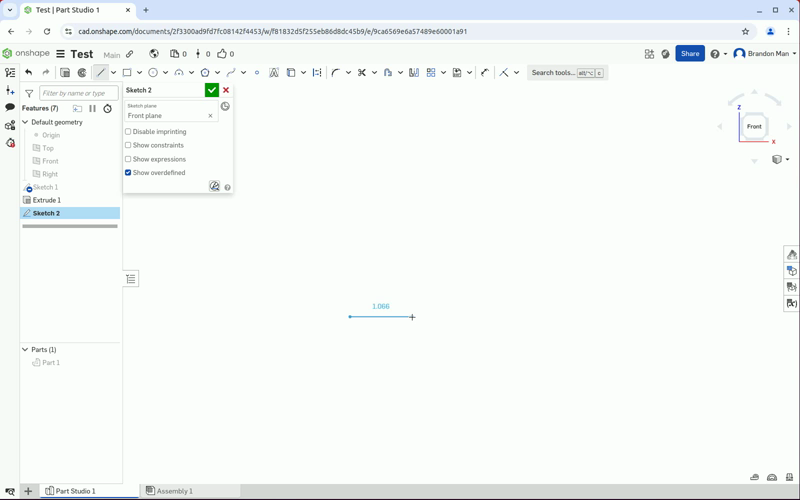
click(412, 316)
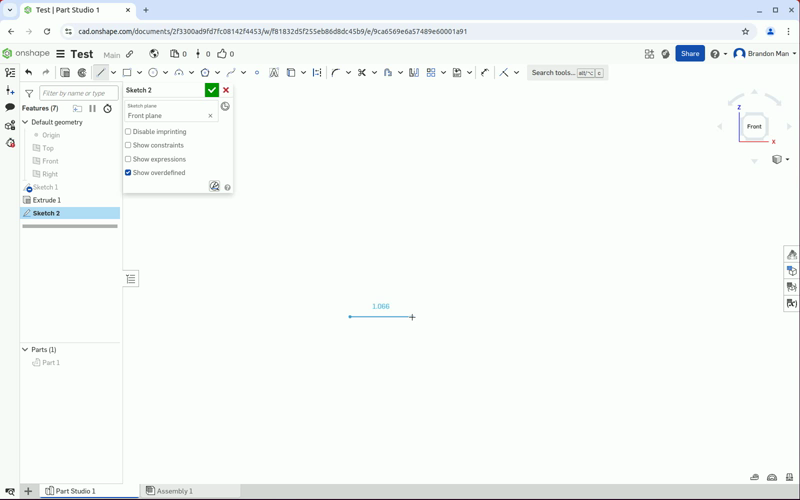
scroll(-6)
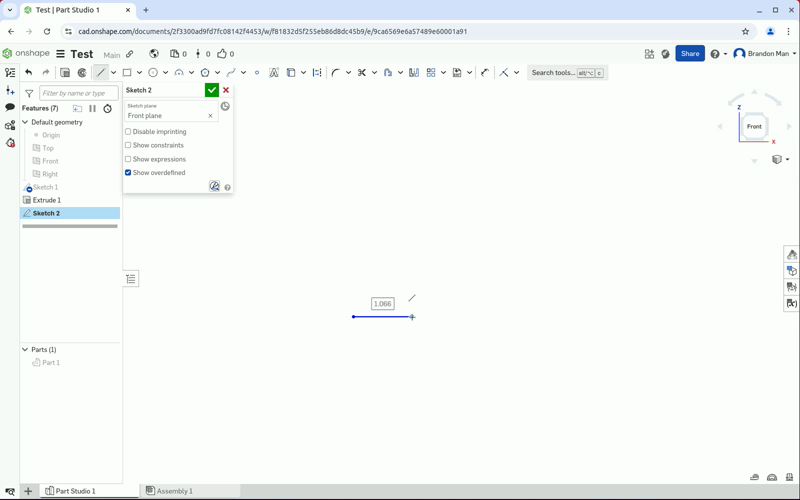
scroll(-6)
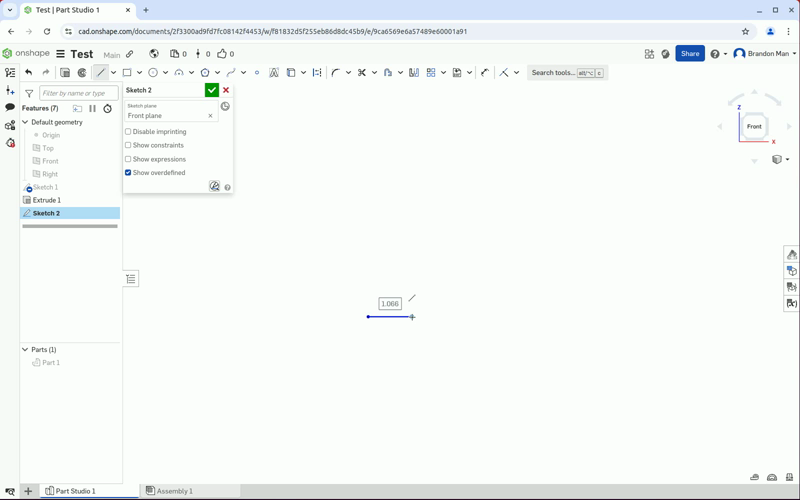
scroll(-6)
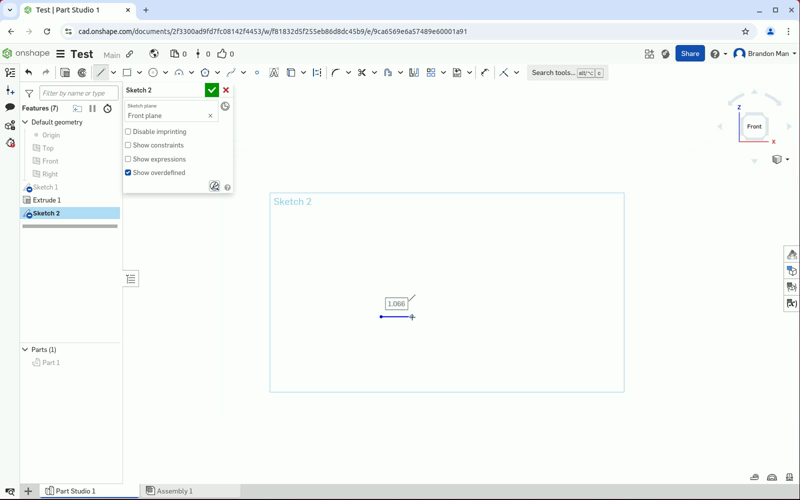
scroll(-6)
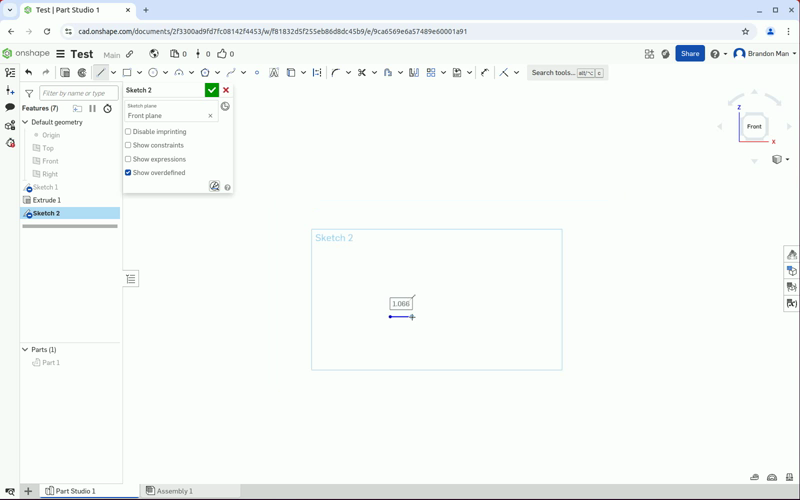
scroll(-6)
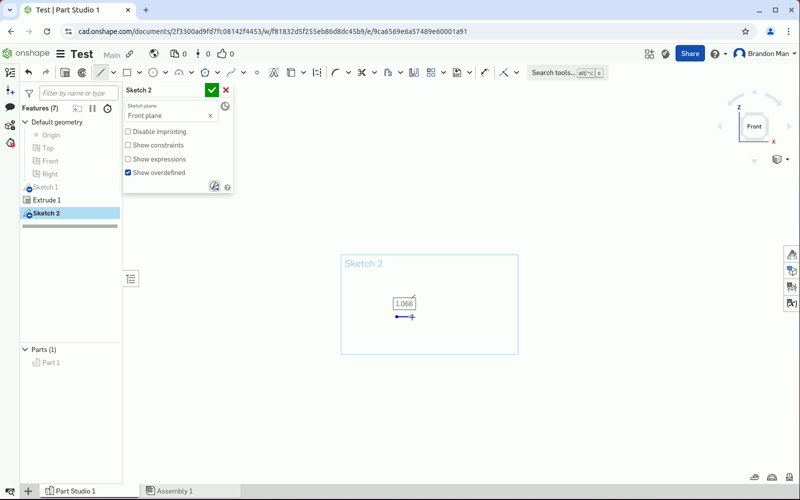
scroll(-6)
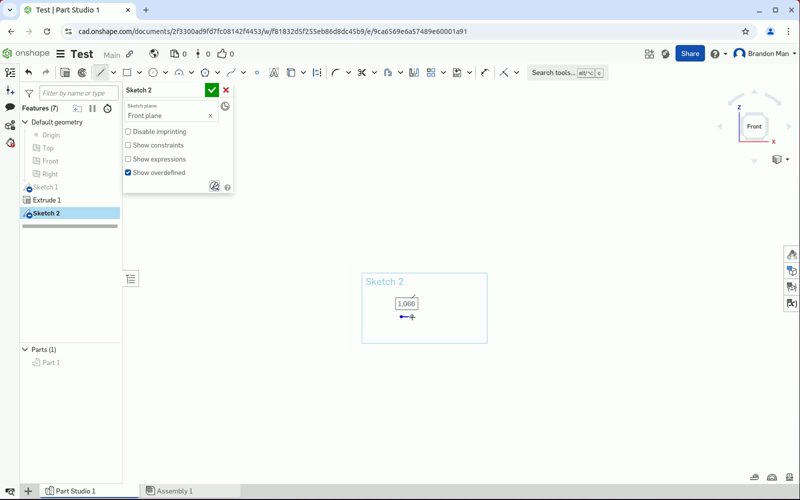
scroll(-6)
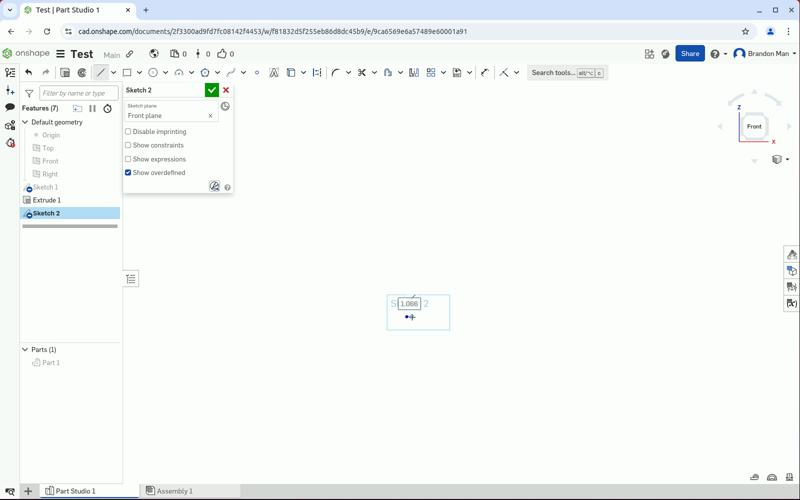
key_up(shift)
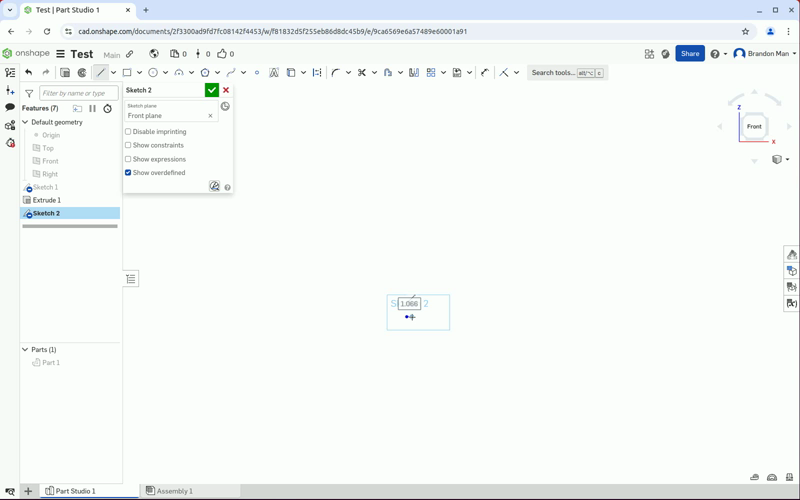
key_down(shift)
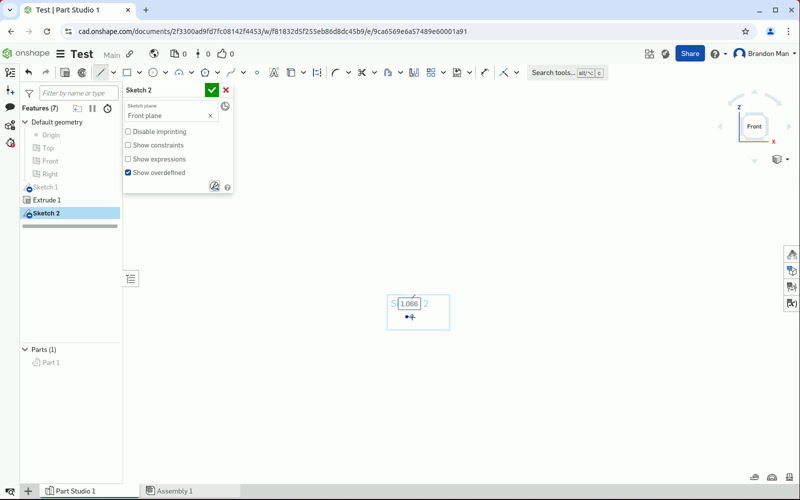
mouse_move(412, 241)
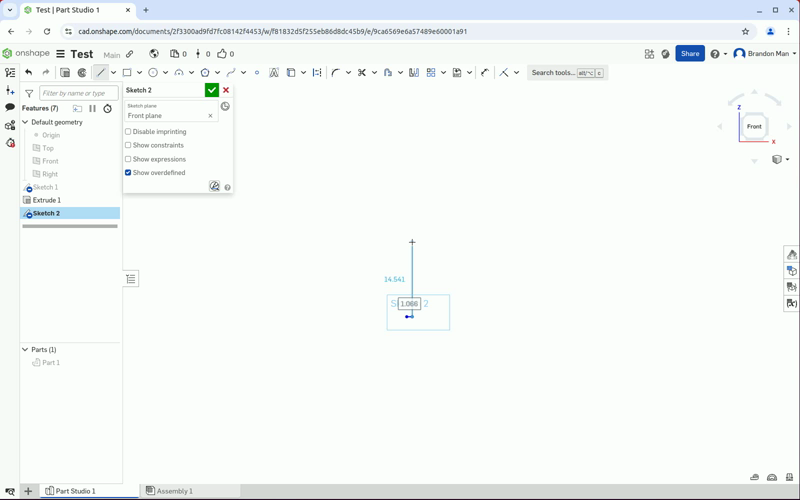
click(412, 241)
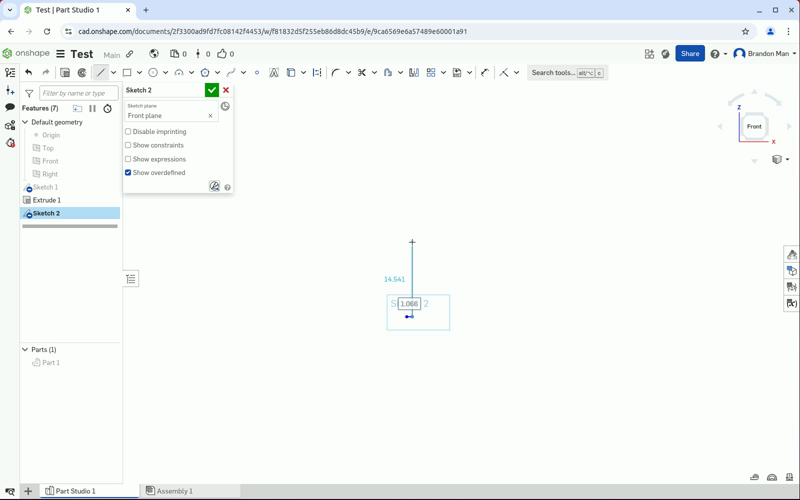
key_up(shift)
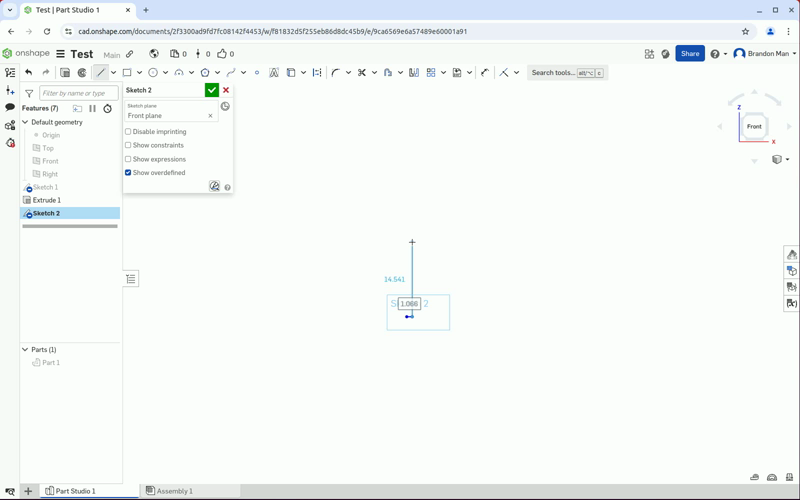
key_down(shift)
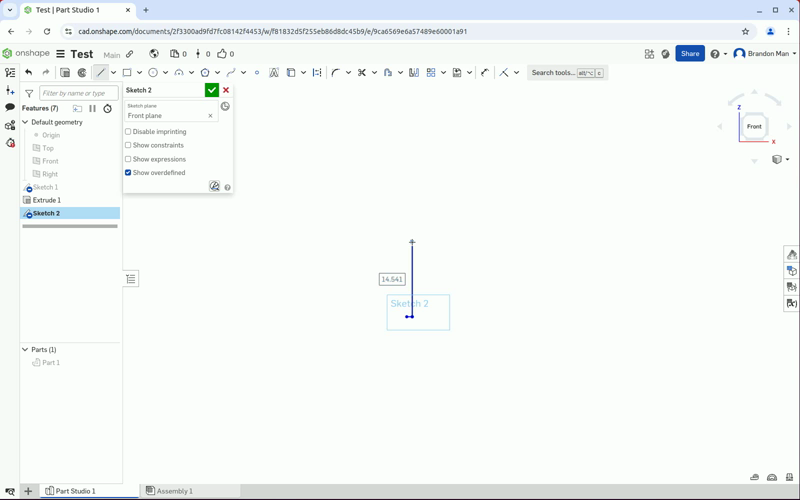
mouse_move(442, 241)
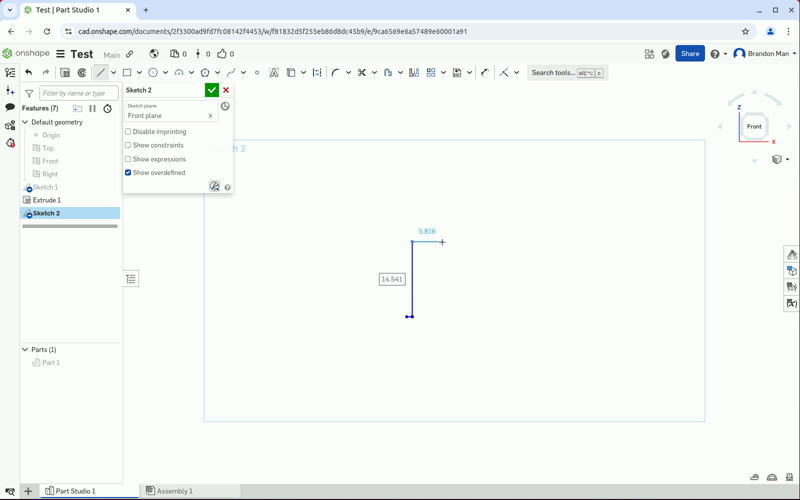
mouse_move(406, 241)
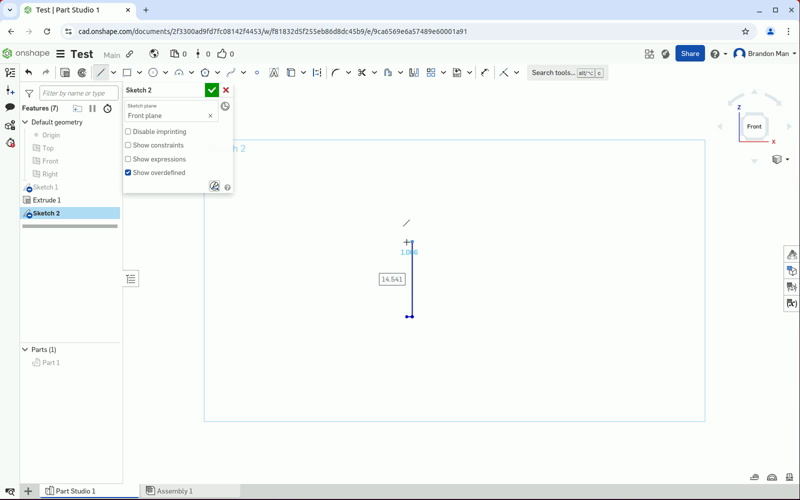
scroll(6)
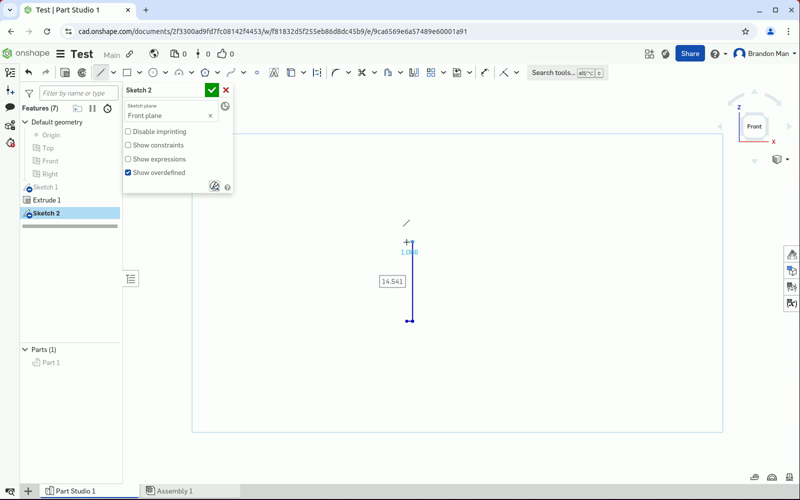
scroll(6)
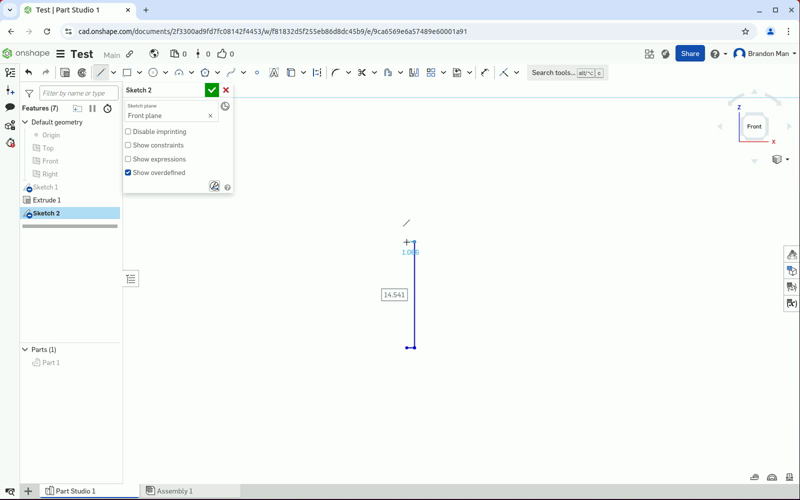
scroll(6)
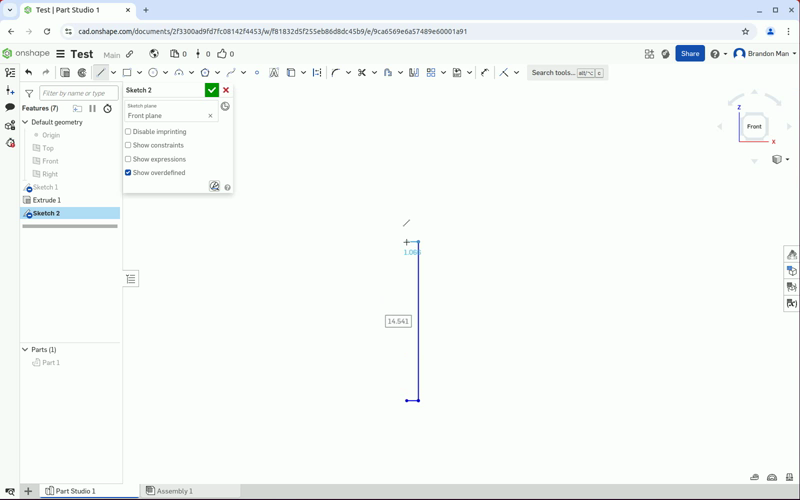
scroll(6)
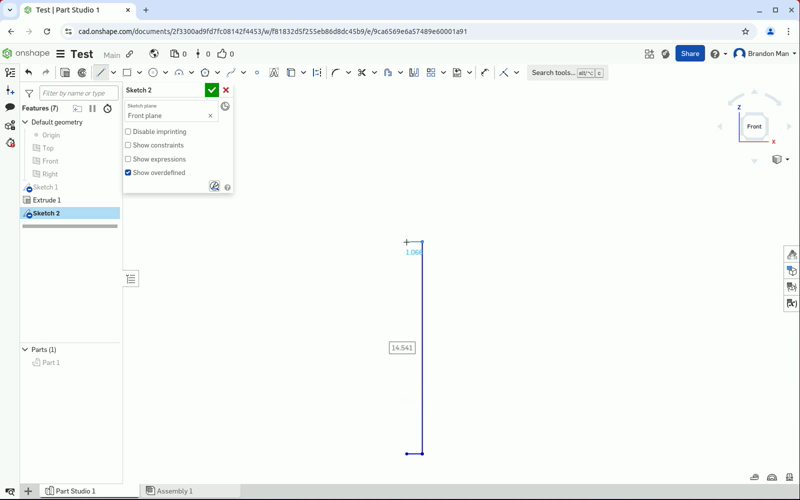
scroll(6)
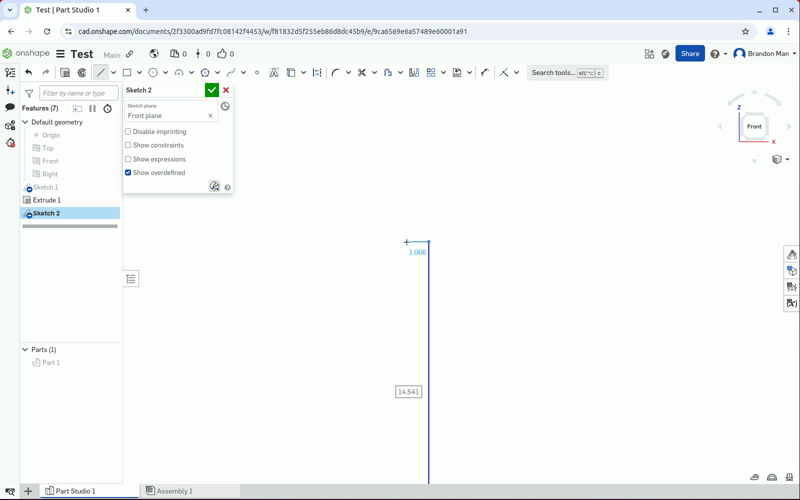
scroll(6)
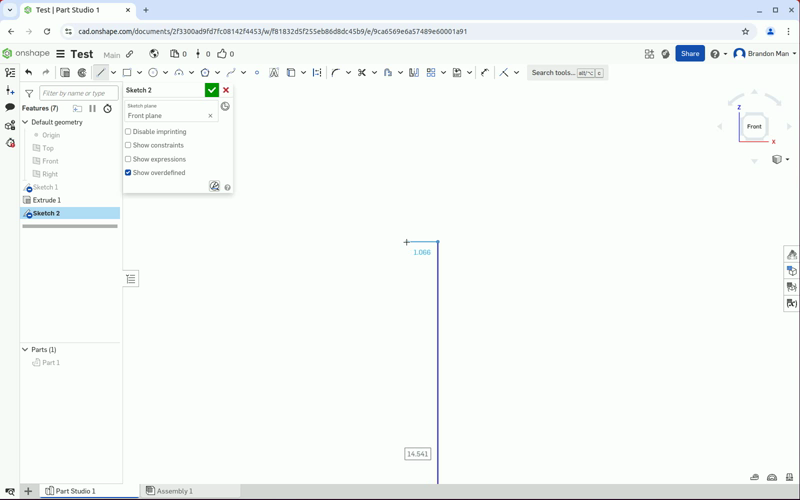
scroll(6)
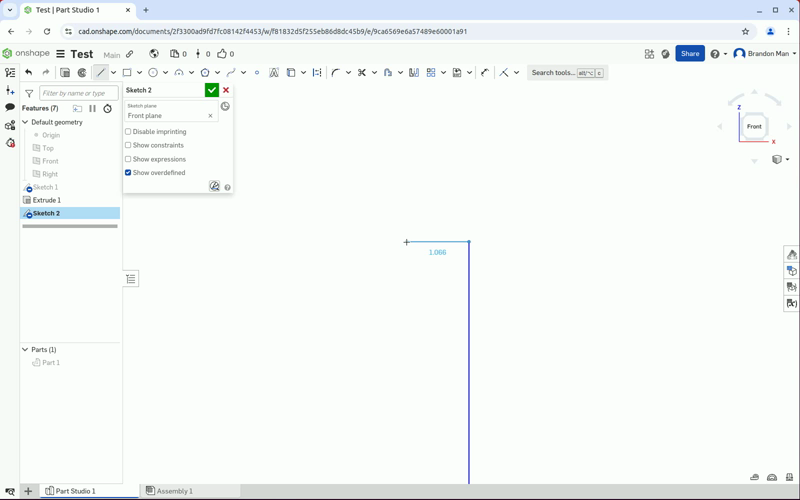
click(406, 241)
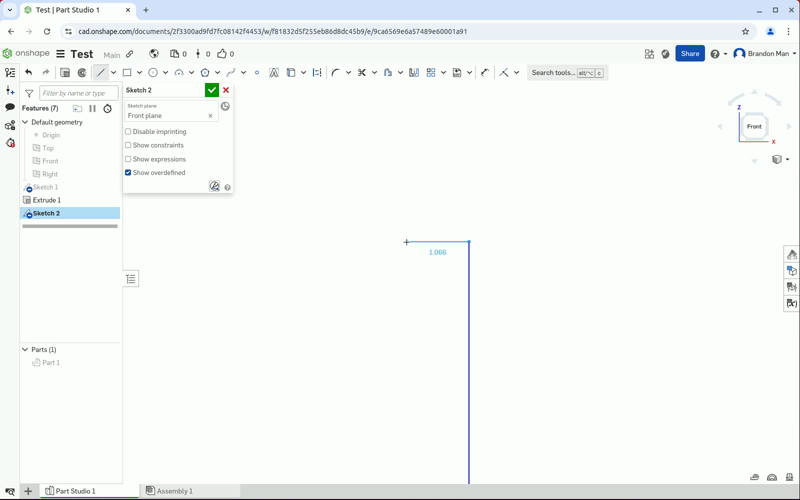
scroll(-6)
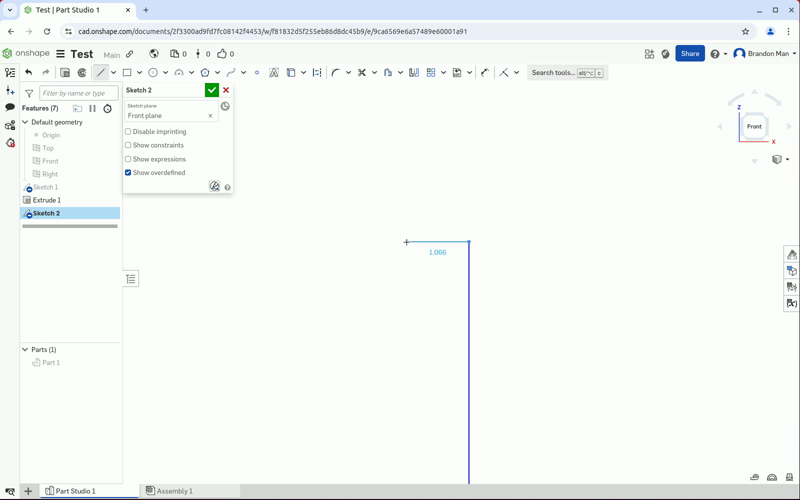
scroll(-6)
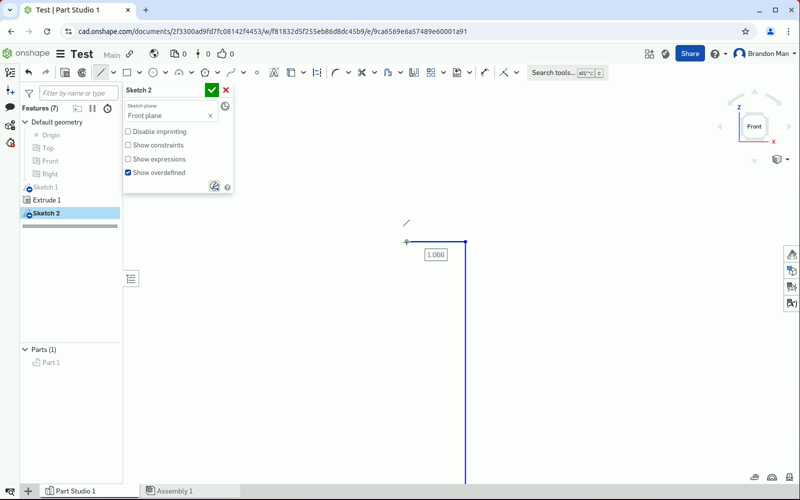
scroll(-6)
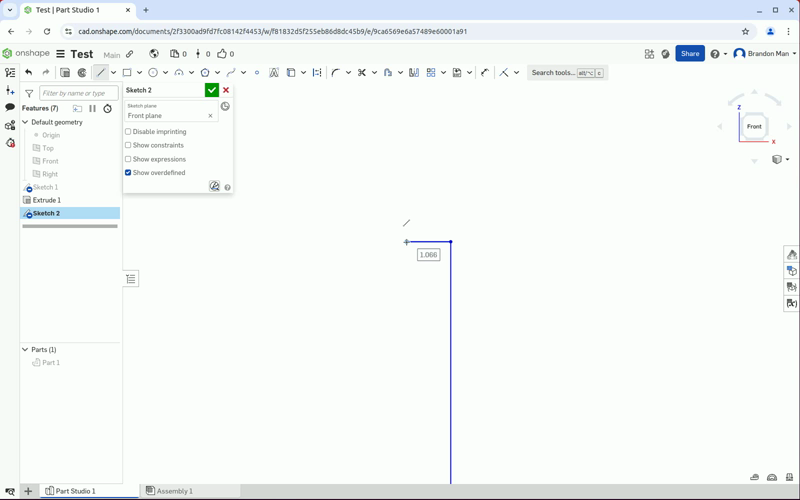
scroll(-6)
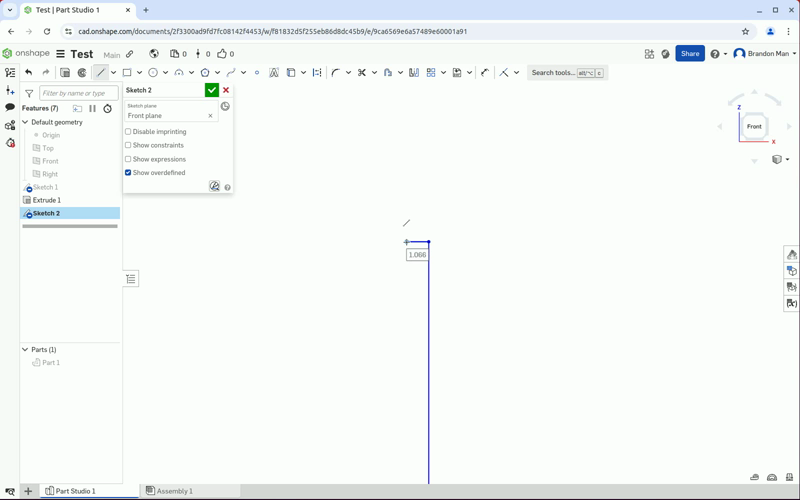
scroll(-6)
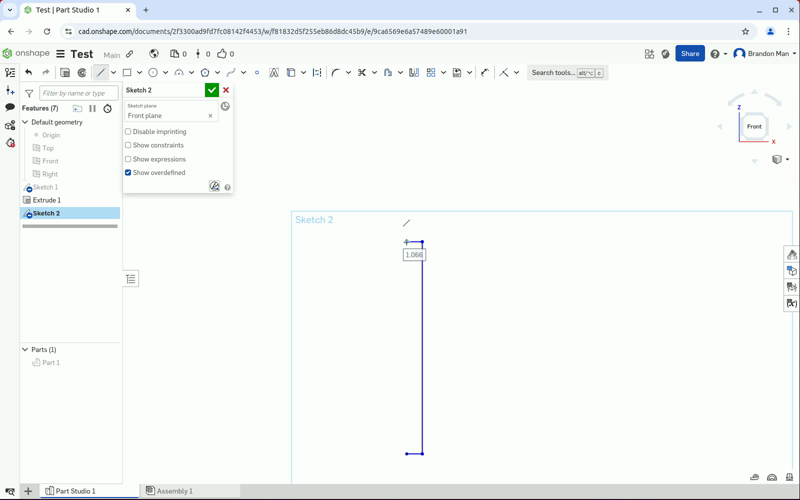
scroll(-6)
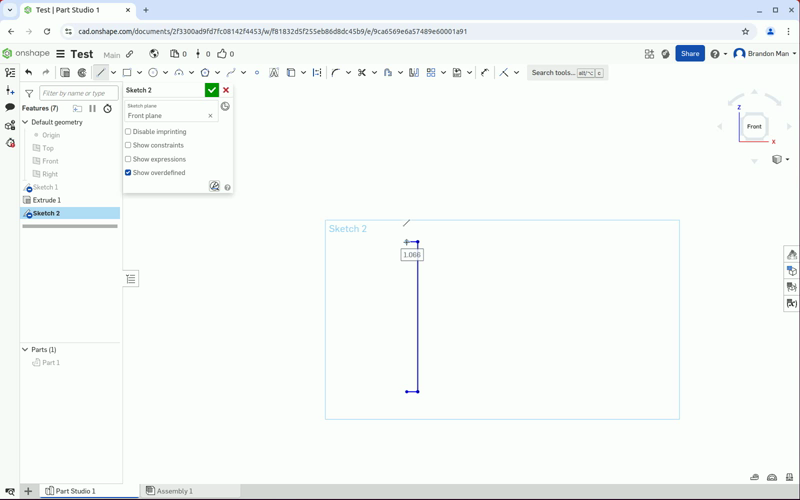
scroll(-6)
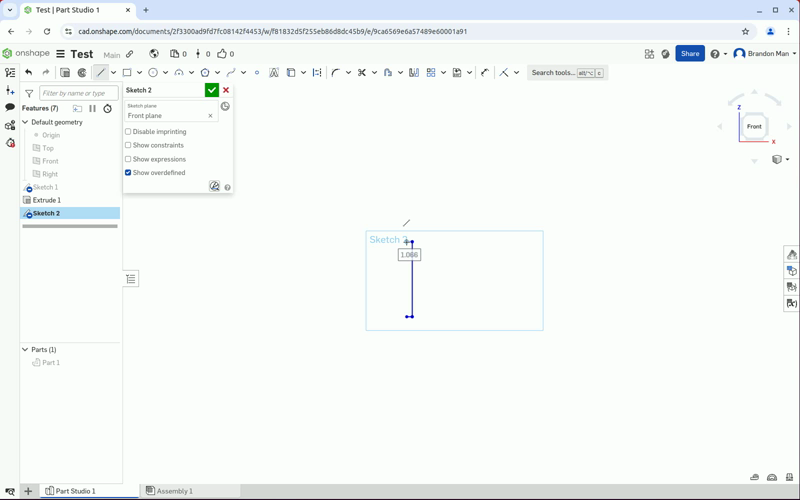
key_up(shift)
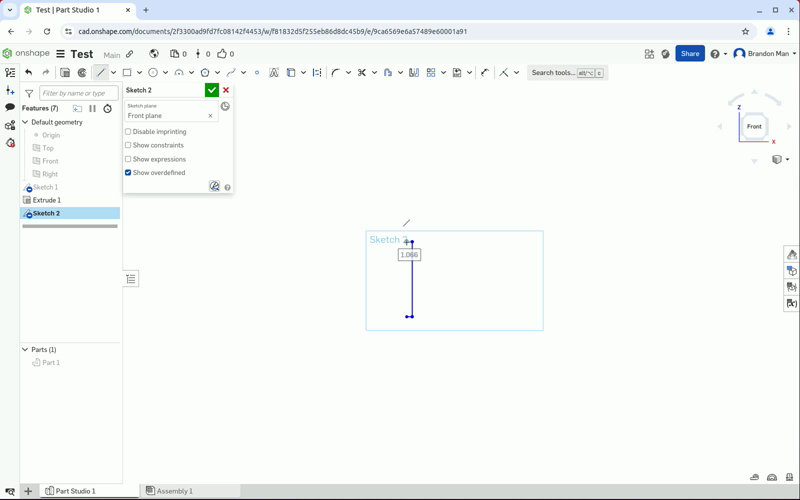
key_down(shift)
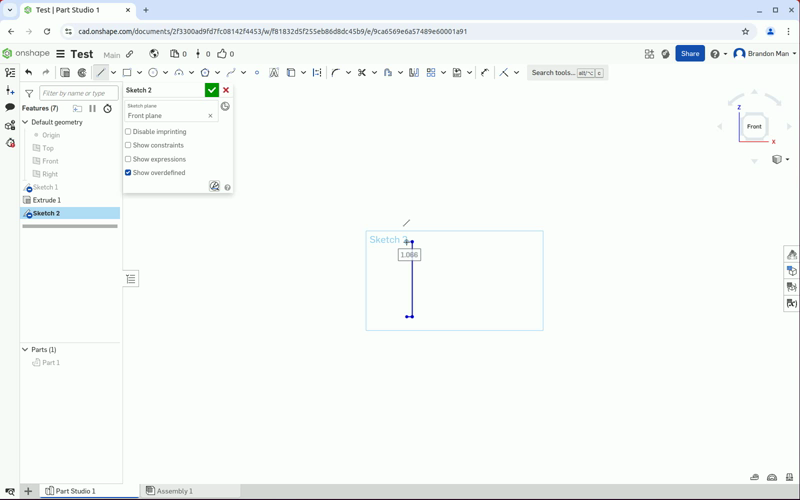
mouse_move(406, 316)
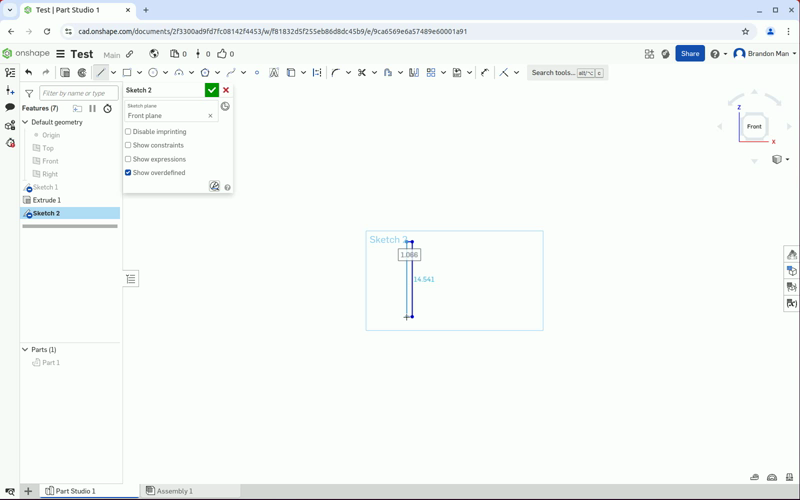
key_up(shift)
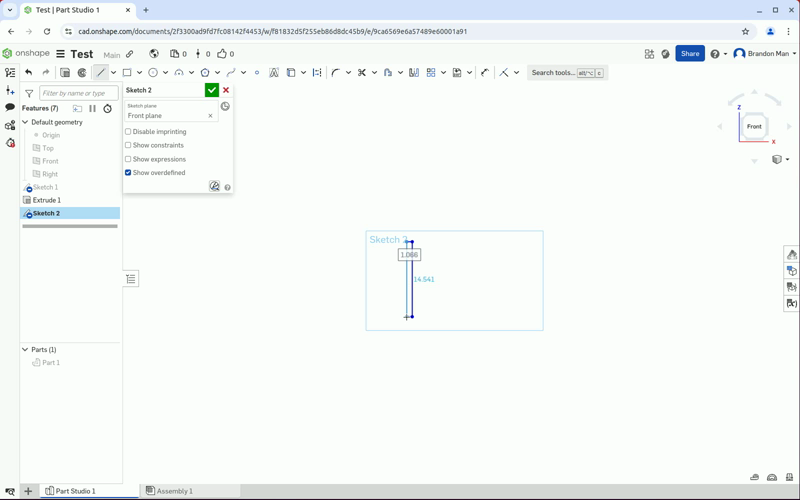
click(406, 316)
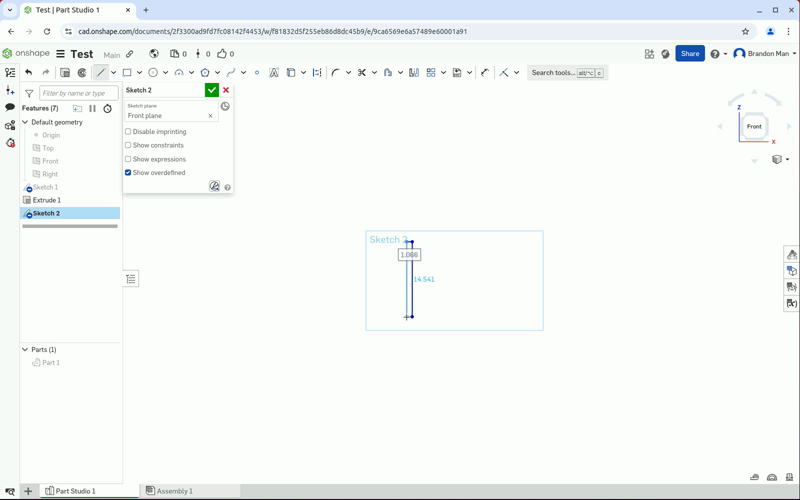
key(esc)
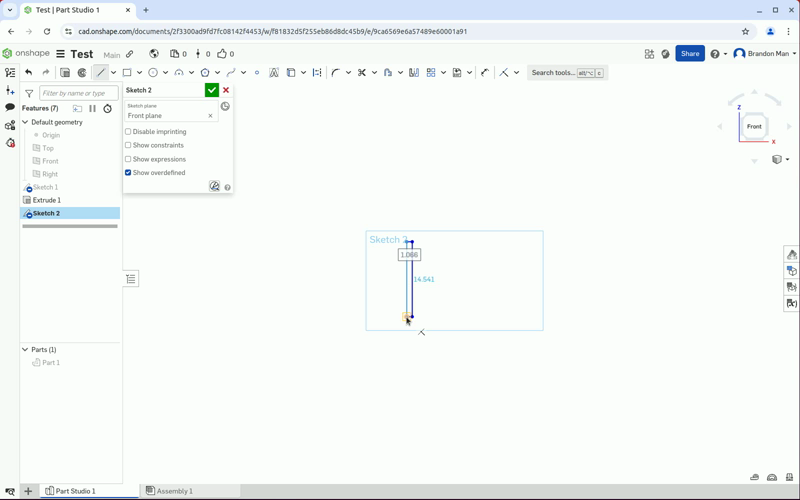
mouse_move(408, 261)
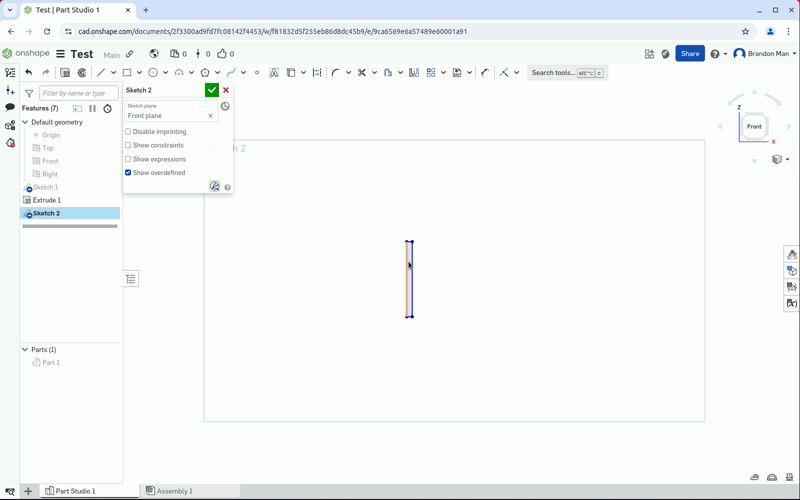
scroll(6)
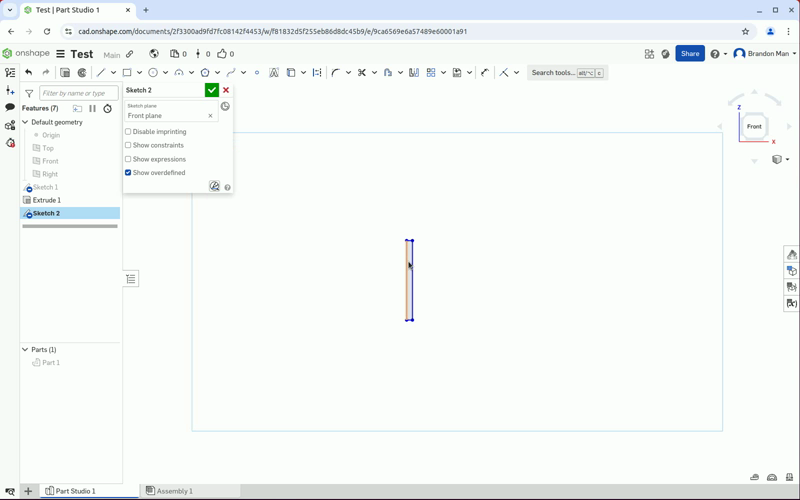
scroll(6)
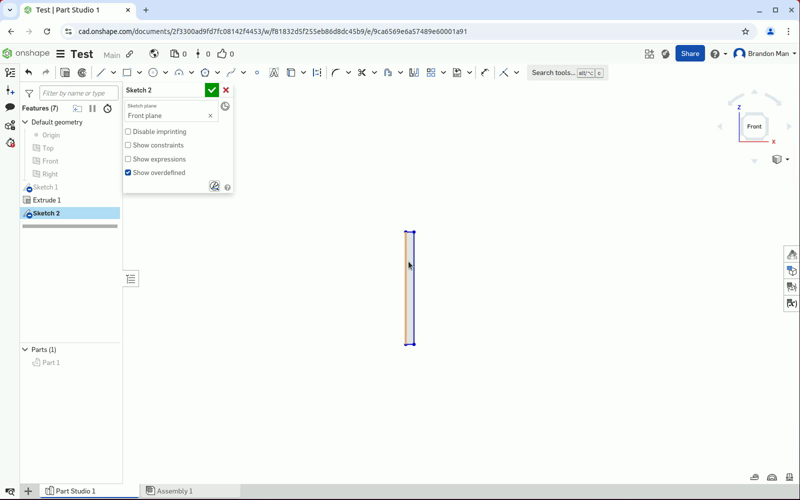
scroll(6)
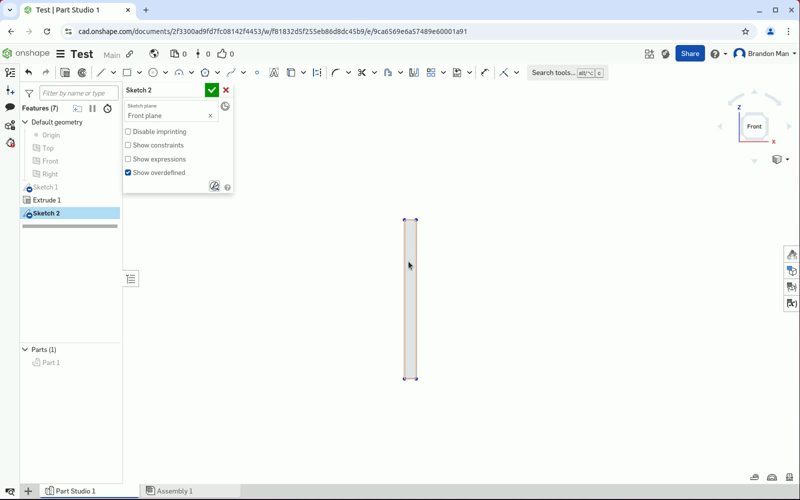
scroll(6)
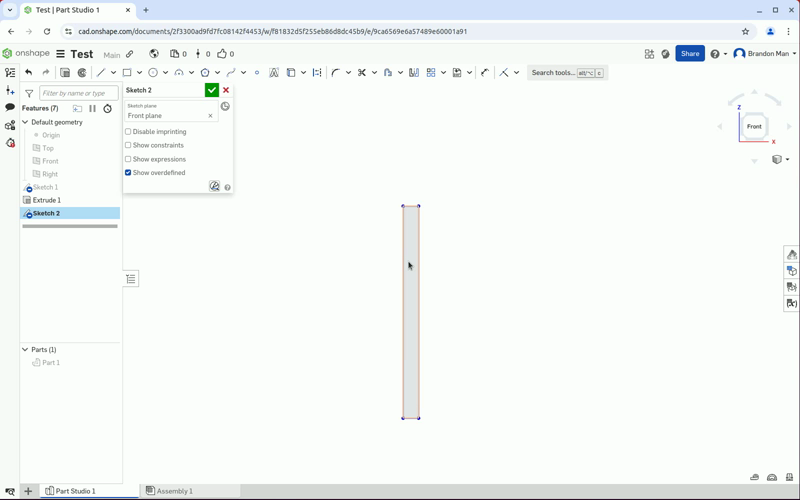
scroll(6)
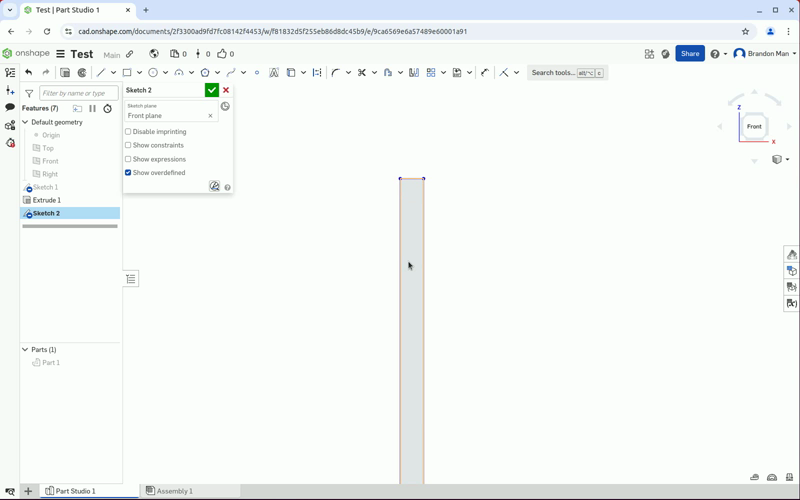
scroll(6)
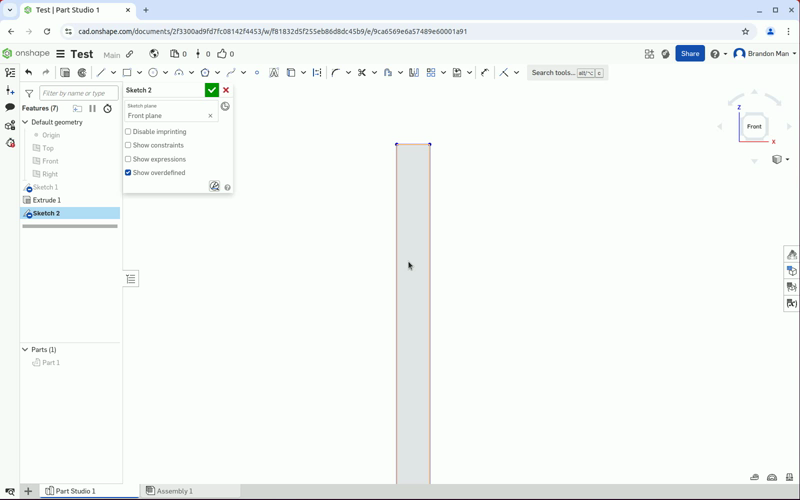
scroll(6)
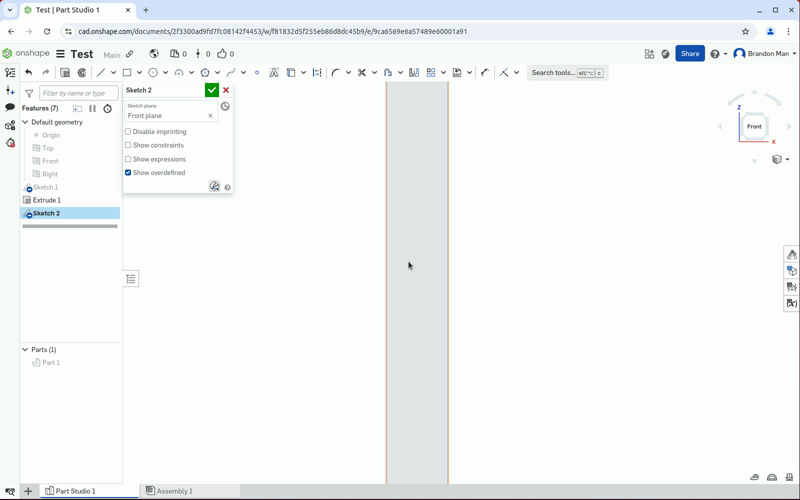
click(408, 261)
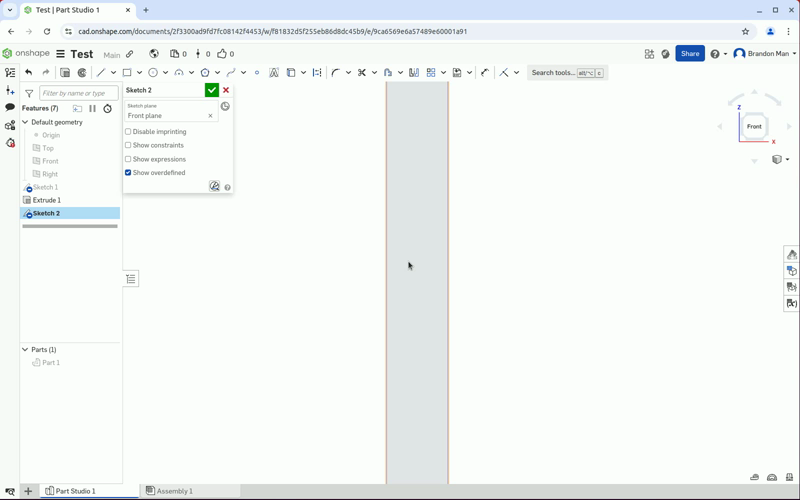
scroll(-6)
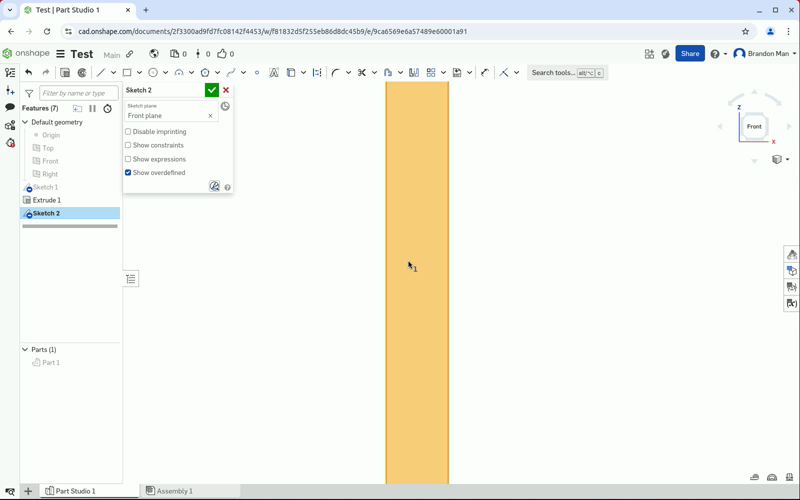
scroll(-6)
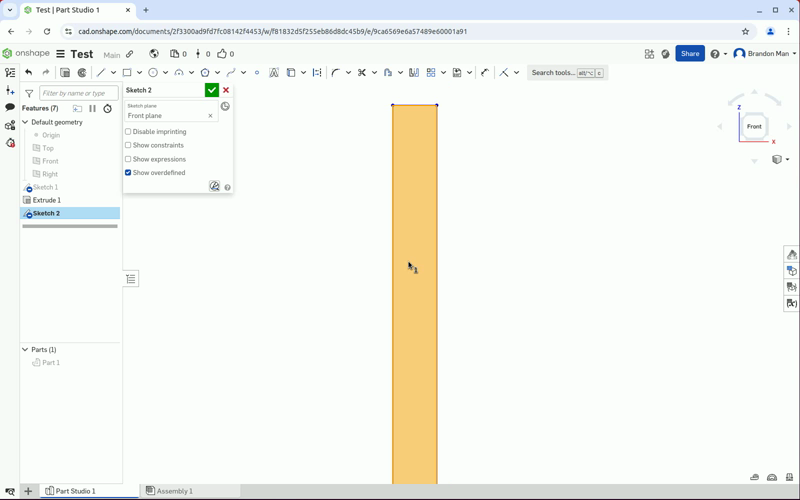
scroll(-6)
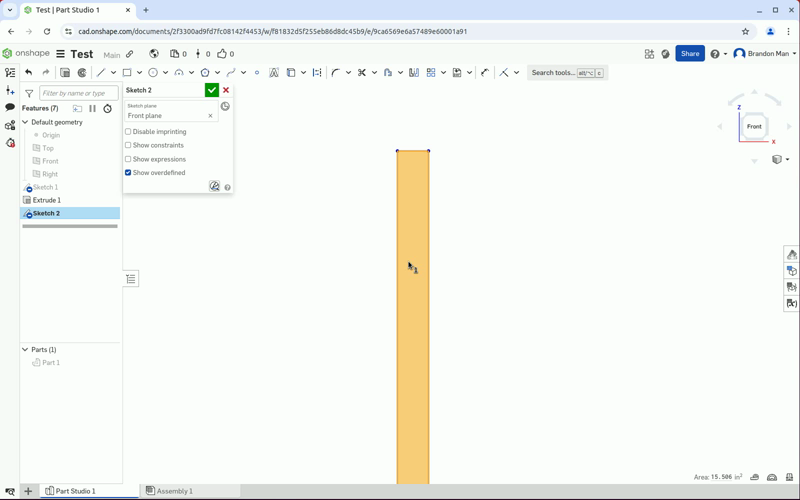
scroll(-6)
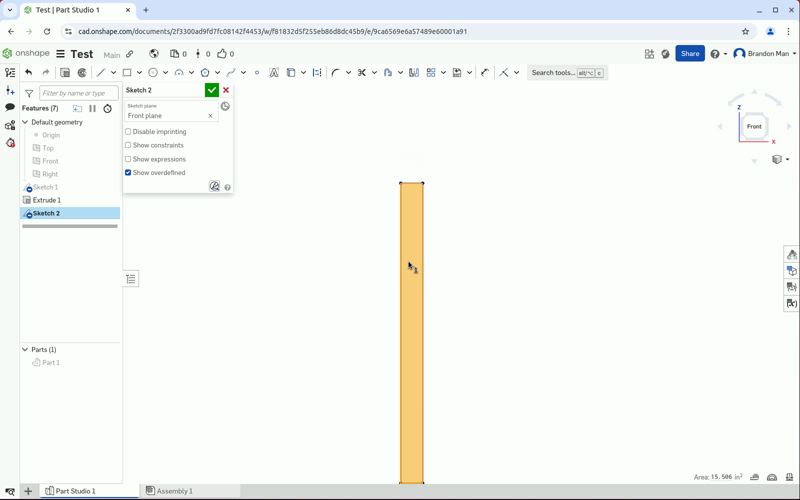
scroll(-6)
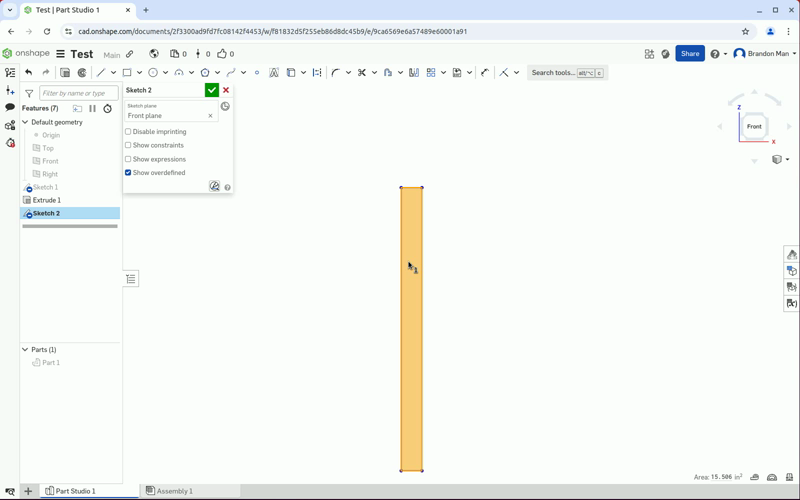
scroll(-6)
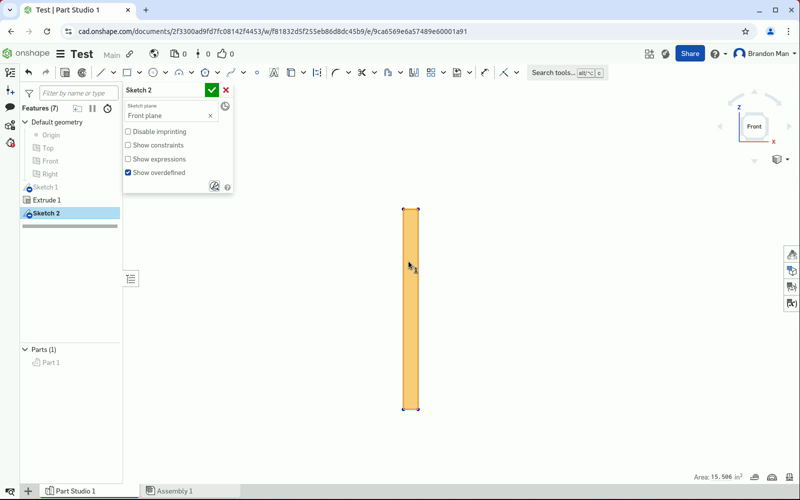
scroll(-6)
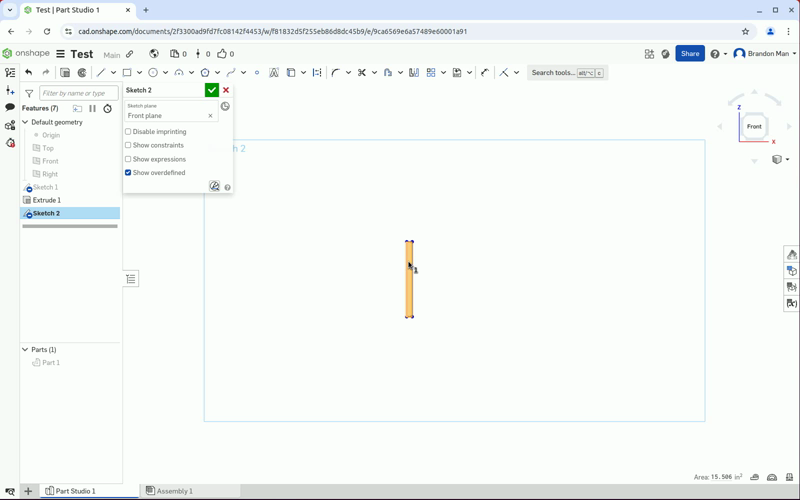
mouse_move(73, 352)
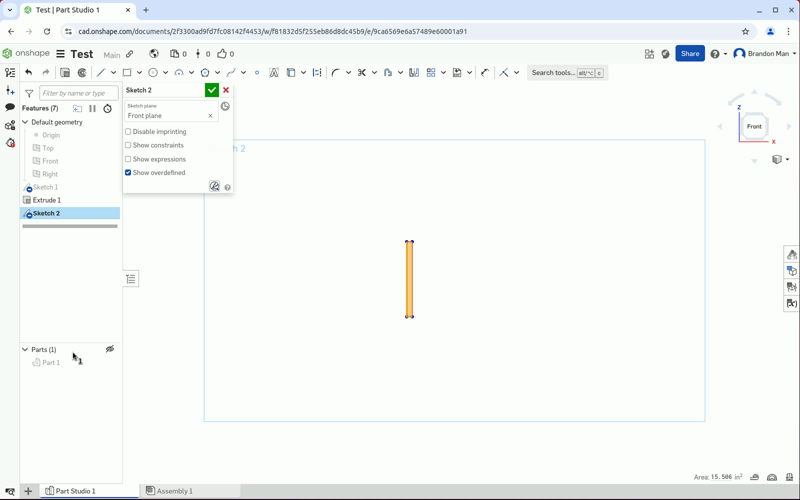
key(shift+y)
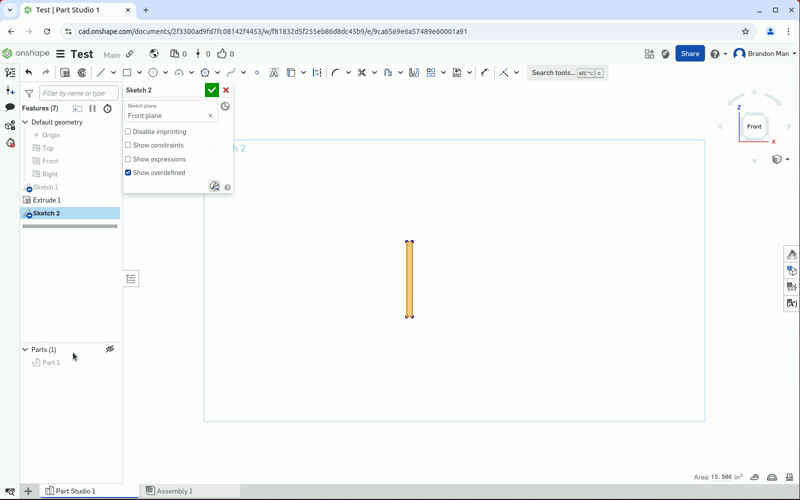
key(shift+e)
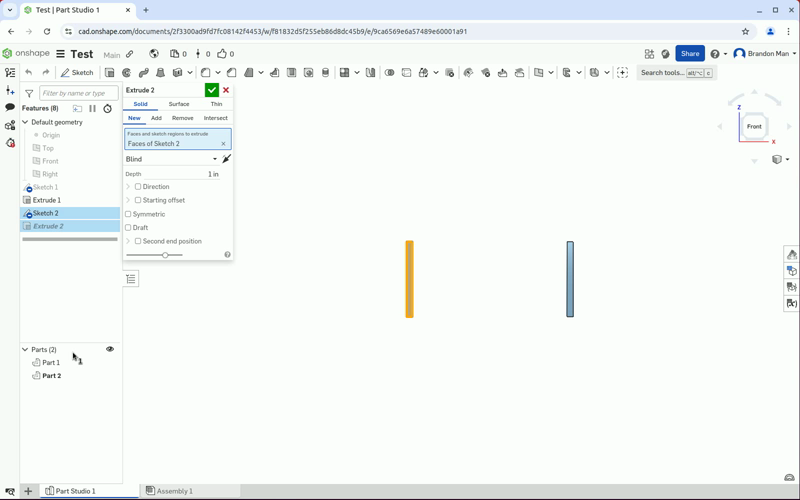
mouse_move(143, 106)
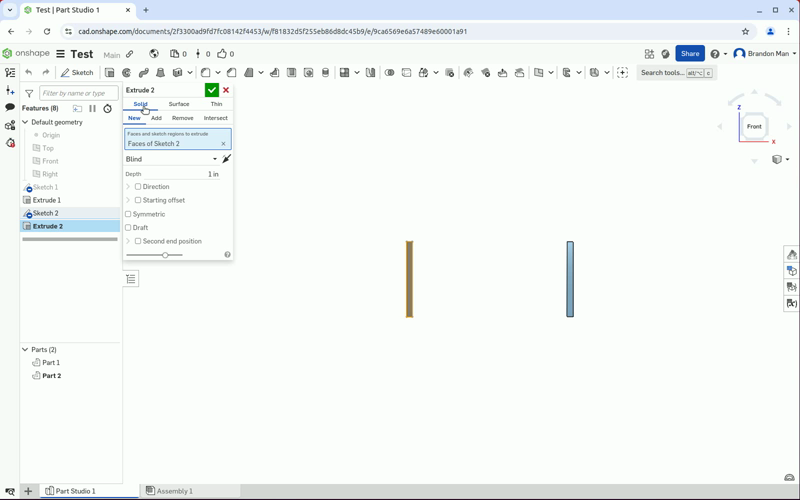
click(143, 106)
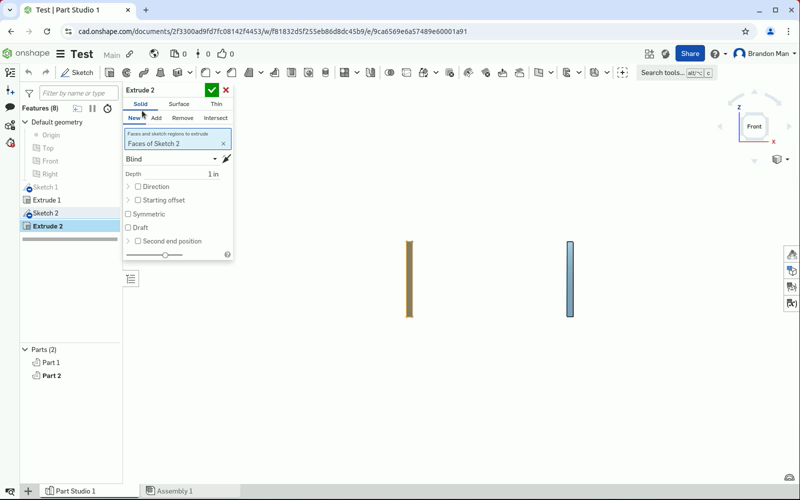
mouse_move(137, 120)
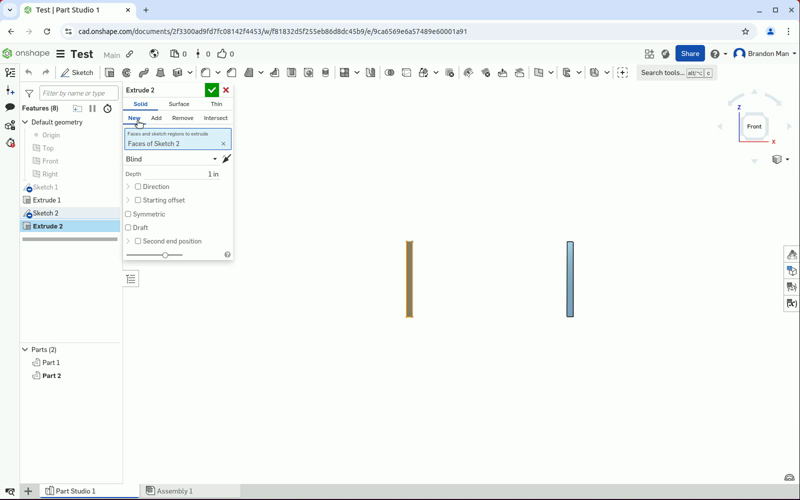
click(137, 120)
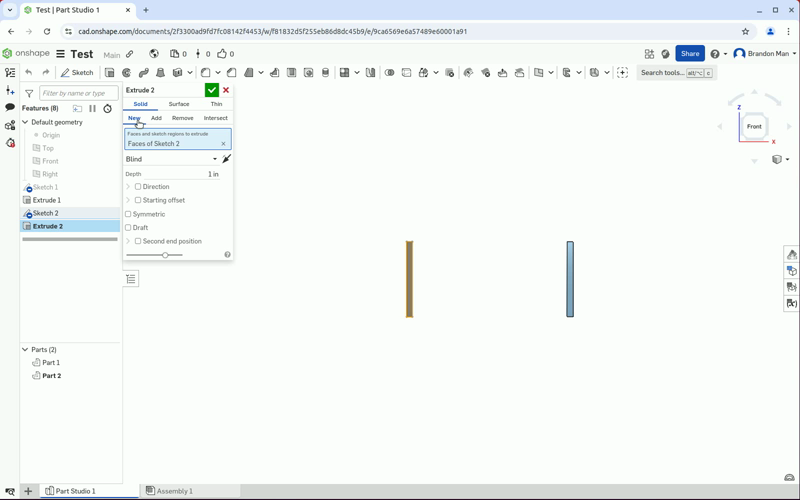
key(tab, 4)
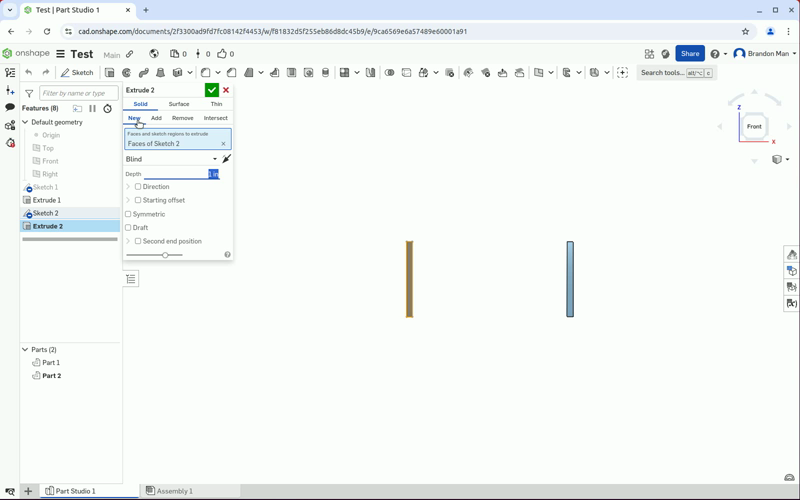
text(9.388)
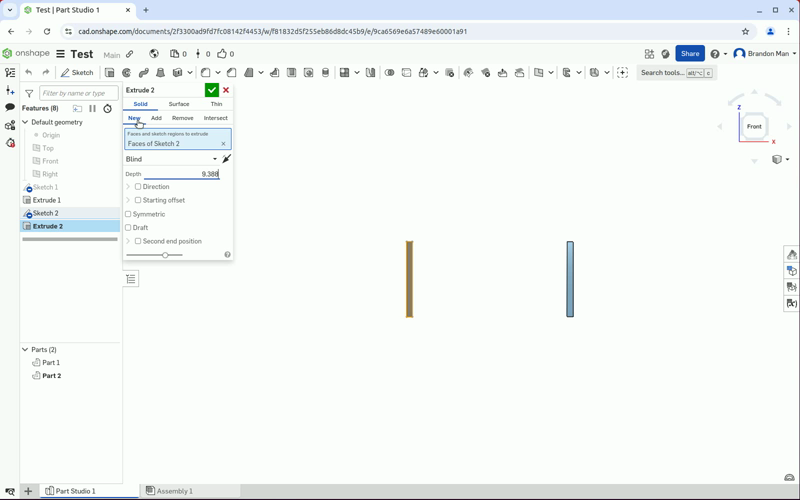
key(enter)
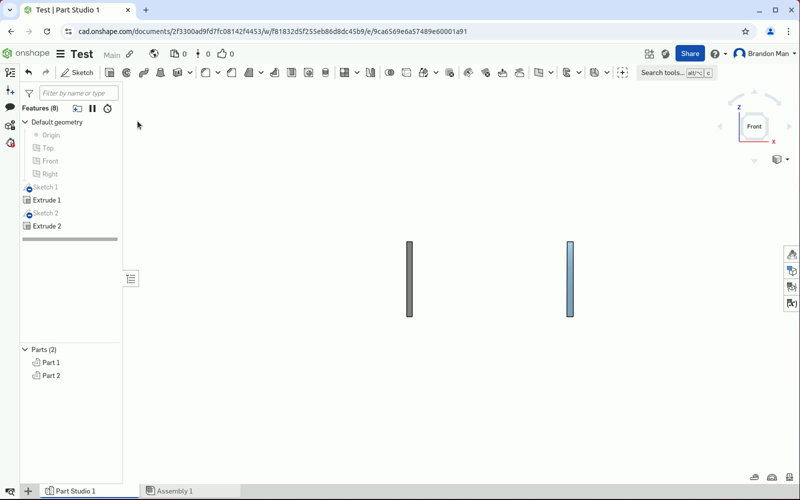
key(shift+h)
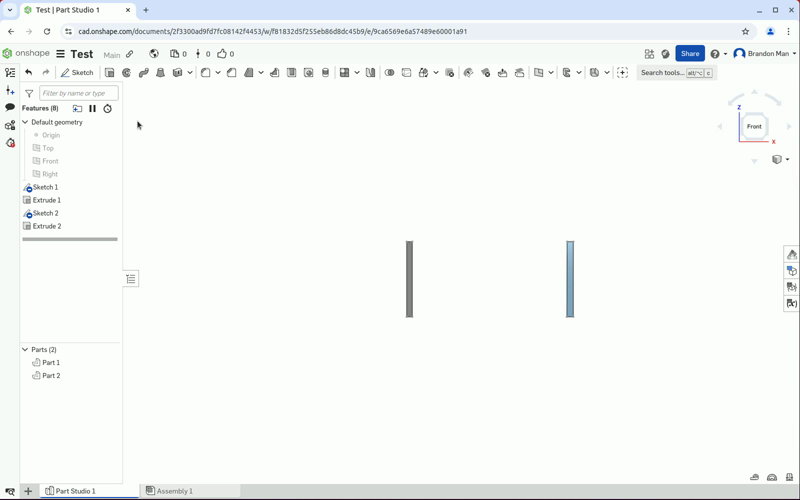
key(shift+h)
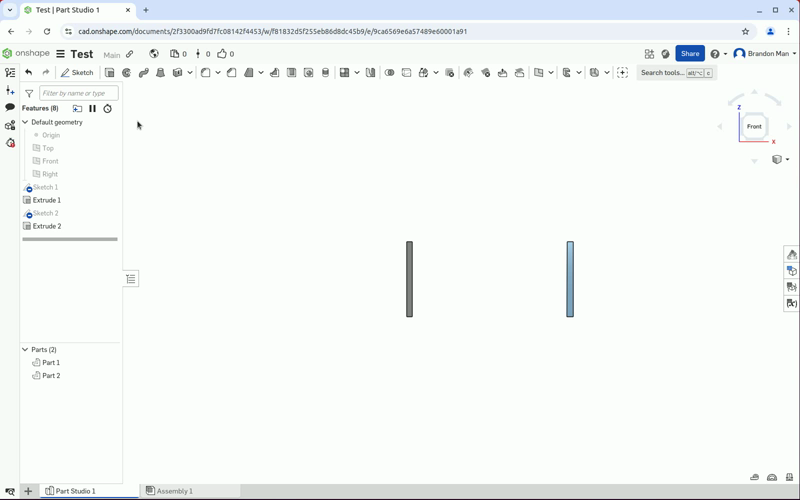
mouse_move(73, 189)
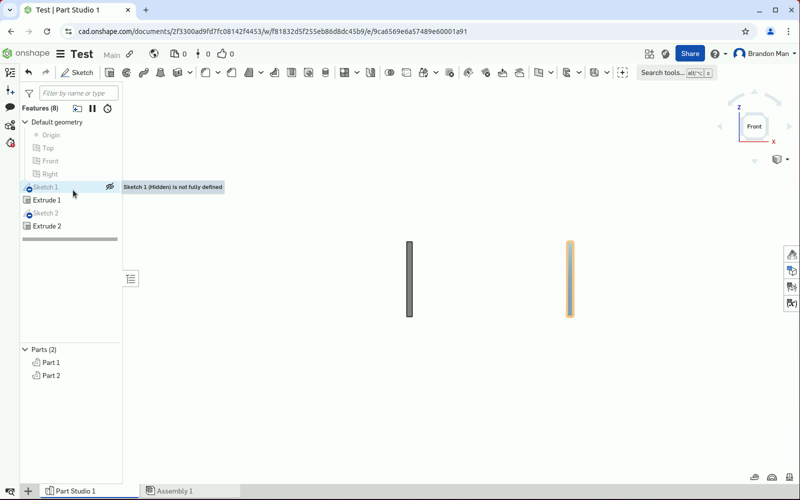
click(73, 189)
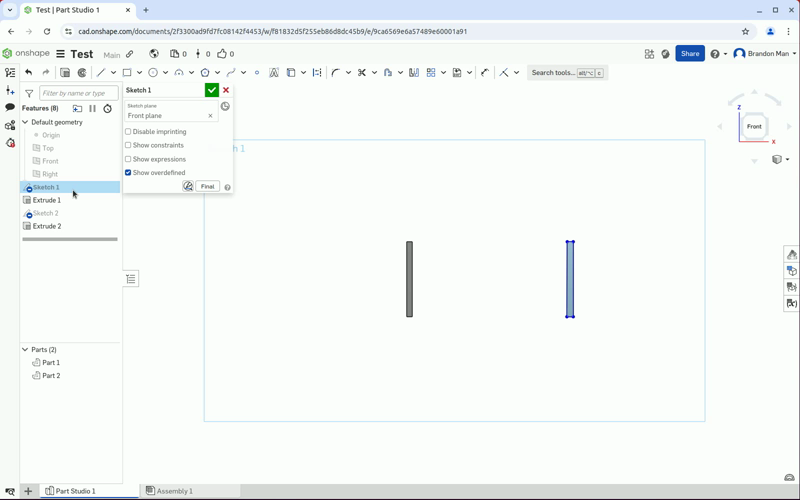
mouse_move(229, 92)
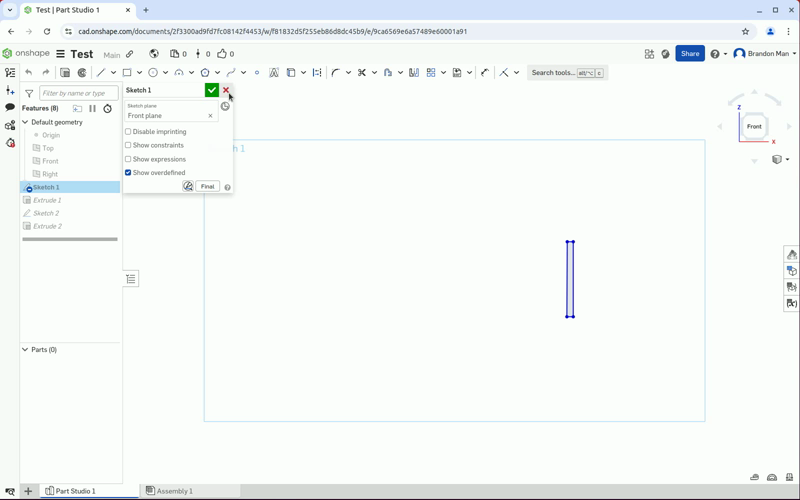
click(229, 92)
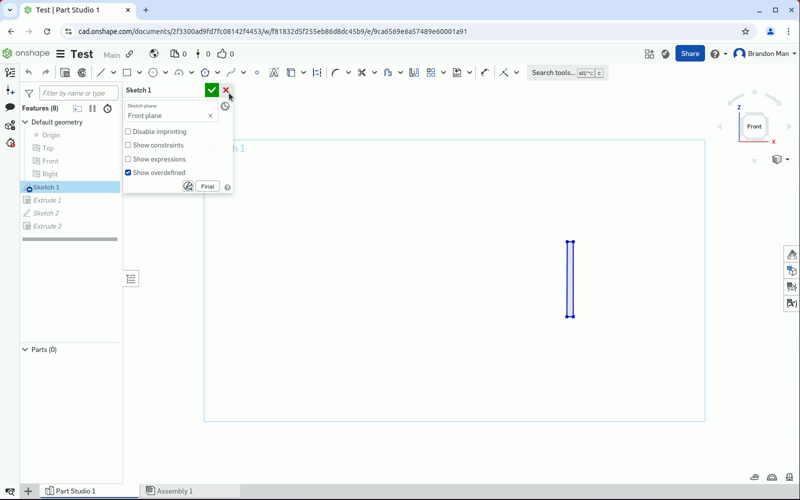
key(shift+s)
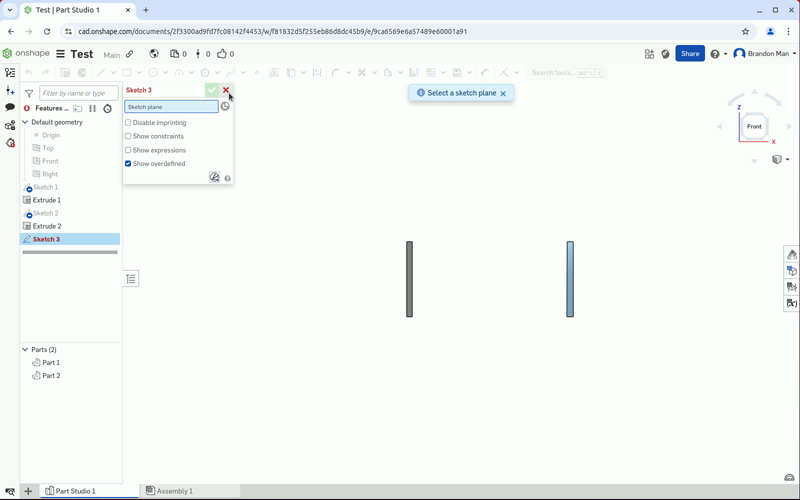
mouse_move(73, 163)
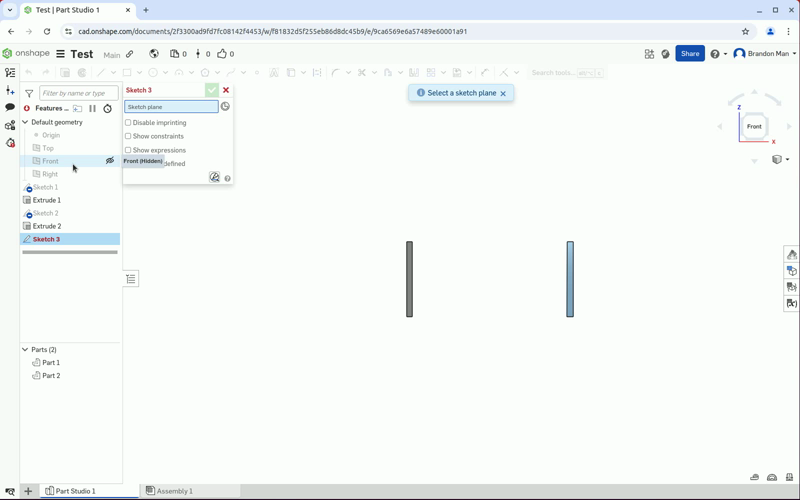
click(73, 163)
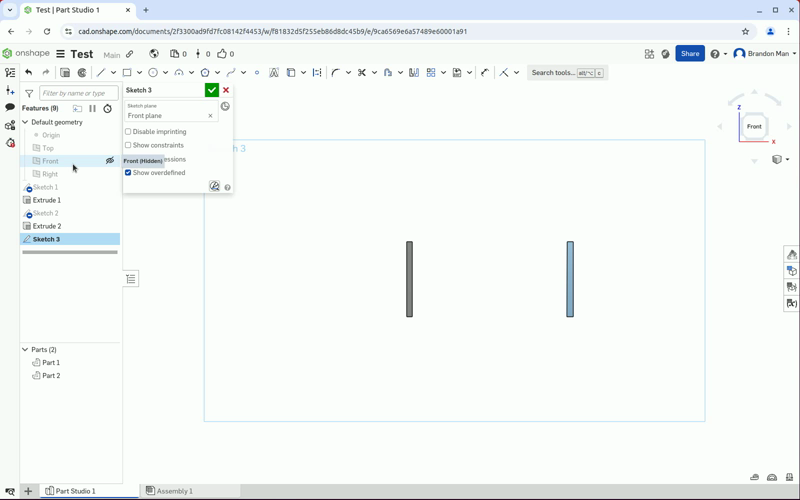
mouse_move(73, 352)
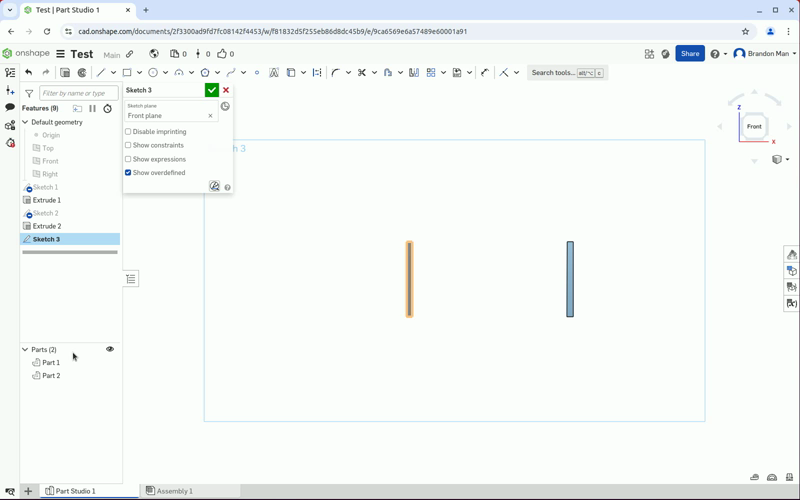
key(y)
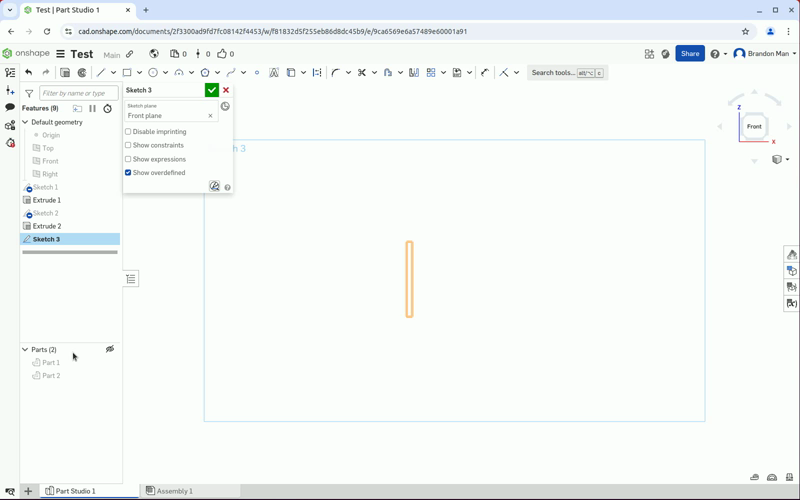
key(l)
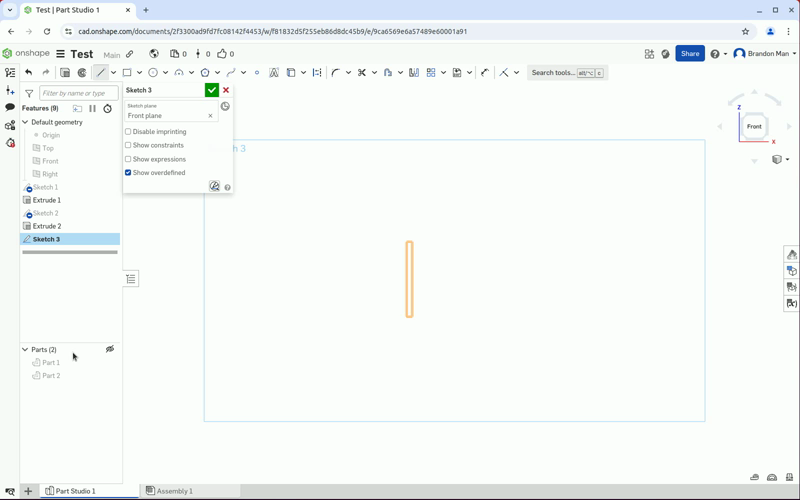
key_down(shift)
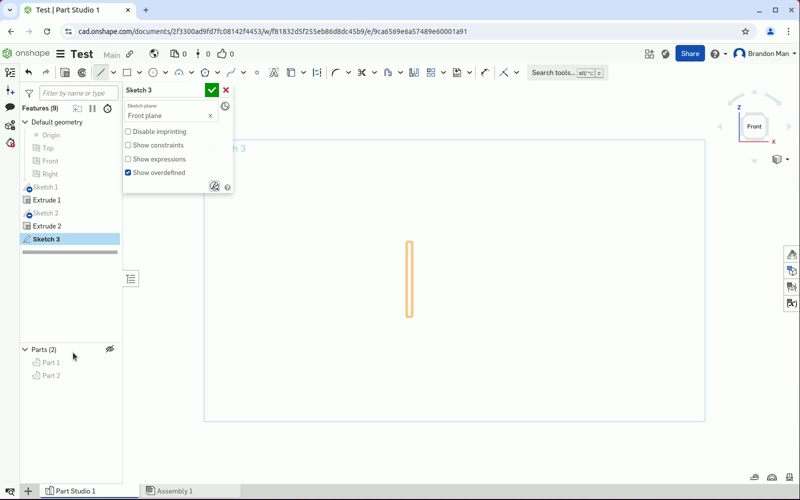
mouse_move(412, 316)
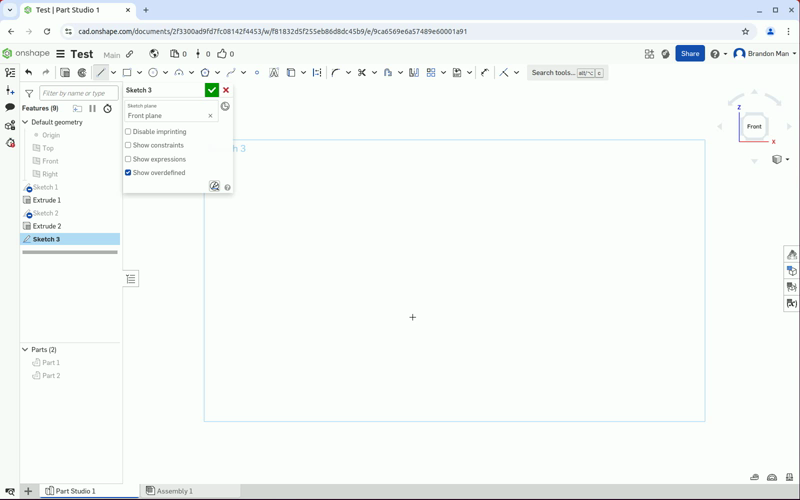
click(412, 316)
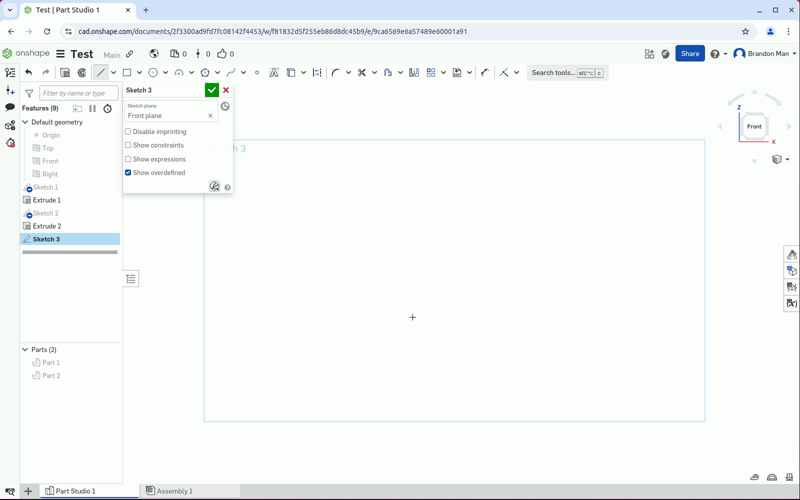
key_up(shift)
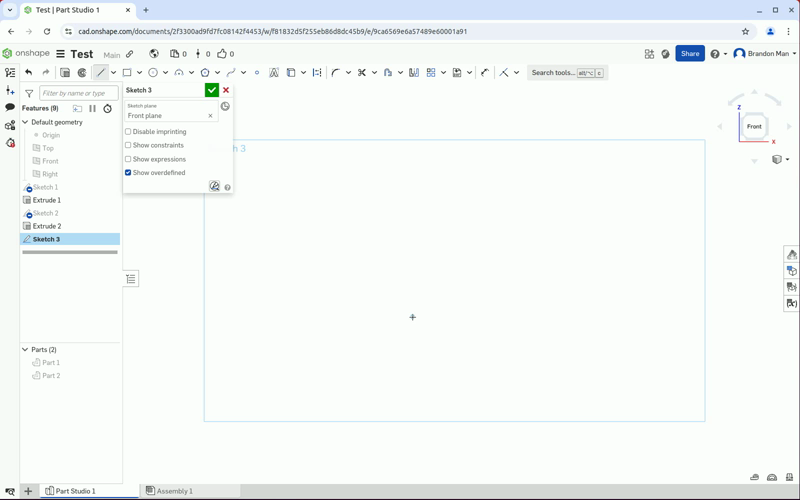
key_down(shift)
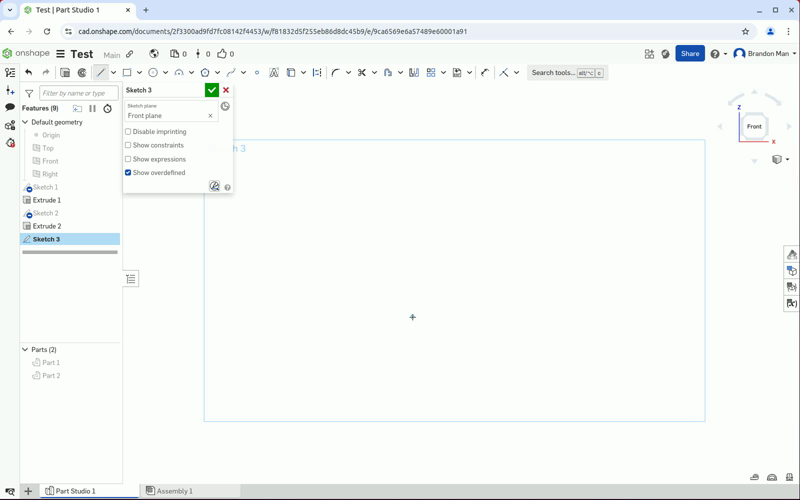
mouse_move(567, 317)
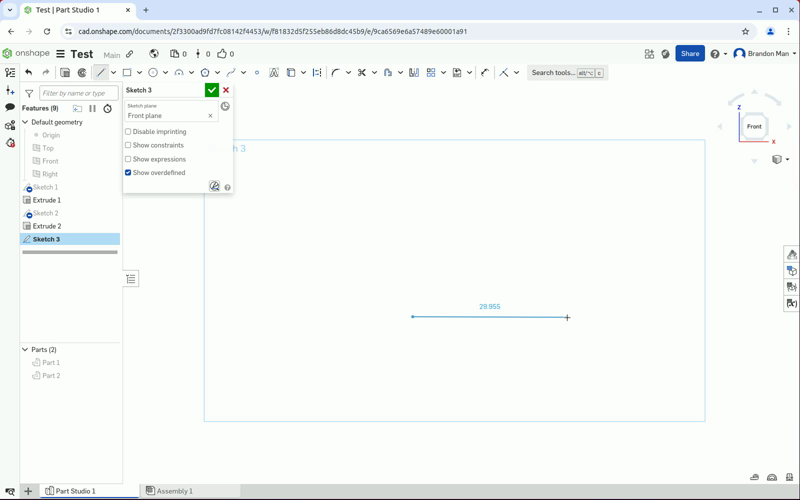
click(567, 317)
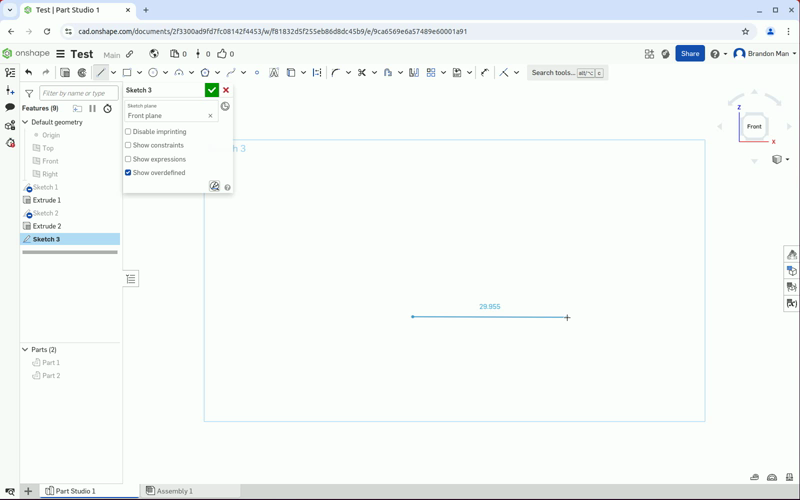
key_up(shift)
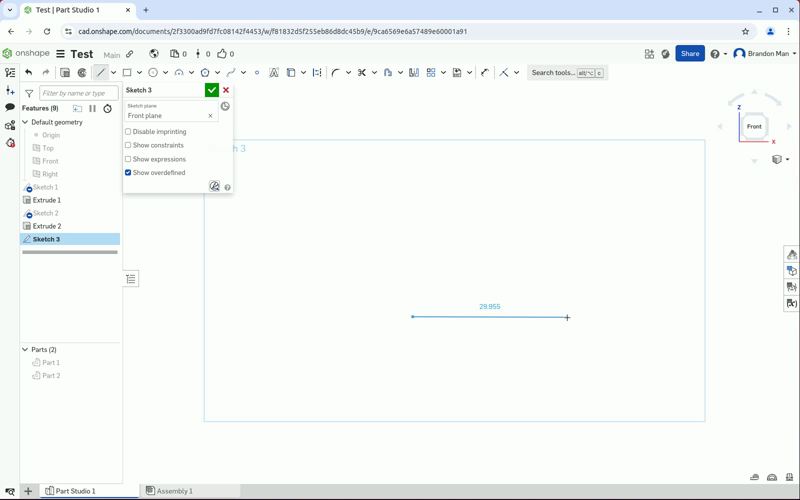
key_down(shift)
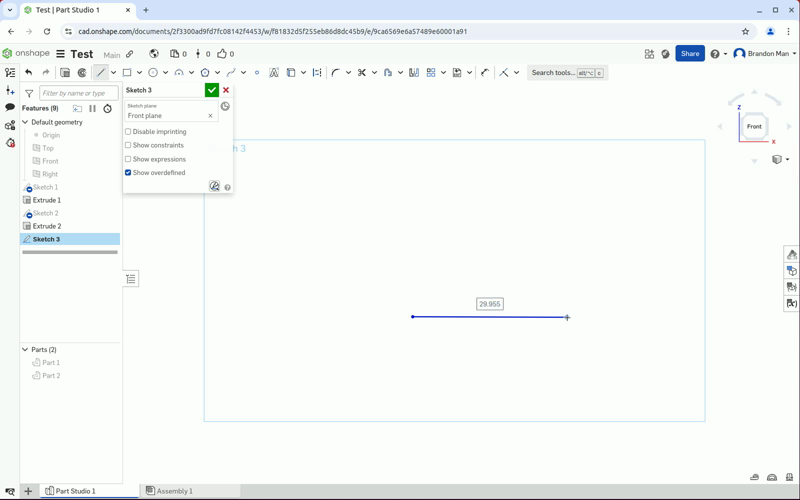
mouse_move(567, 242)
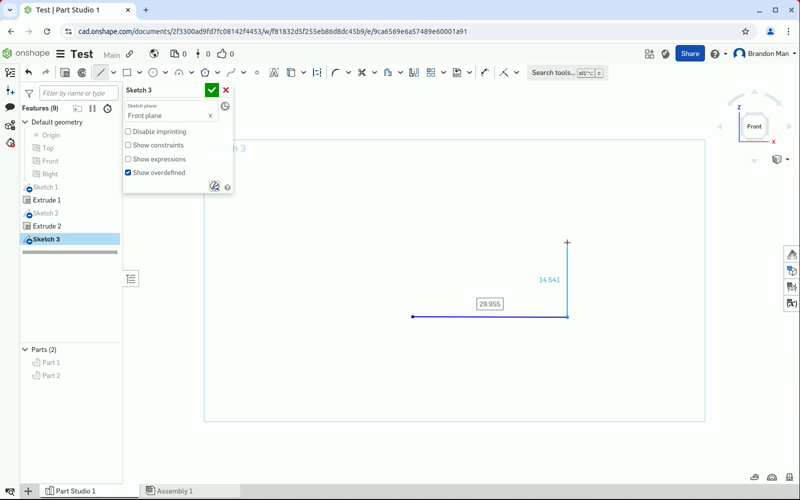
click(567, 242)
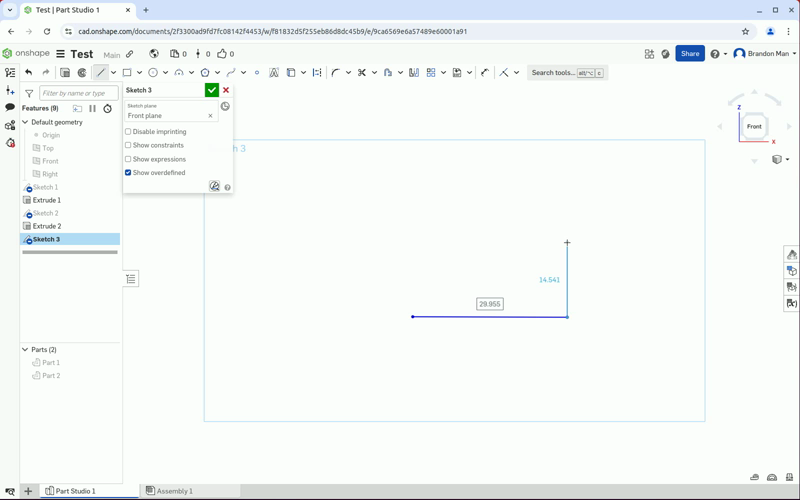
key_up(shift)
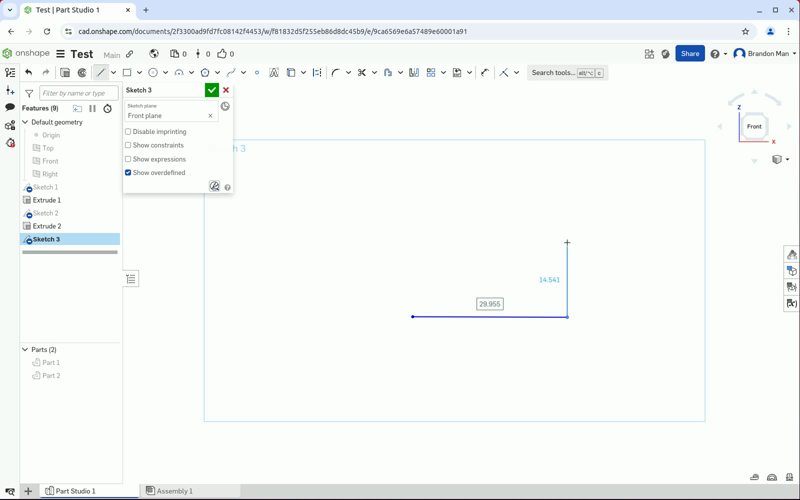
key_down(shift)
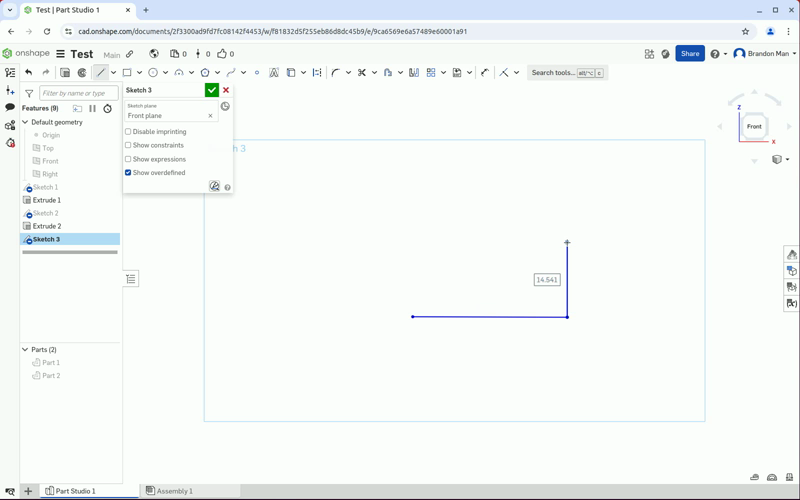
mouse_move(412, 242)
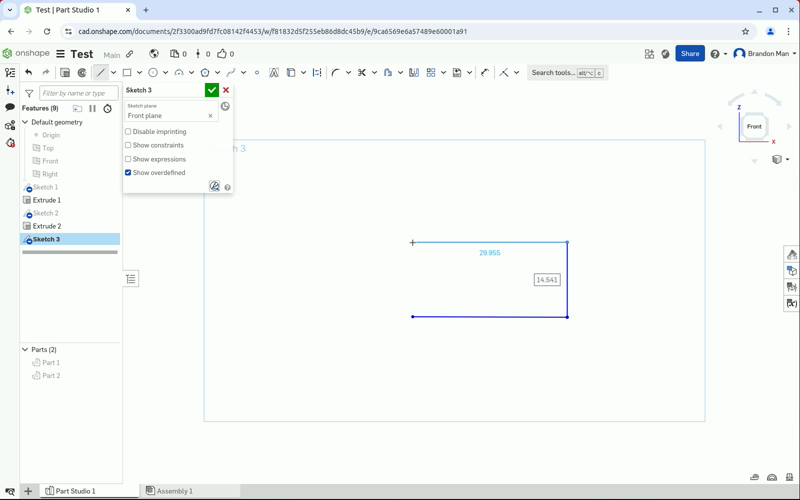
click(412, 242)
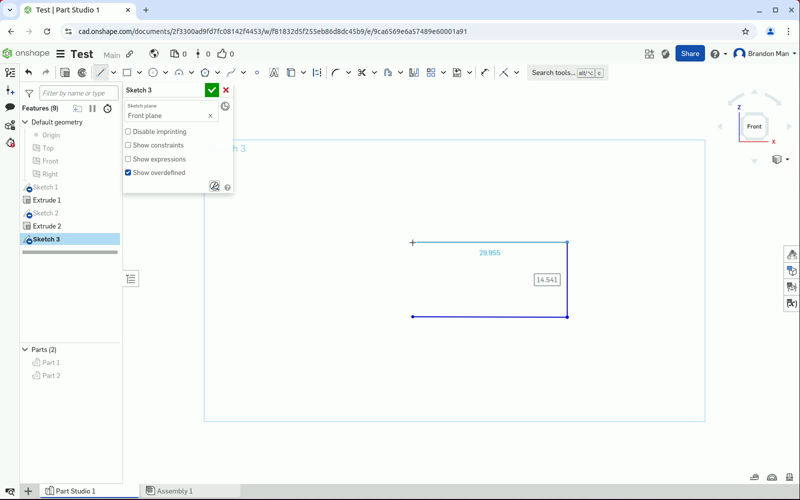
key_up(shift)
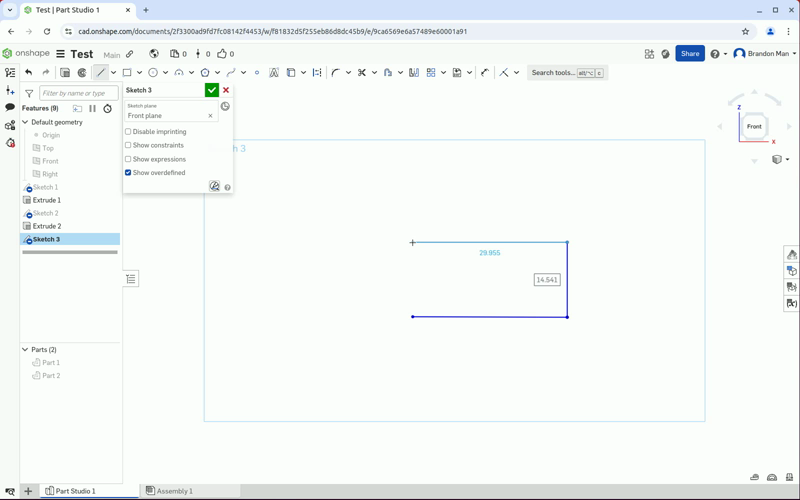
key_down(shift)
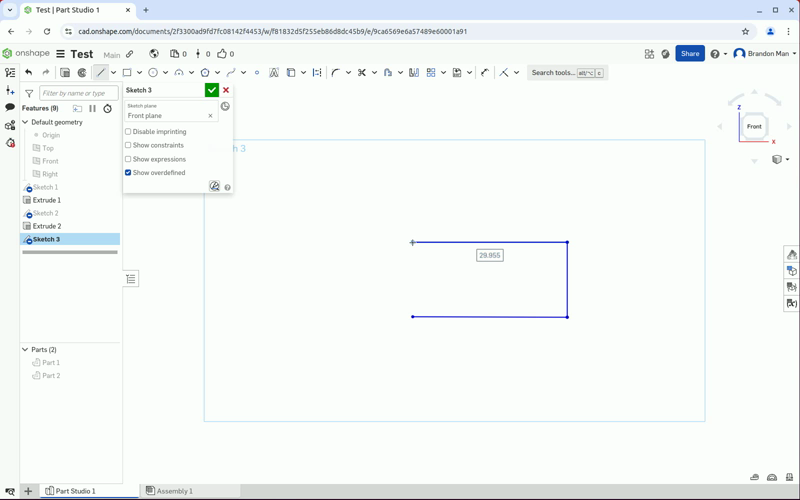
mouse_move(412, 316)
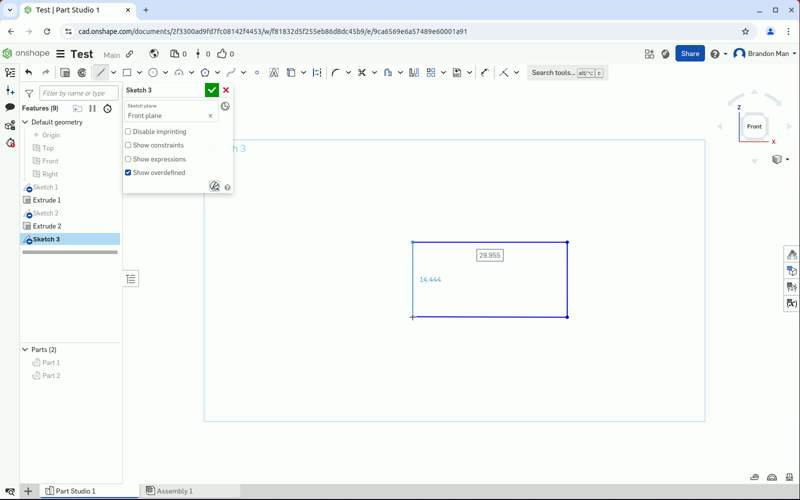
key_up(shift)
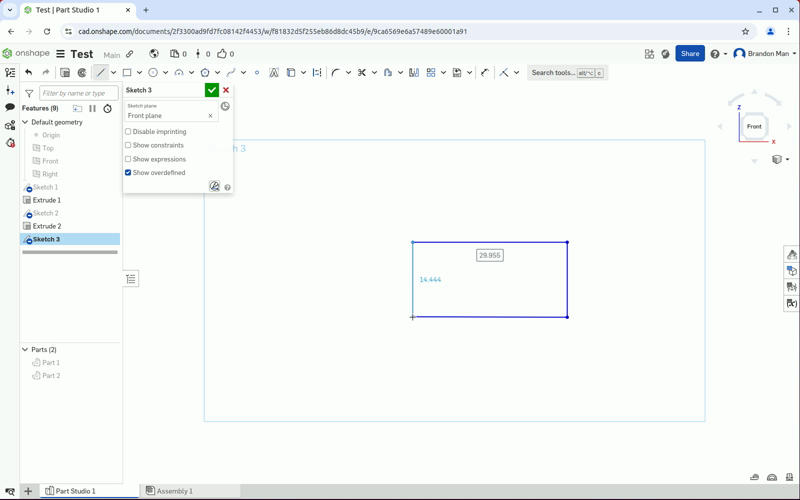
click(412, 316)
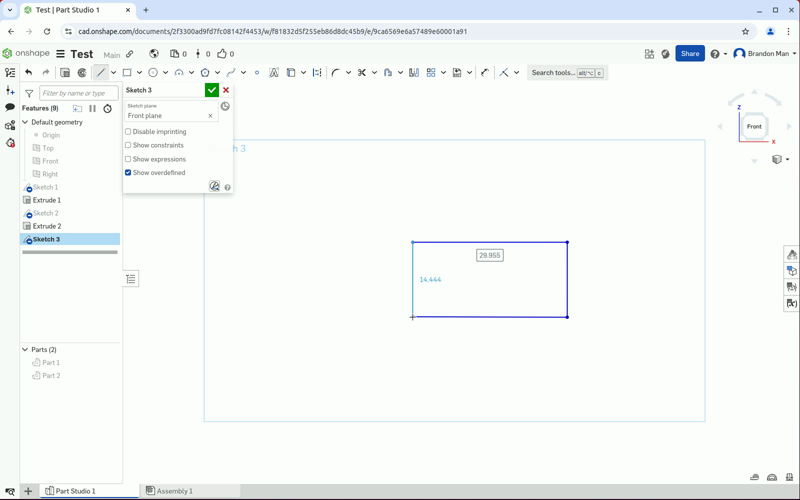
key(esc)
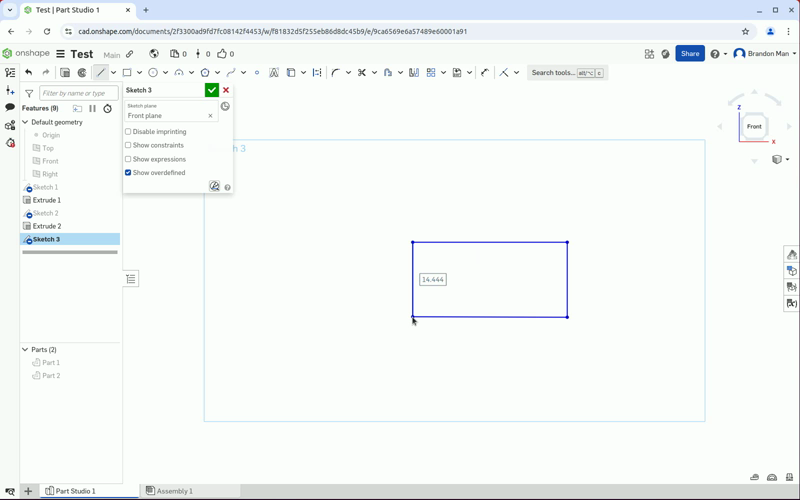
mouse_move(496, 264)
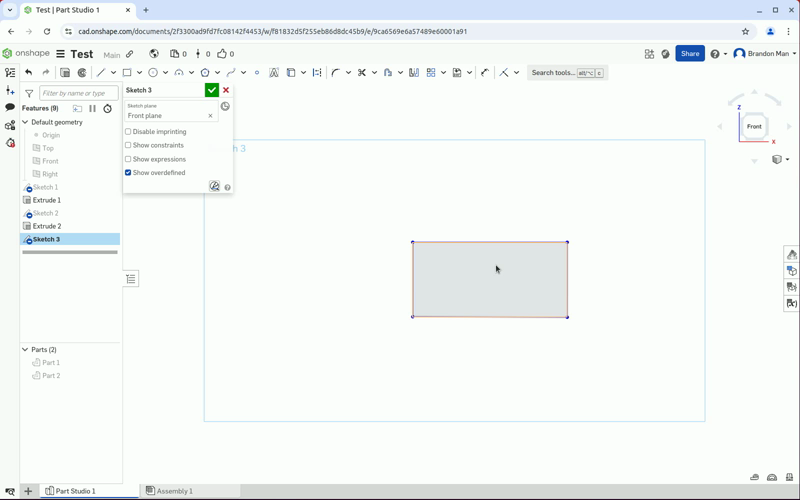
click(496, 264)
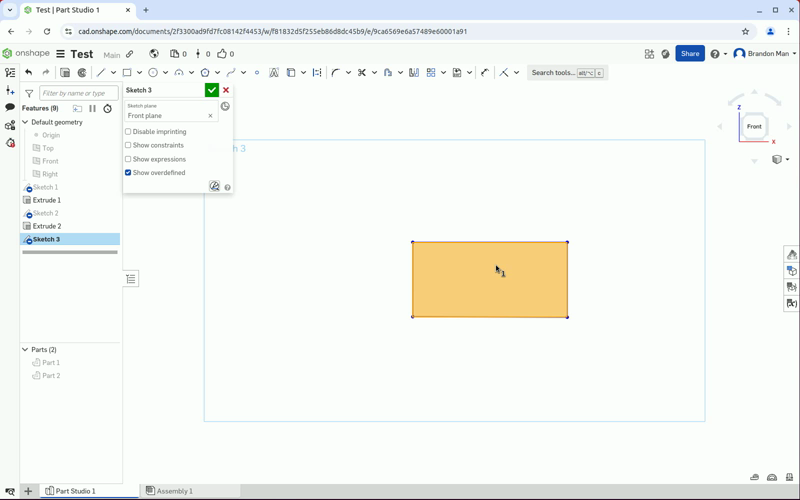
mouse_move(73, 352)
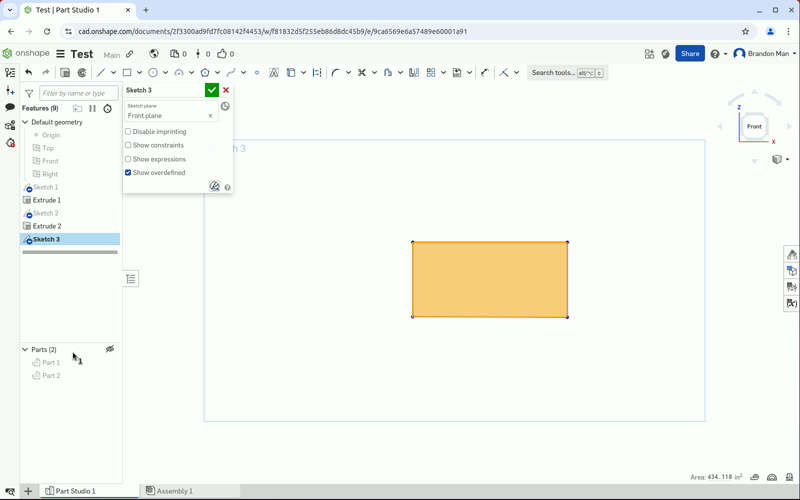
key(shift+y)
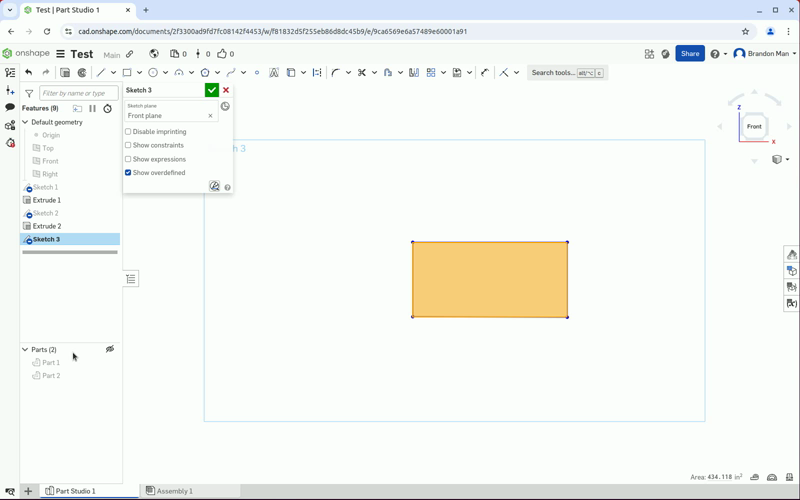
key(shift+e)
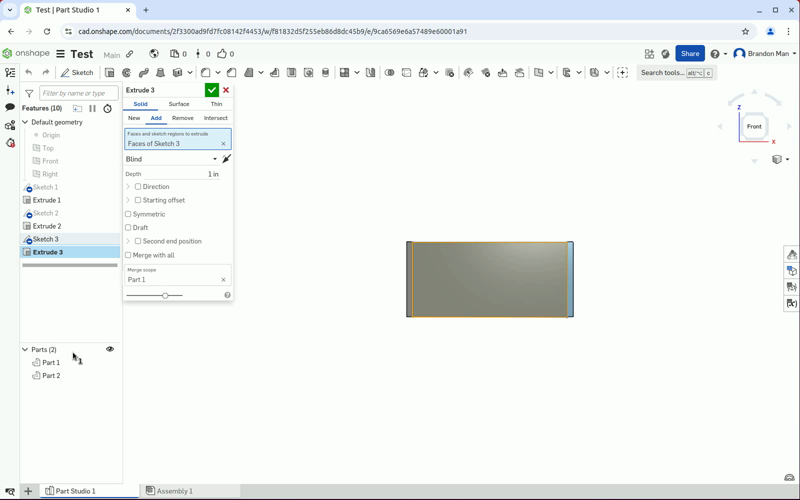
mouse_move(143, 106)
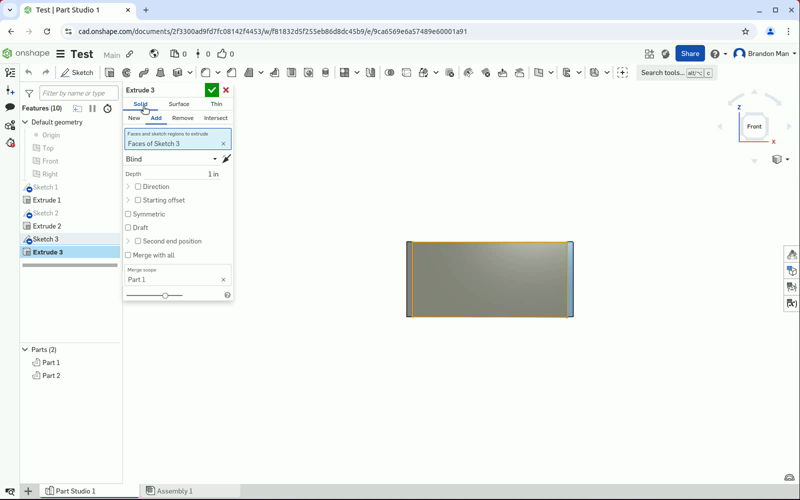
click(143, 106)
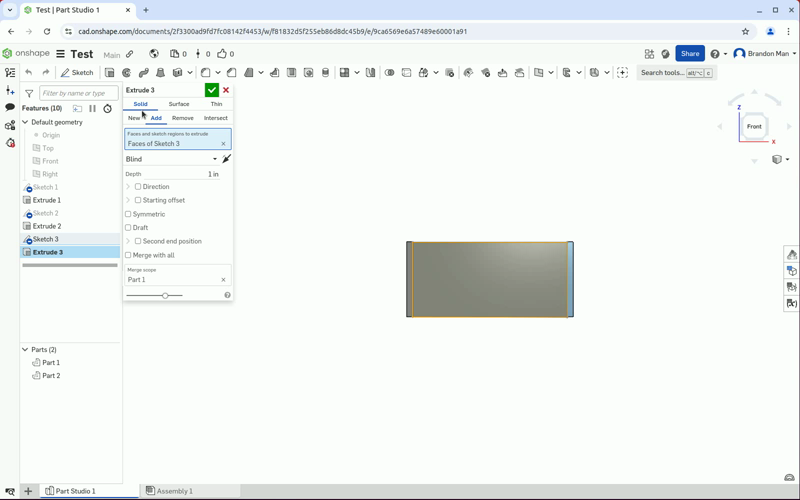
mouse_move(137, 120)
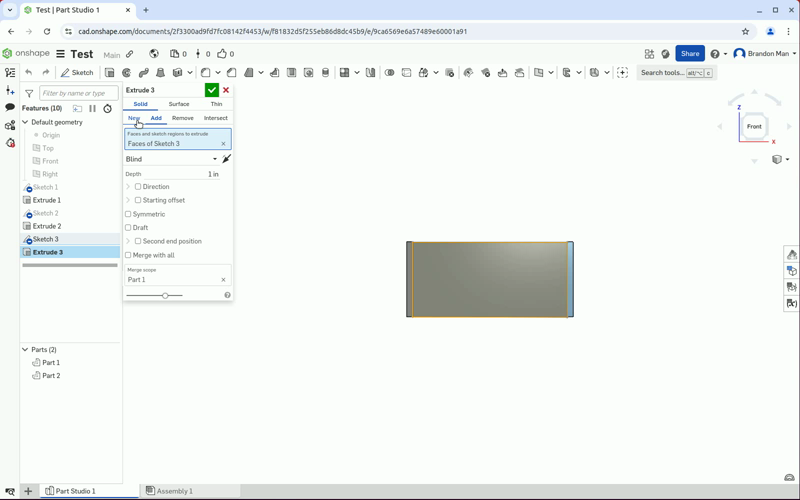
click(137, 120)
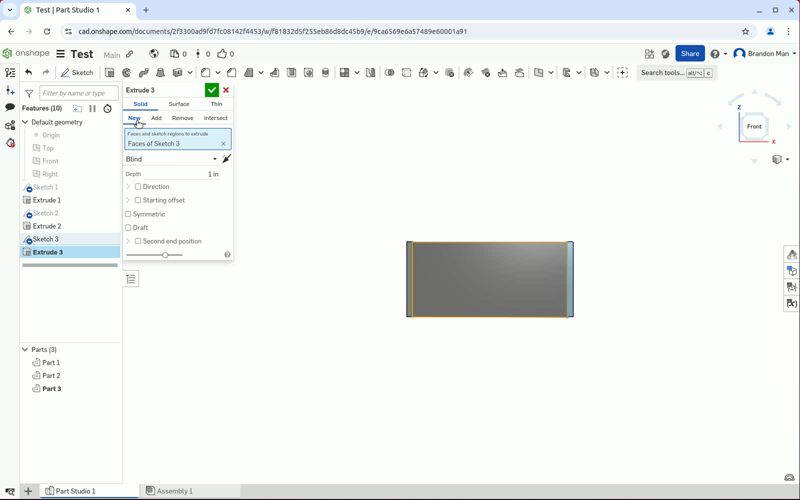
key(tab, 4)
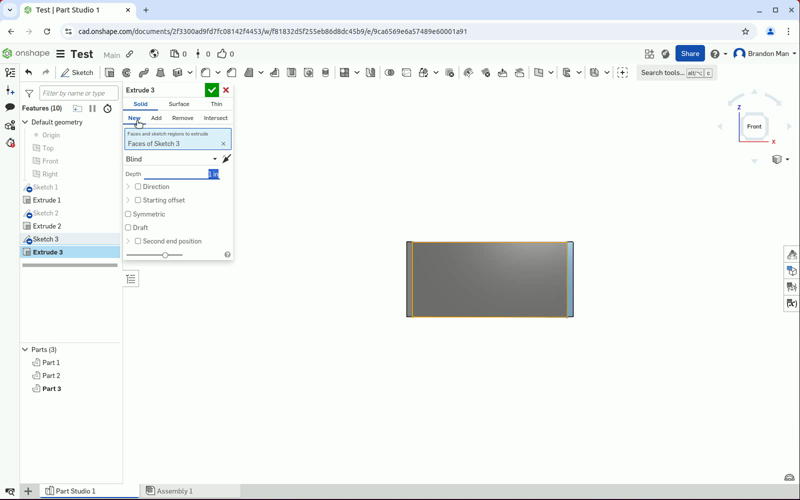
text(9.388)
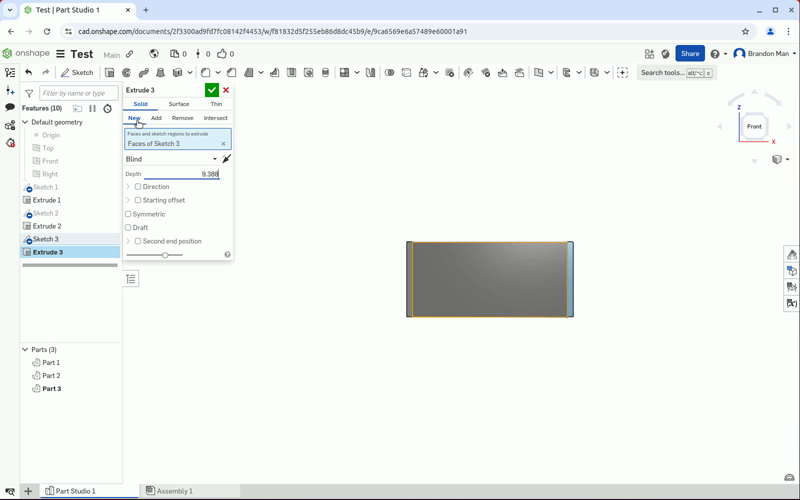
key(enter)
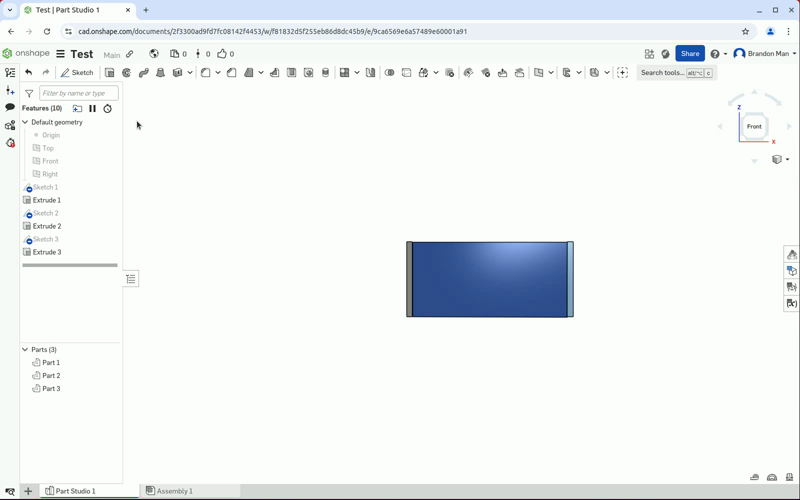
key(shift+h)
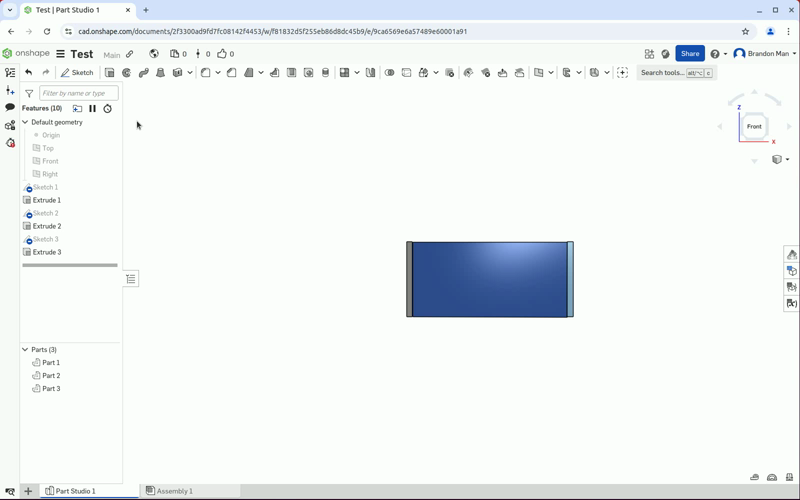
key(shift+h)
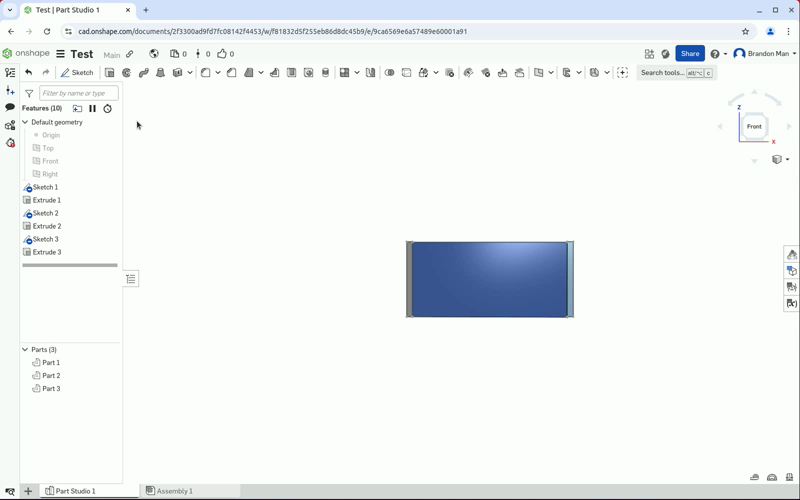
key(shift+7)
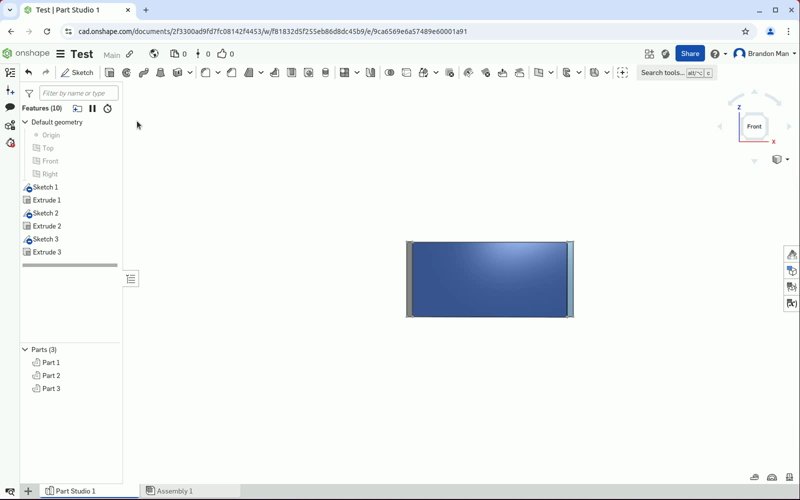
key(left, 2)
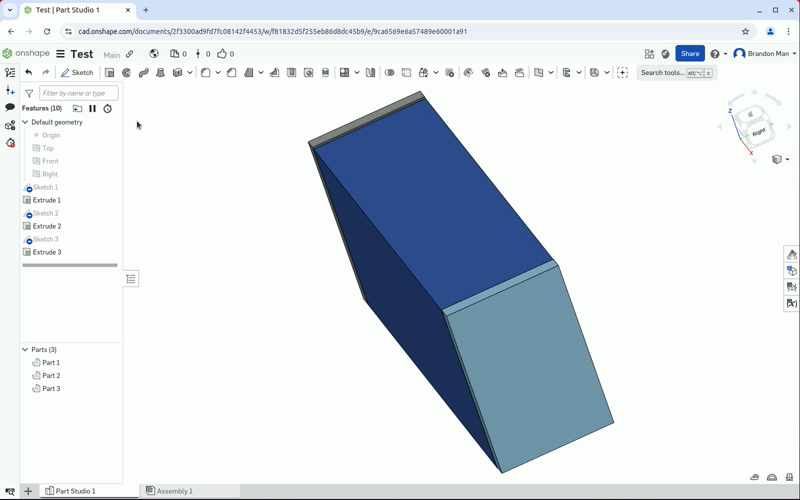
key(down, 2)
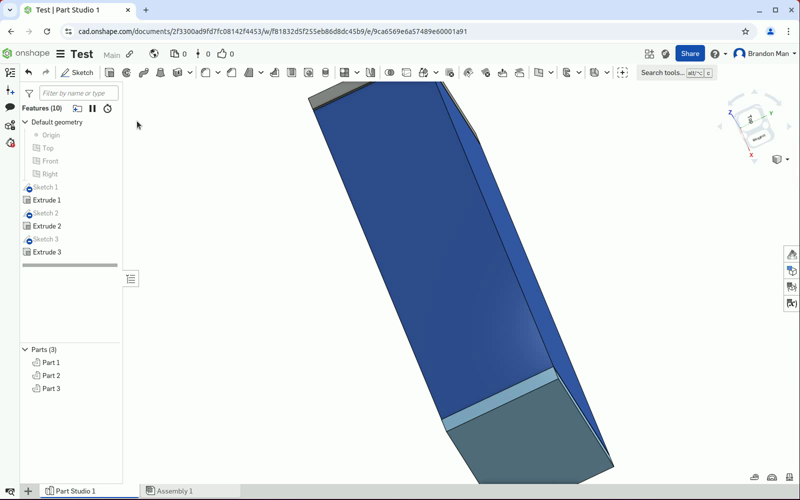
key(up, 2)
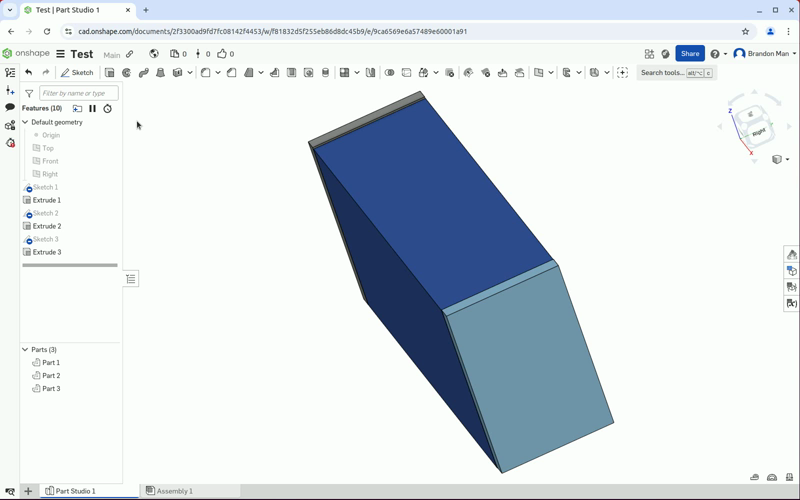
key(right, 2)
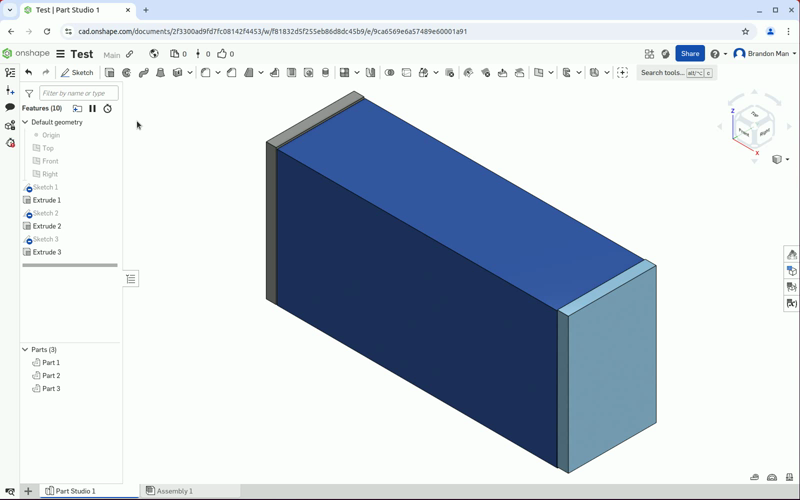
mouse_move(73, 189)
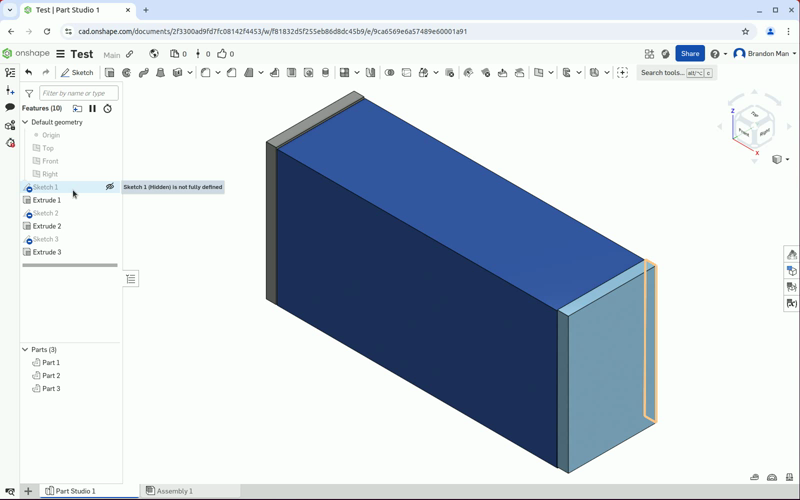
click(73, 189)